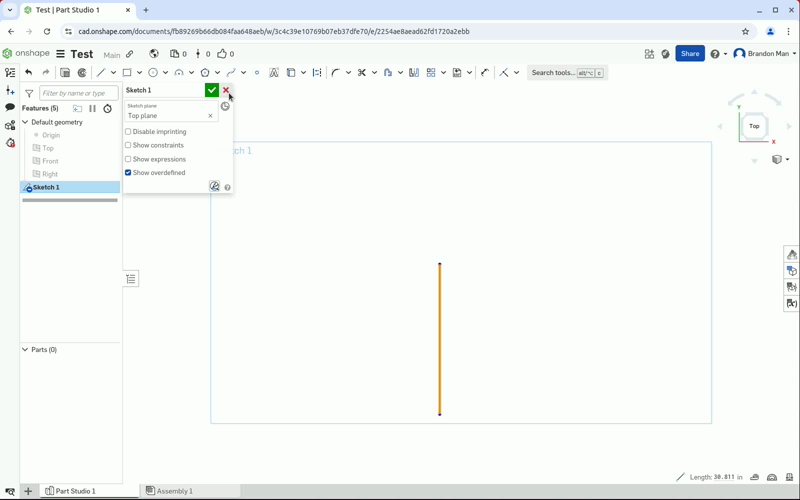
key(shift+h)
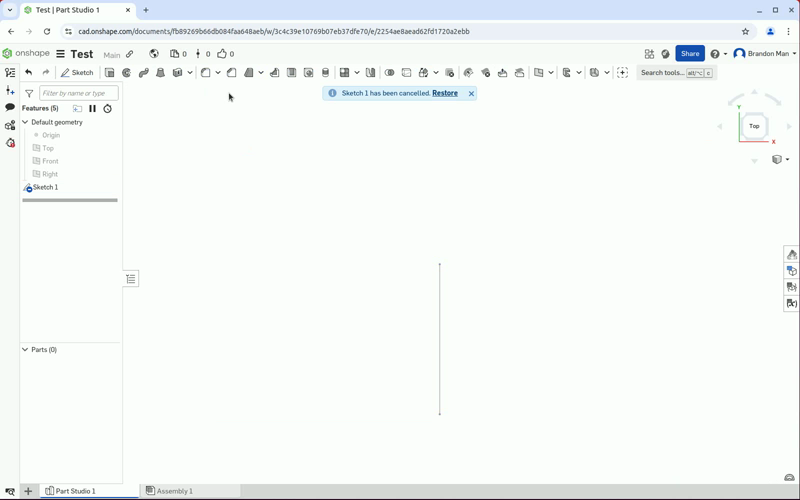
key(shift+s)
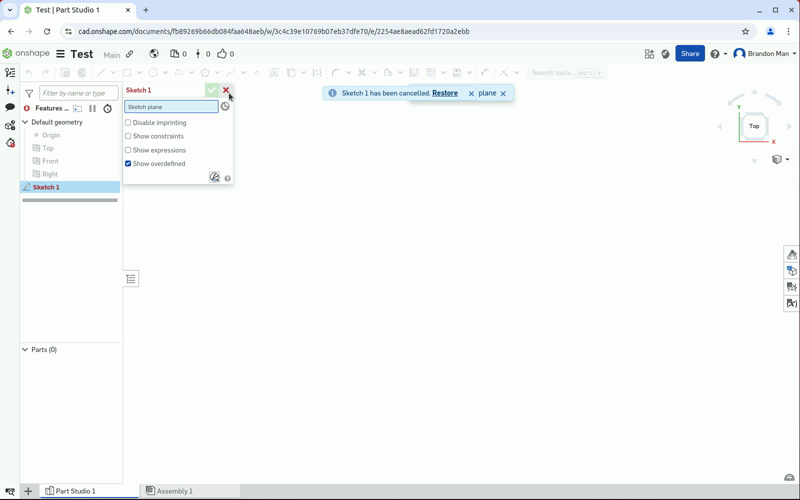
mouse_move(73, 150)
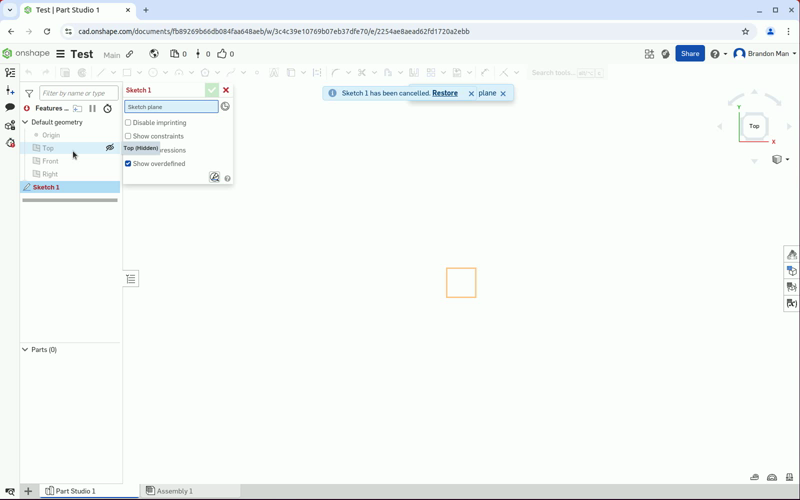
click(73, 150)
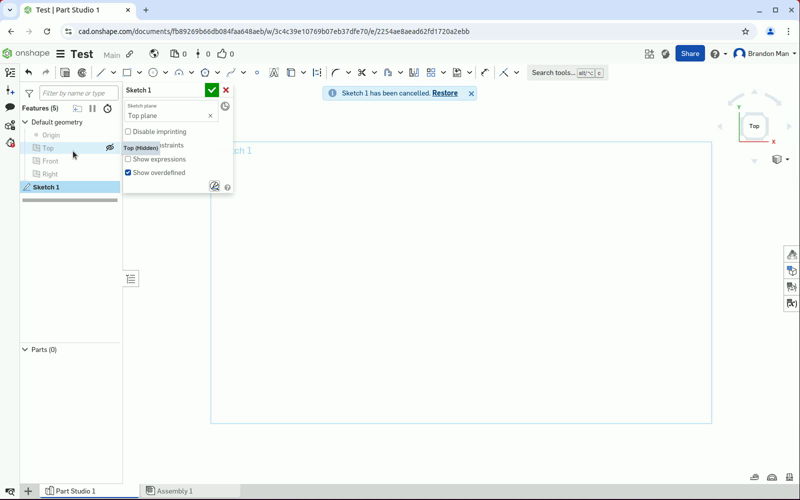
mouse_move(73, 352)
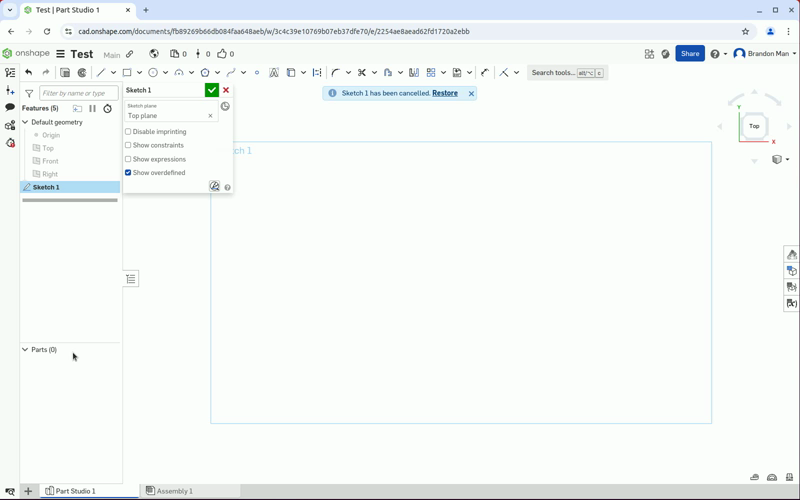
key(y)
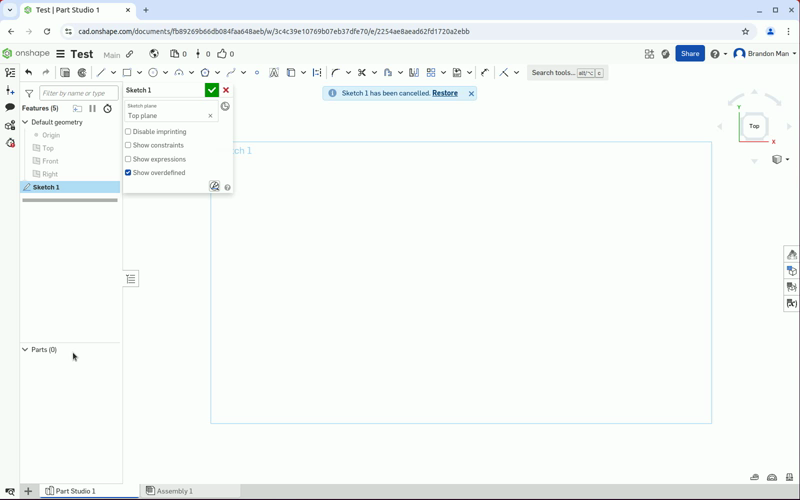
key(l)
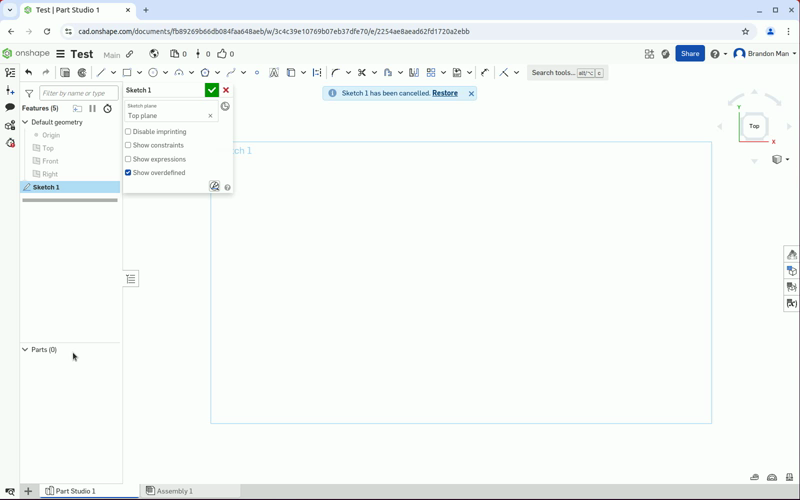
key_down(shift)
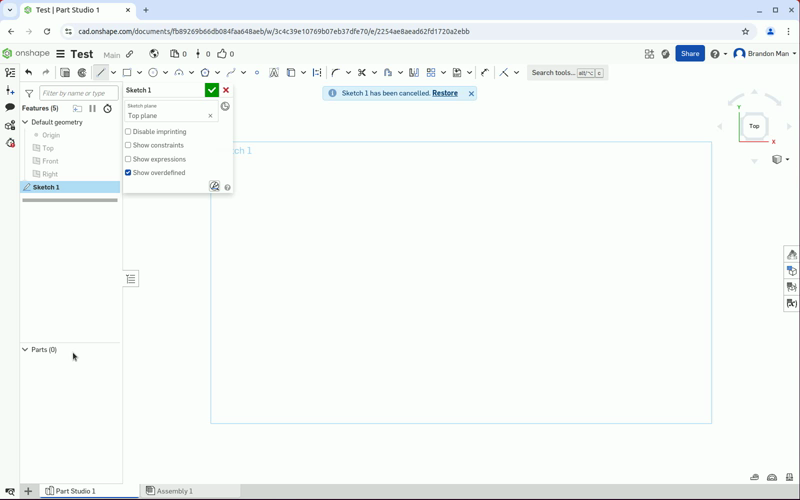
mouse_move(405, 280)
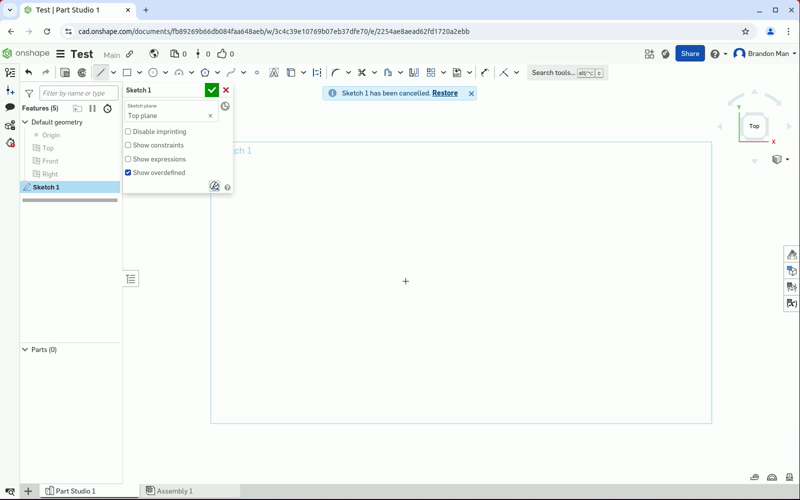
click(405, 280)
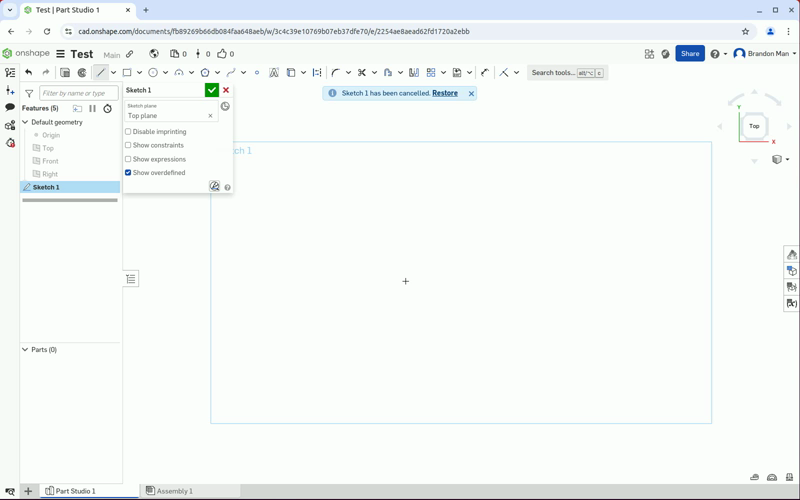
key_up(shift)
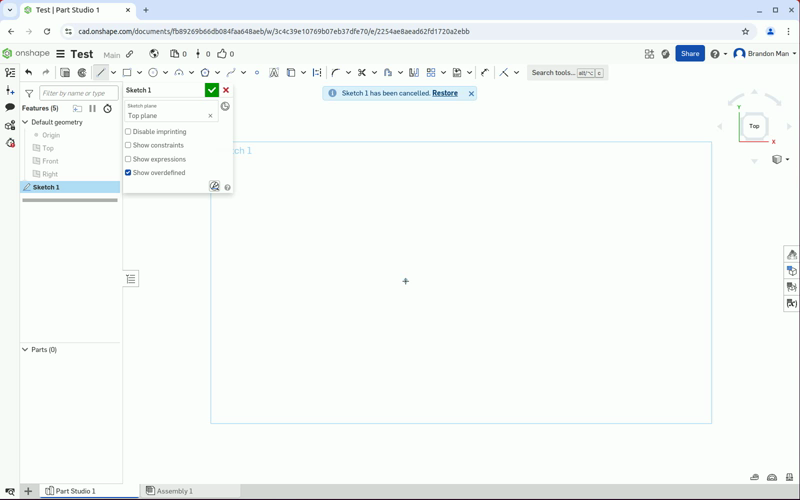
key_down(shift)
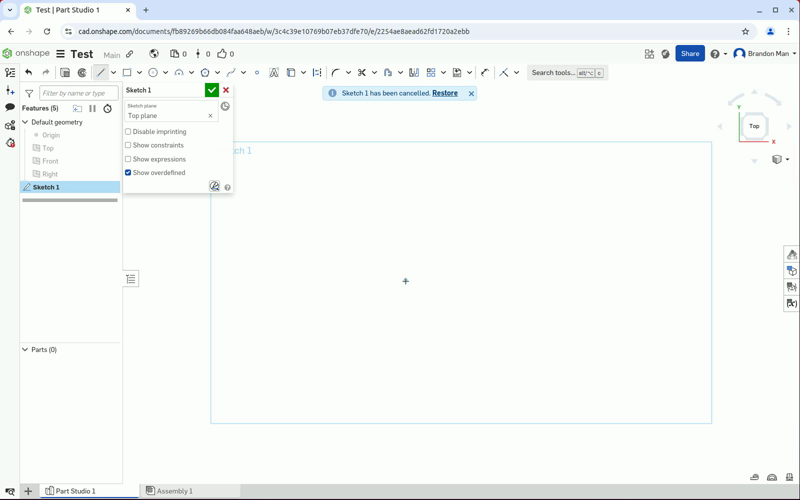
mouse_move(435, 280)
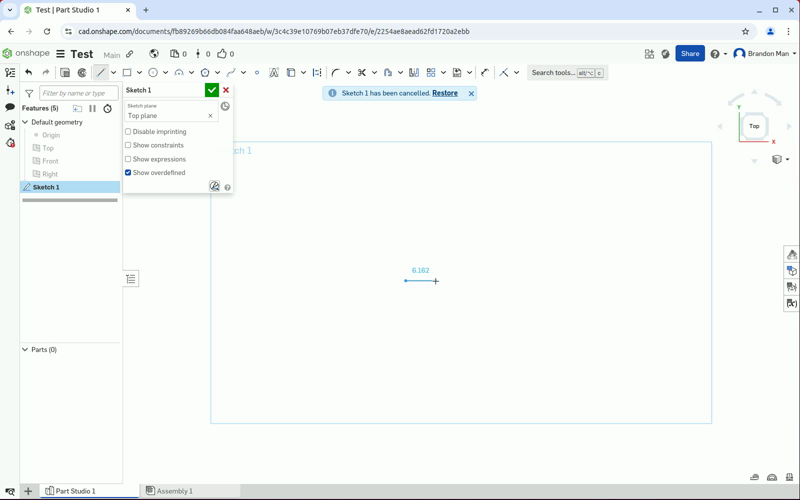
mouse_move(436, 280)
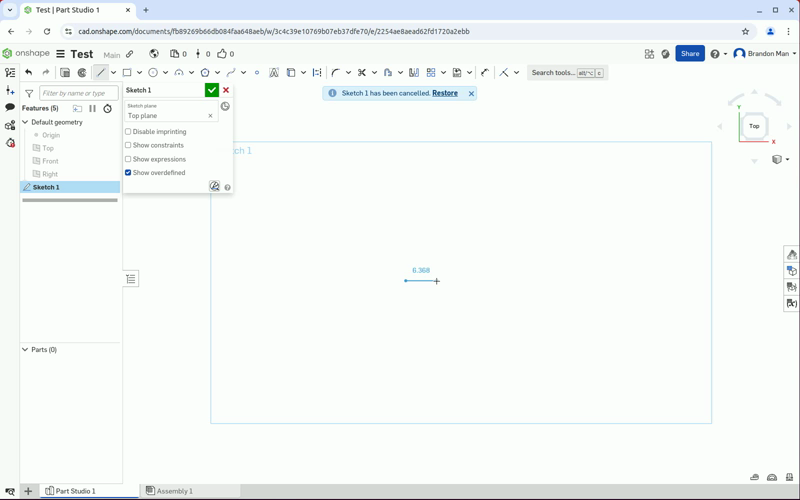
click(436, 280)
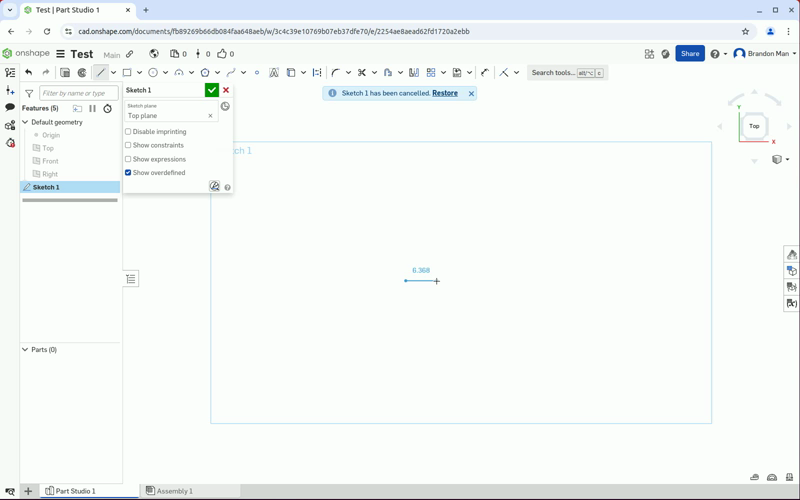
key_up(shift)
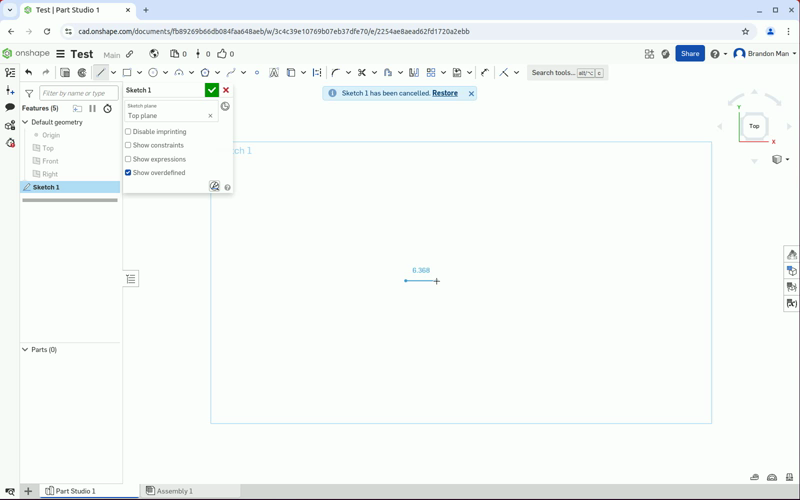
key_down(shift)
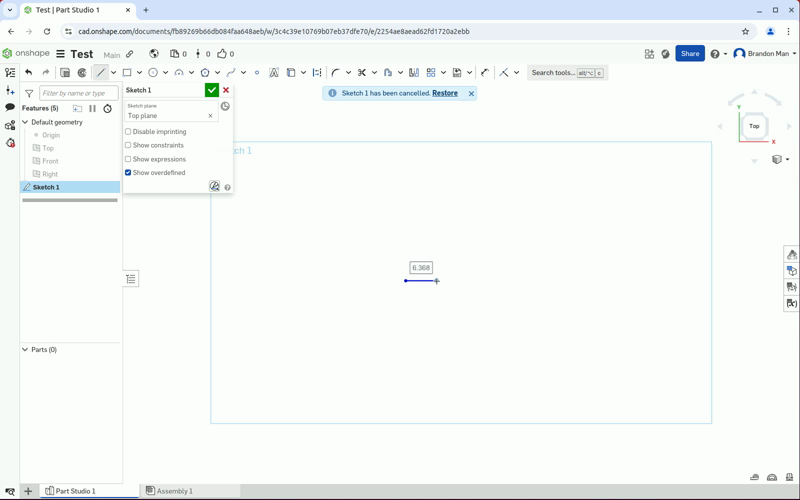
mouse_move(466, 280)
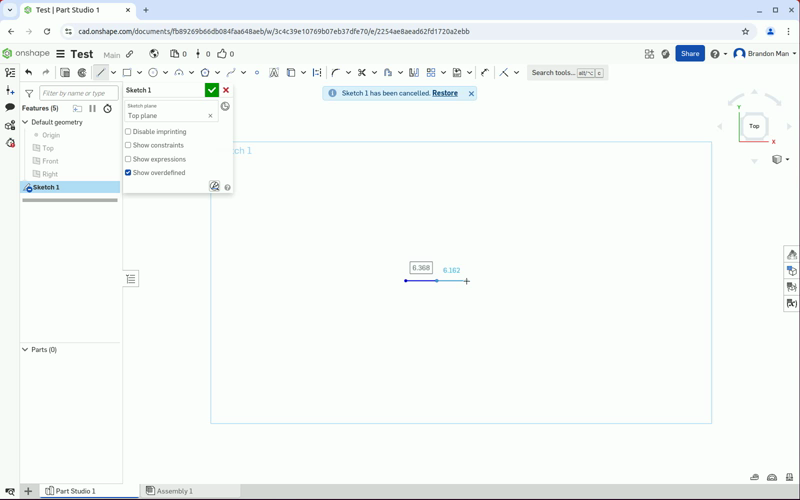
mouse_move(436, 300)
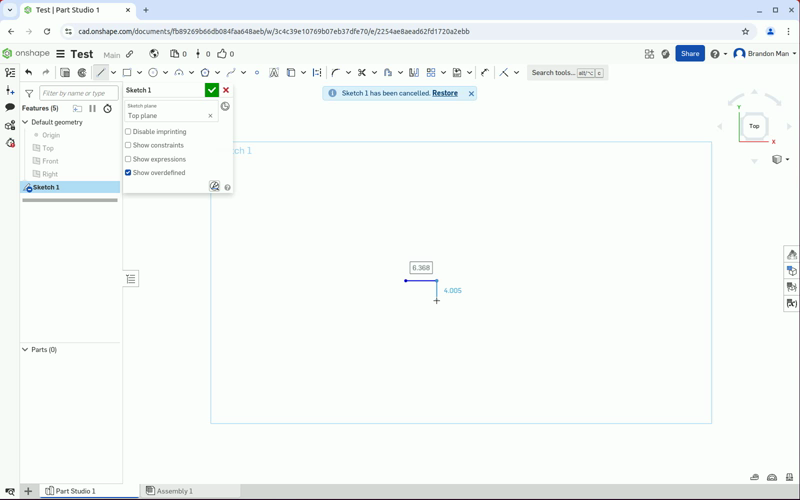
click(436, 300)
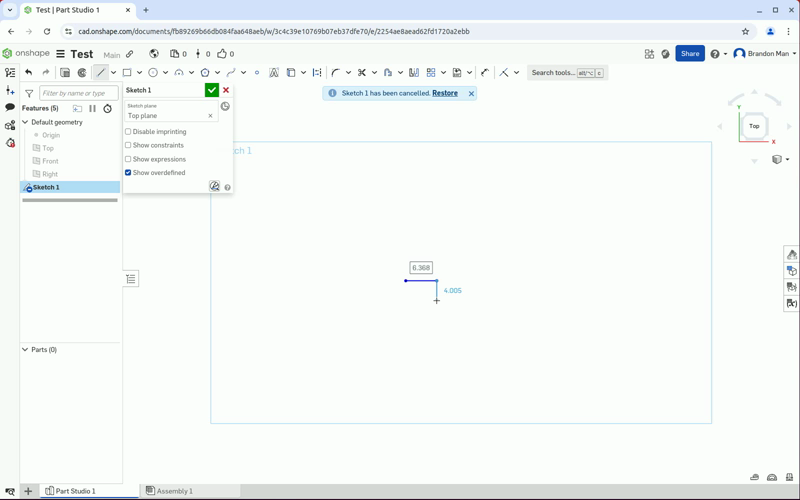
key_up(shift)
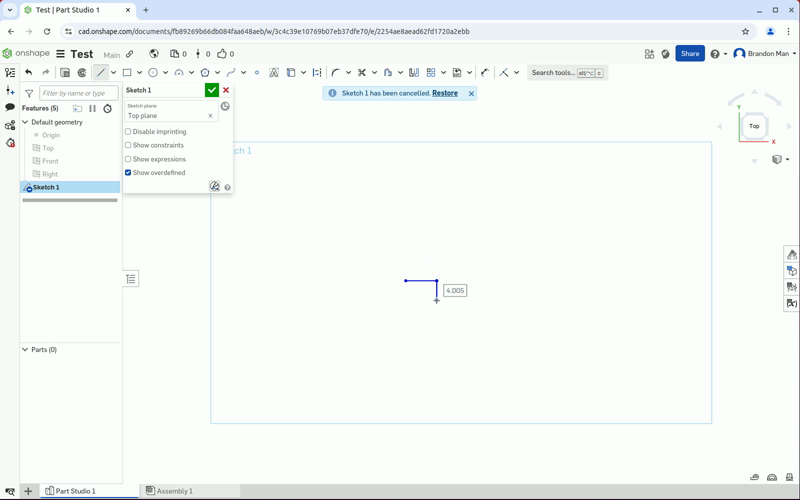
key_down(shift)
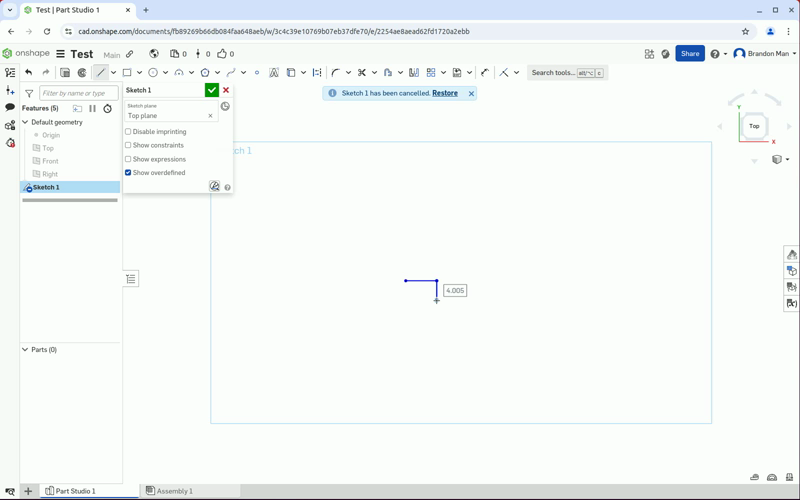
mouse_move(466, 300)
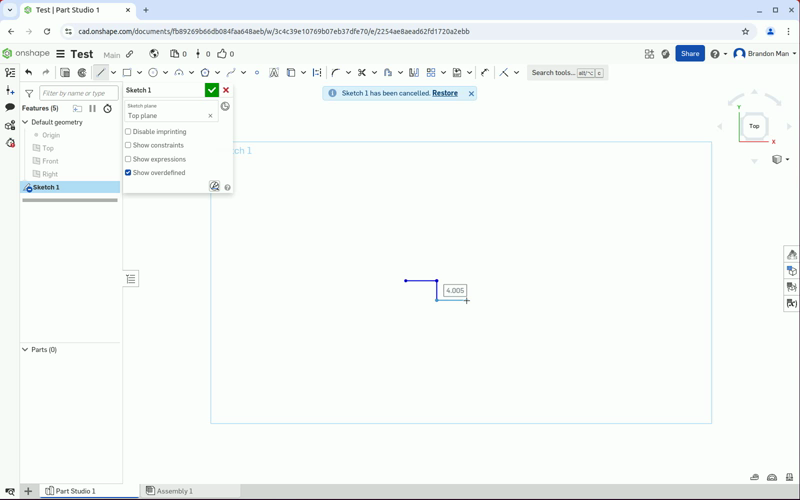
mouse_move(485, 300)
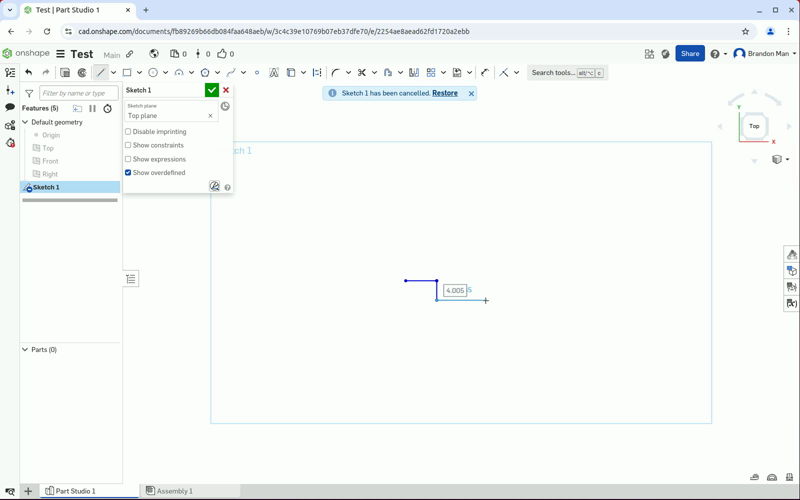
click(485, 300)
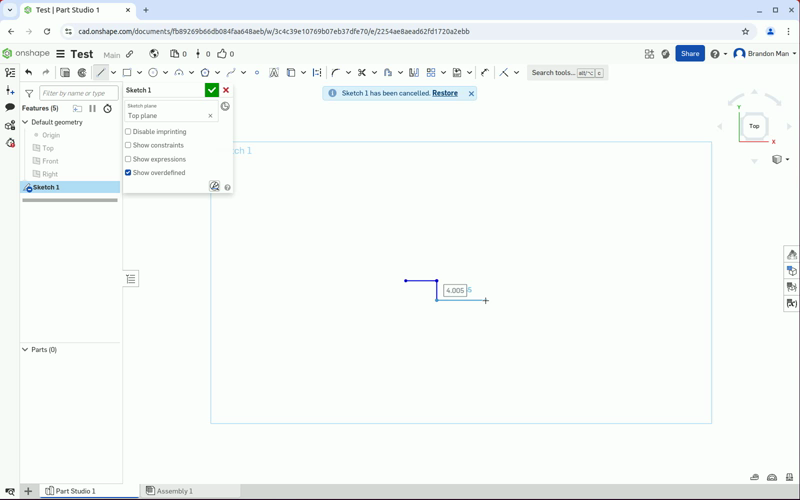
key_up(shift)
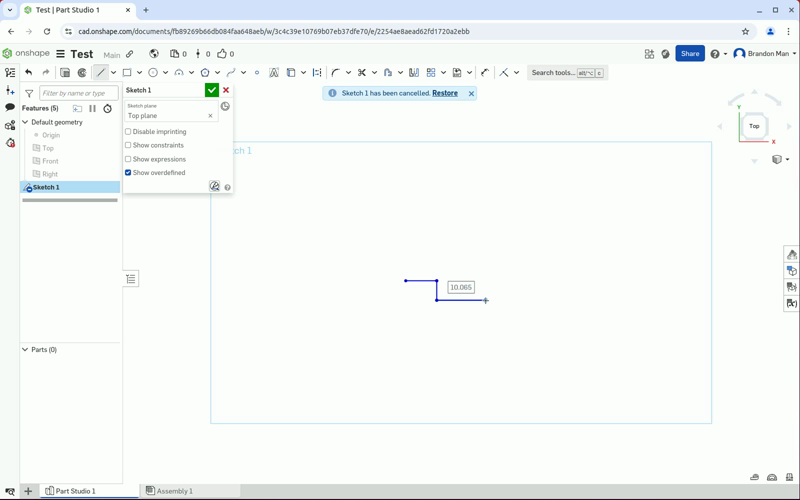
key_down(shift)
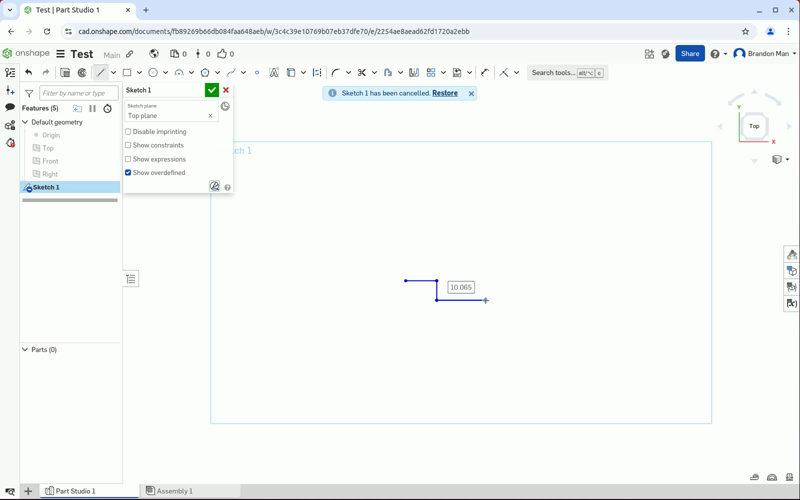
mouse_move(515, 300)
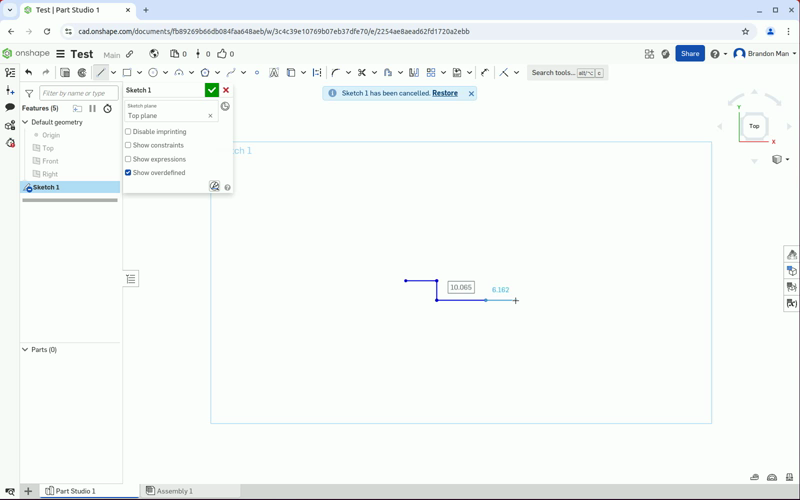
mouse_move(485, 265)
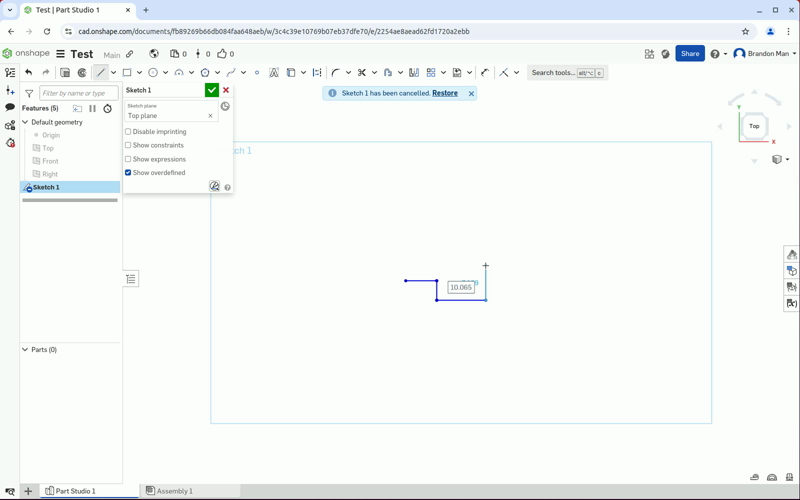
click(485, 265)
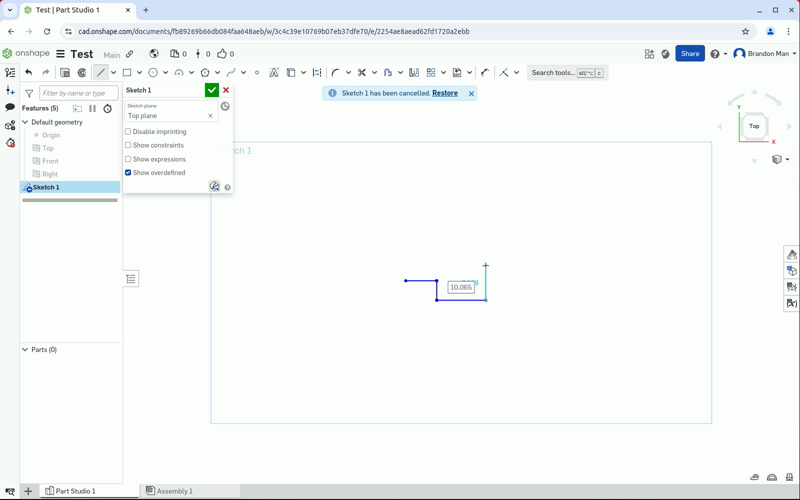
key_up(shift)
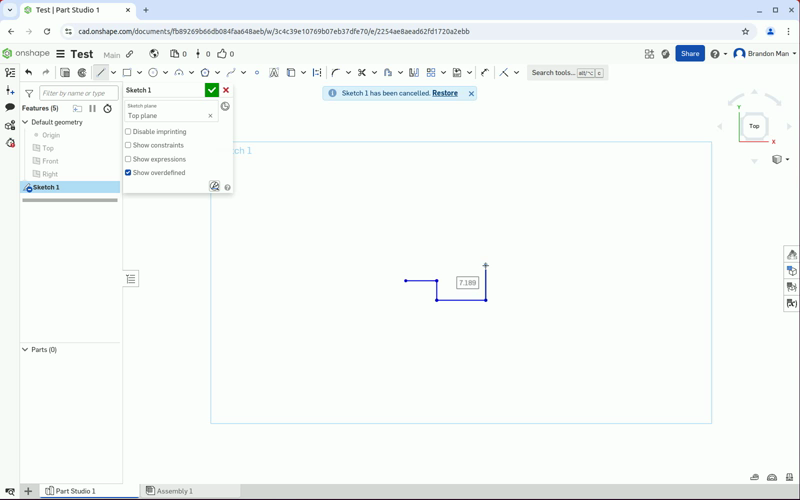
key_down(shift)
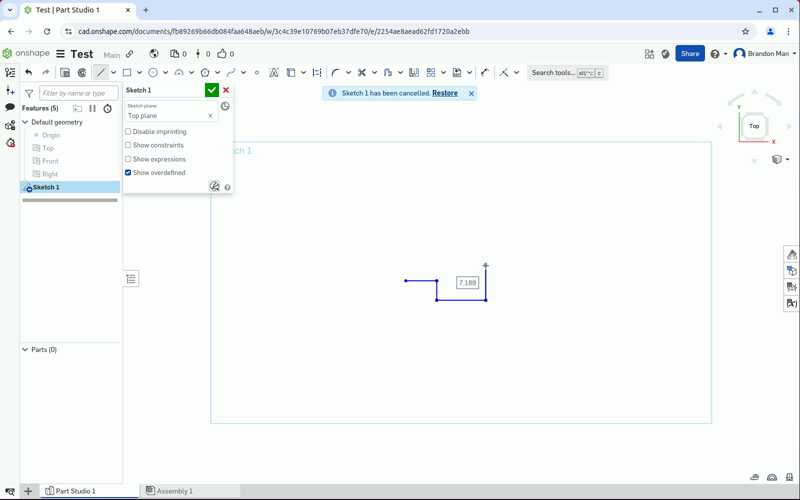
mouse_move(515, 265)
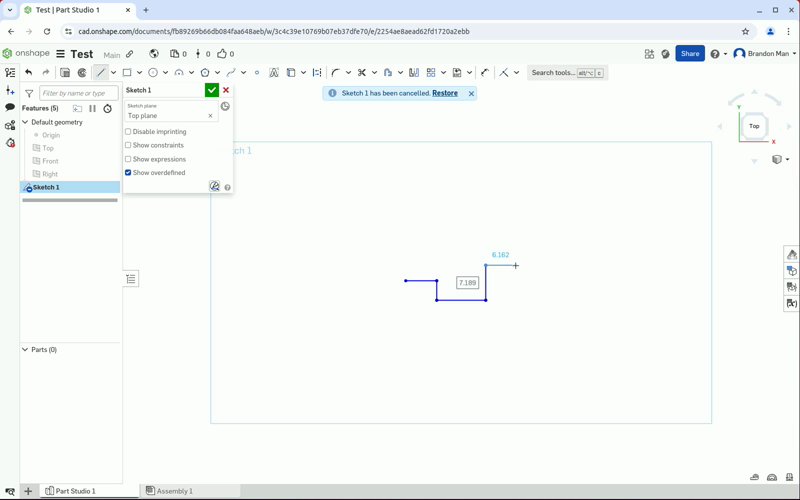
mouse_move(448, 265)
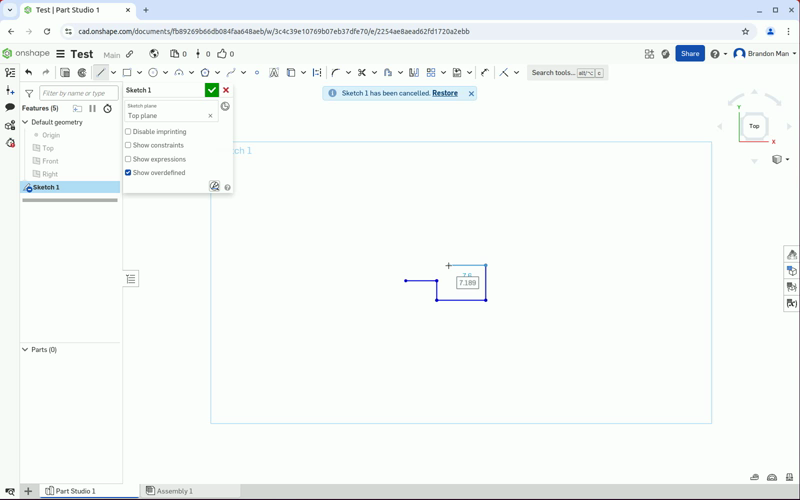
click(448, 265)
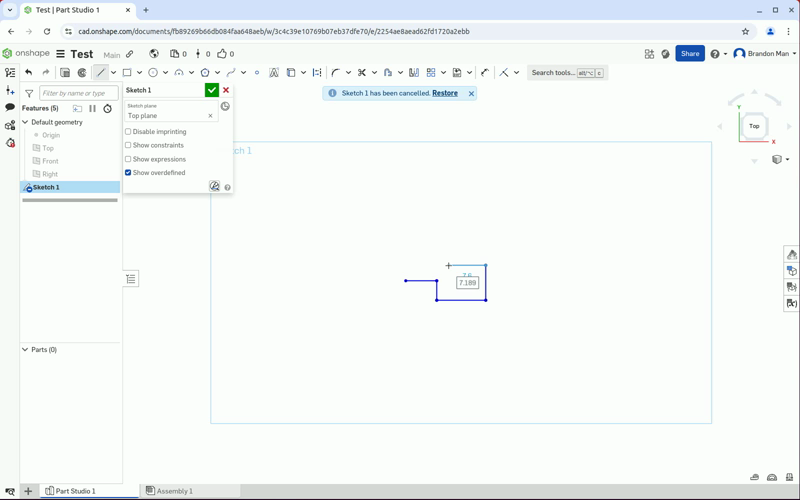
key_up(shift)
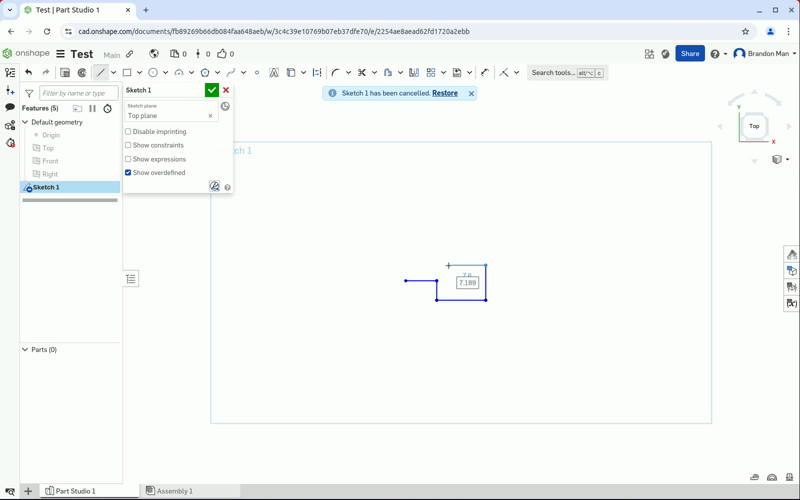
key_down(shift)
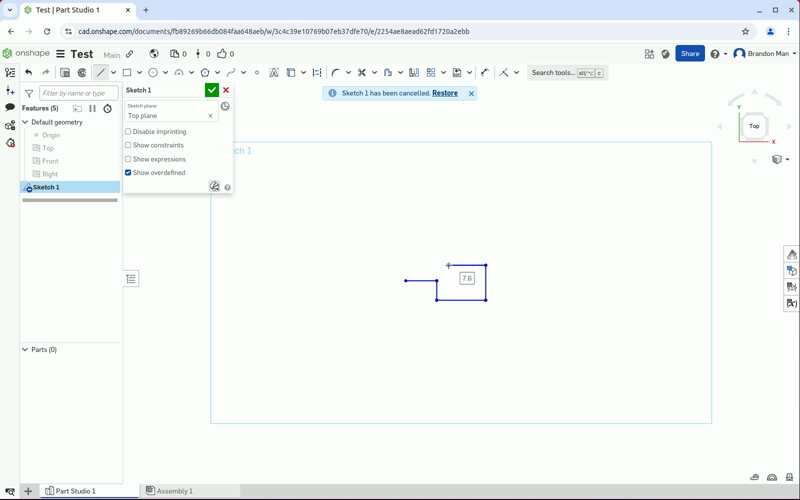
mouse_move(478, 265)
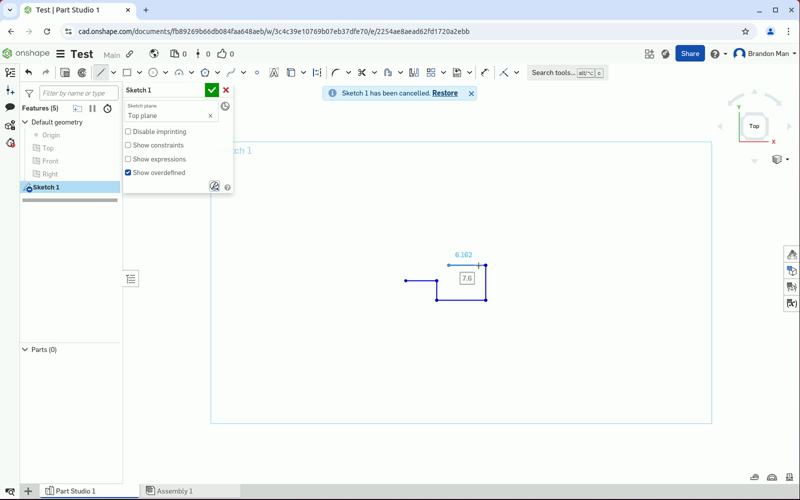
mouse_move(448, 248)
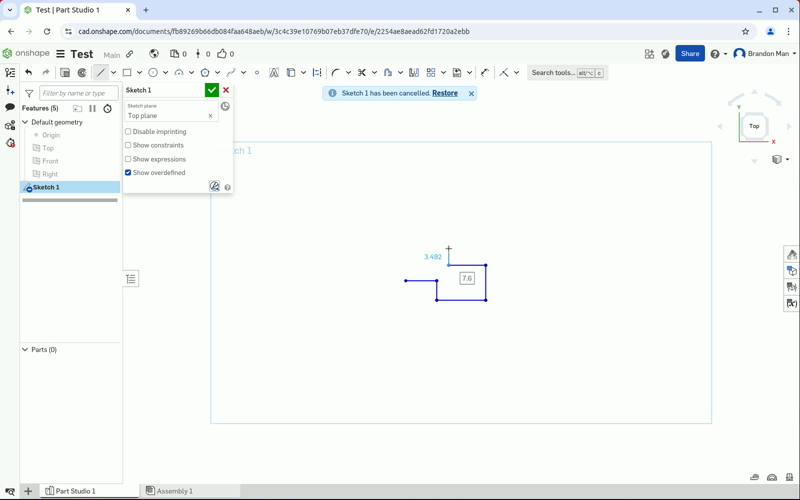
click(448, 248)
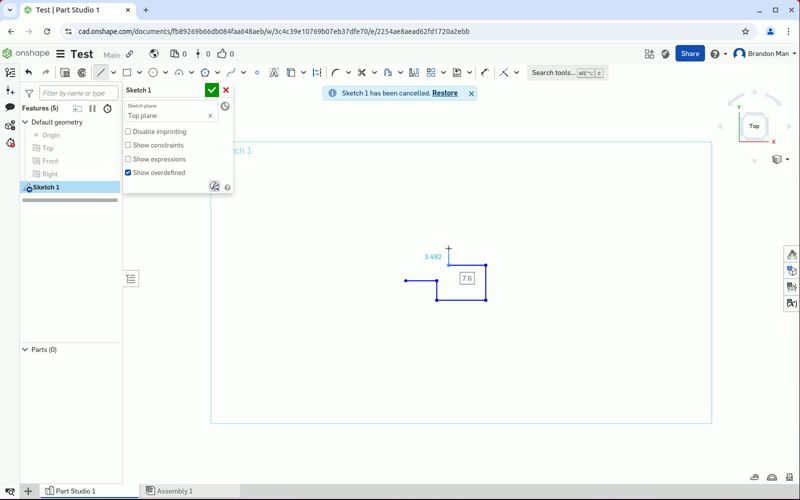
key_up(shift)
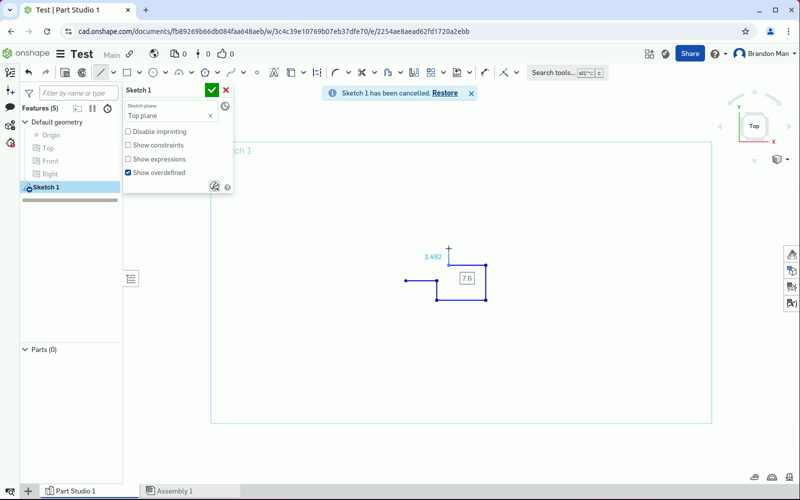
key_down(shift)
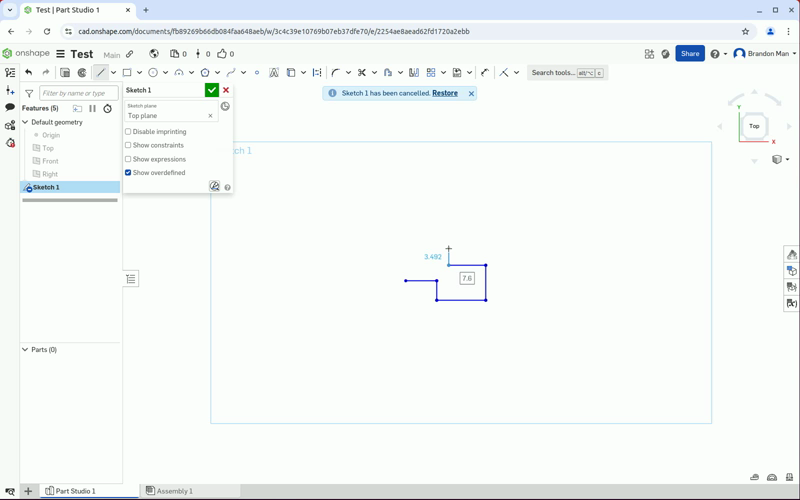
mouse_move(478, 248)
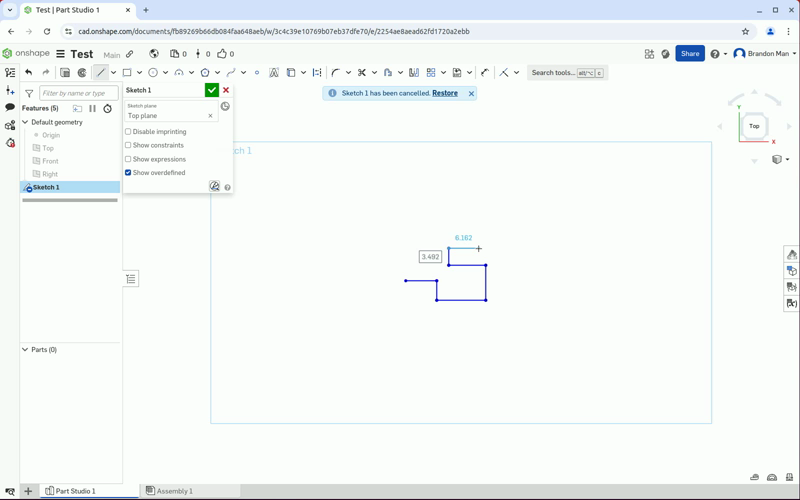
mouse_move(405, 248)
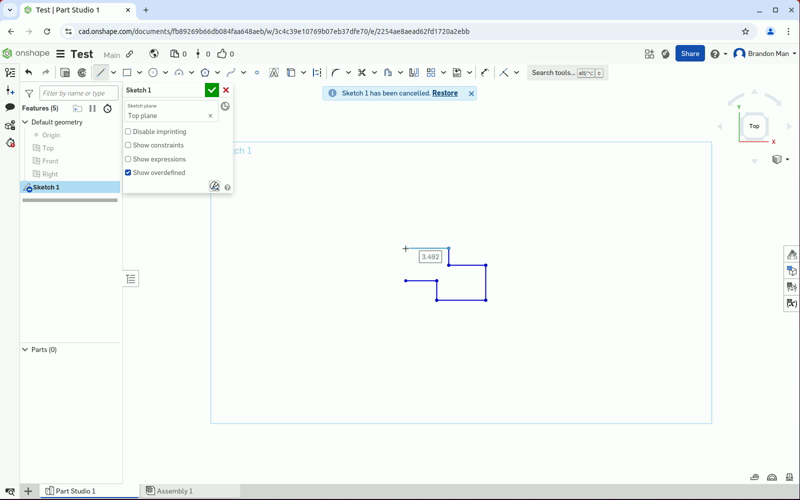
click(405, 248)
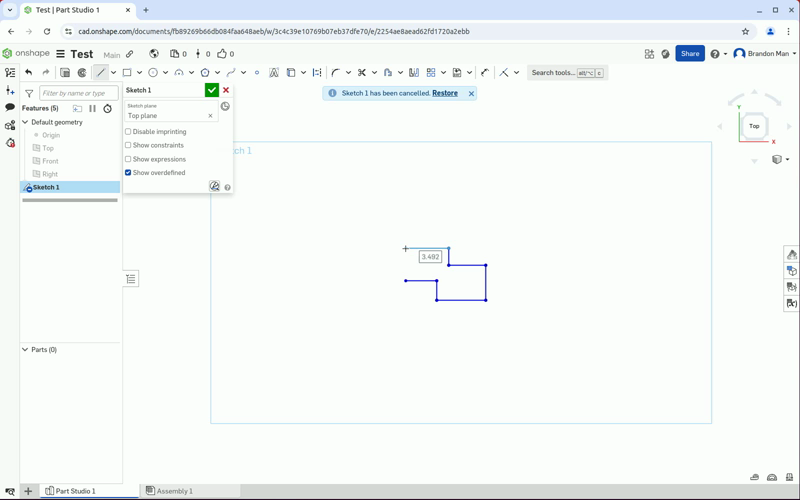
key_up(shift)
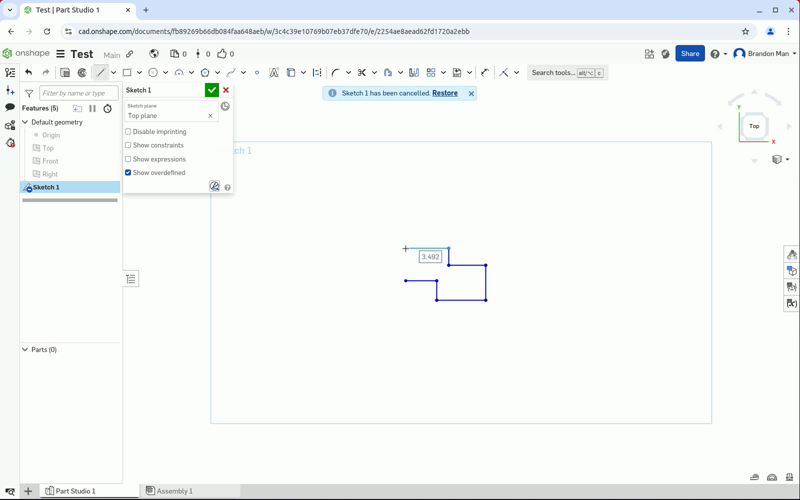
mouse_move(435, 248)
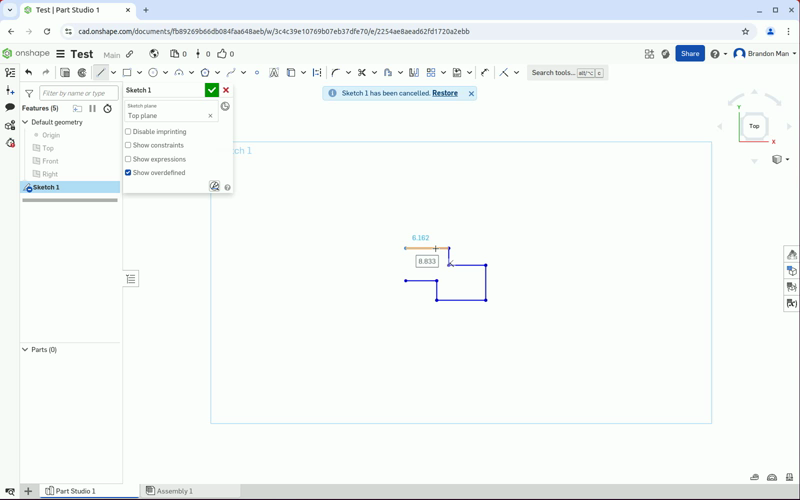
key_down(shift)
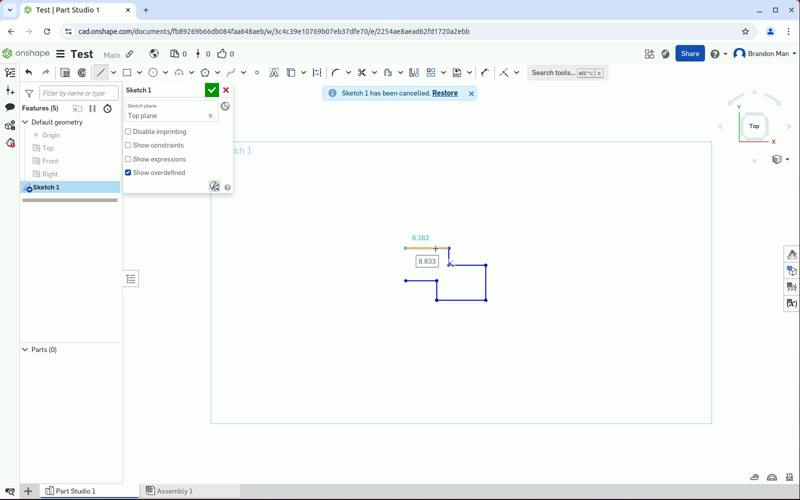
mouse_move(405, 280)
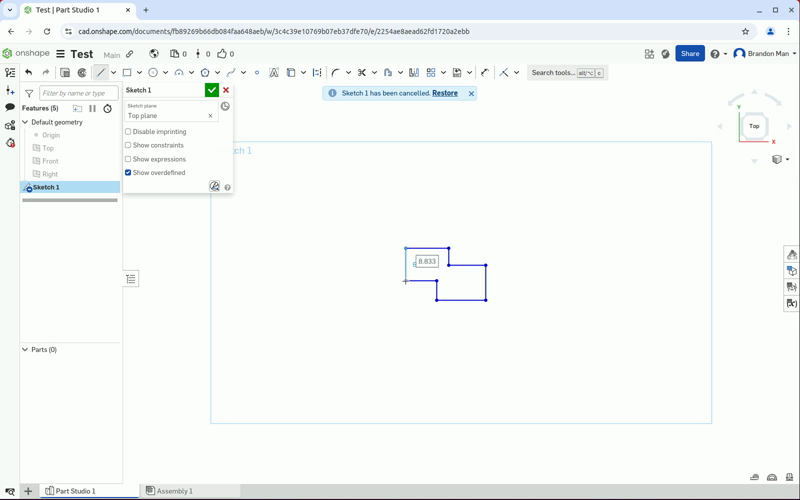
key_up(shift)
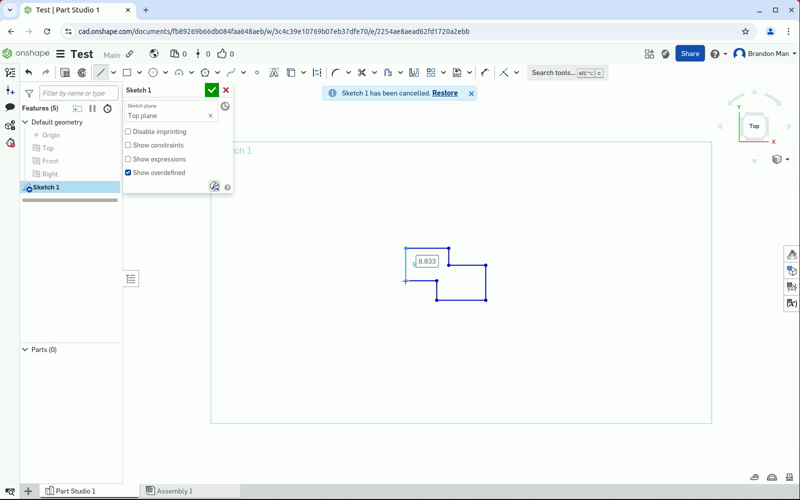
click(405, 280)
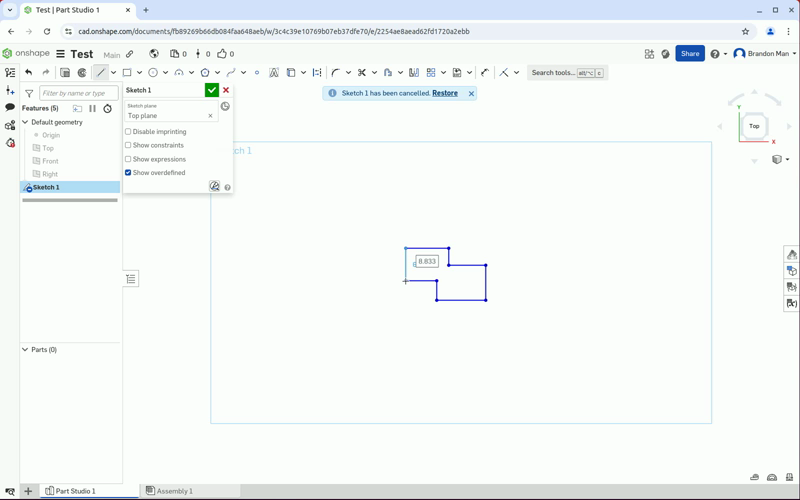
key(esc)
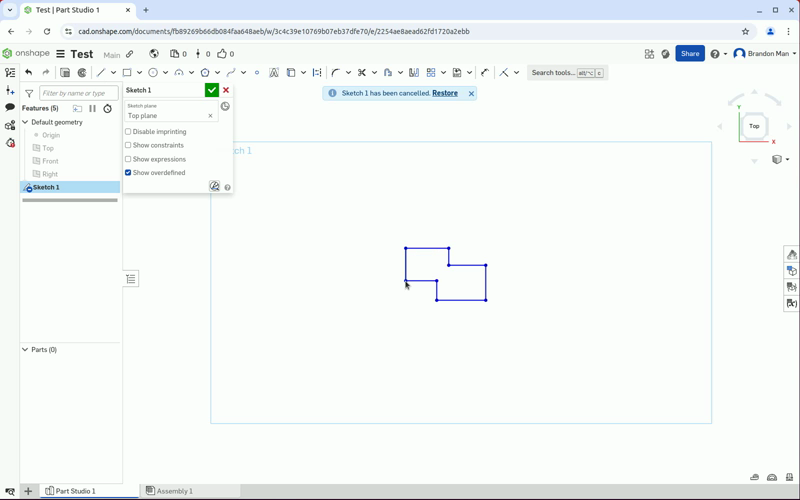
key(l)
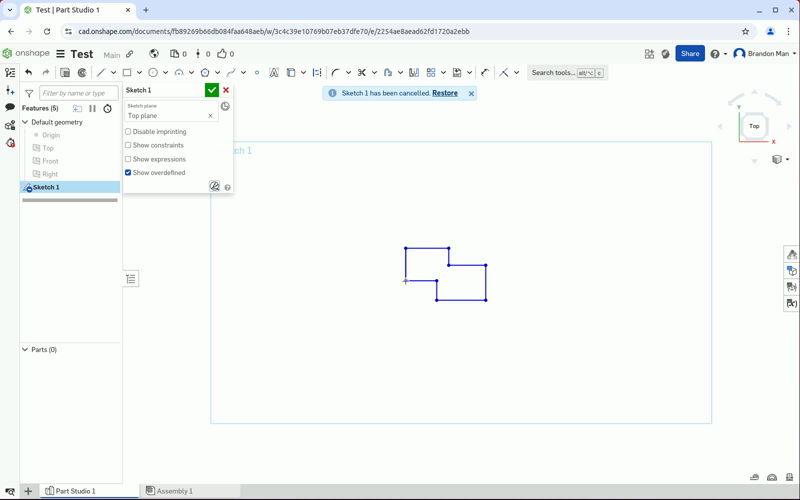
key_down(shift)
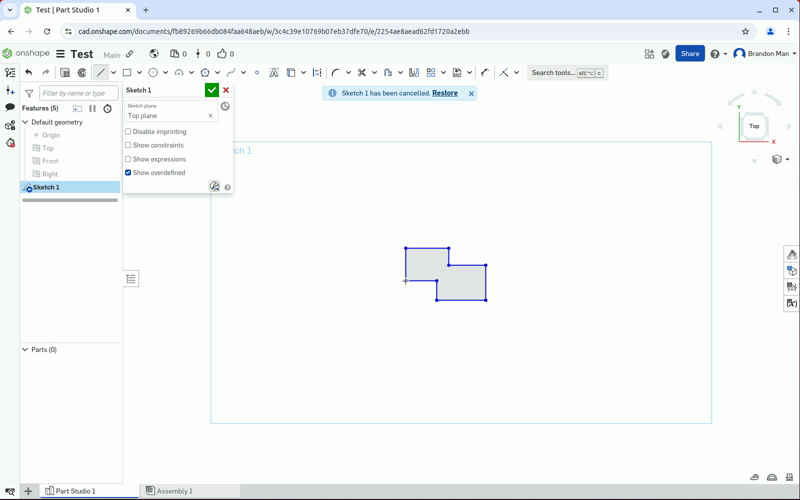
mouse_move(411, 270)
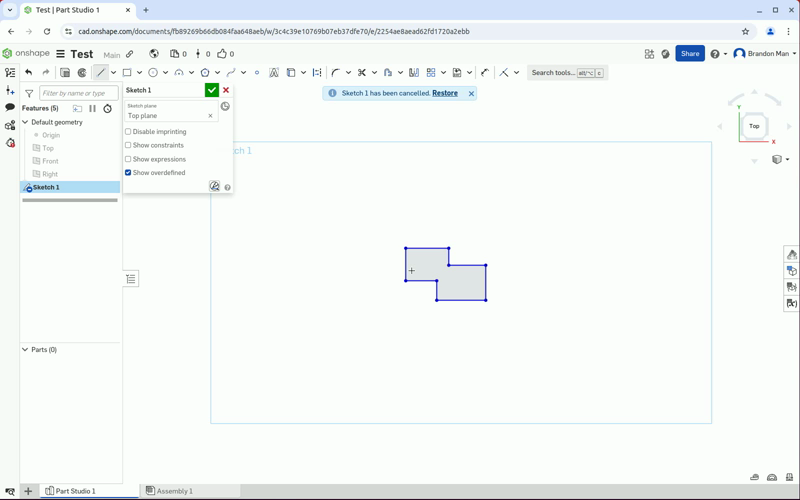
click(411, 270)
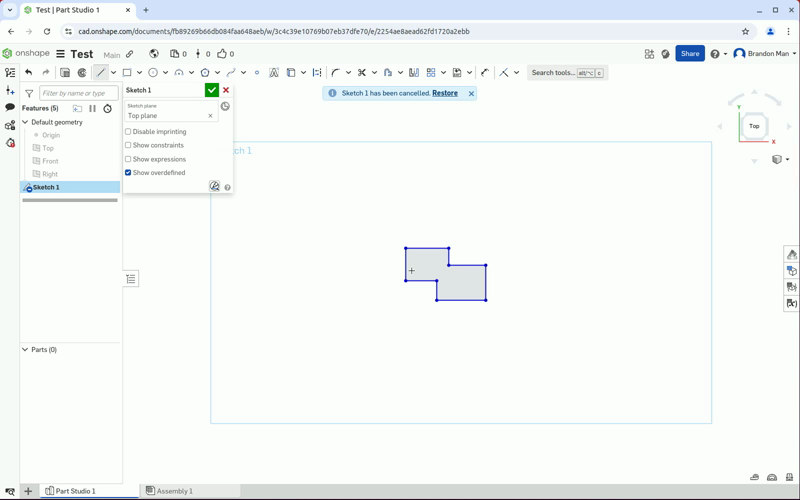
key_up(shift)
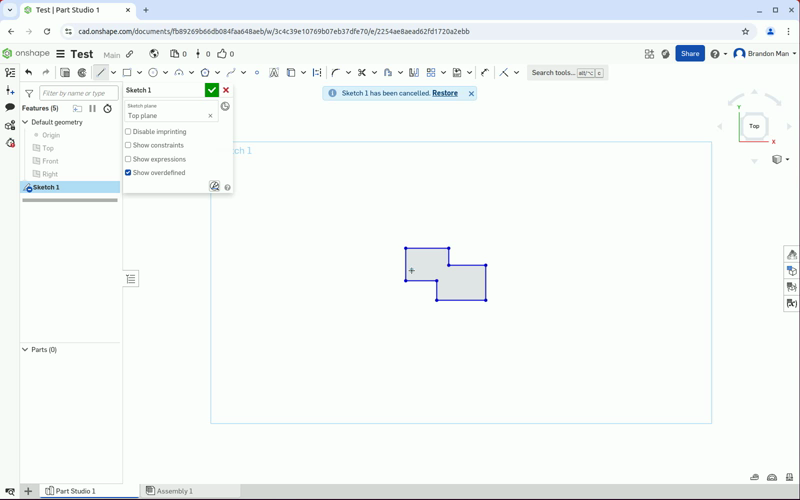
key_down(shift)
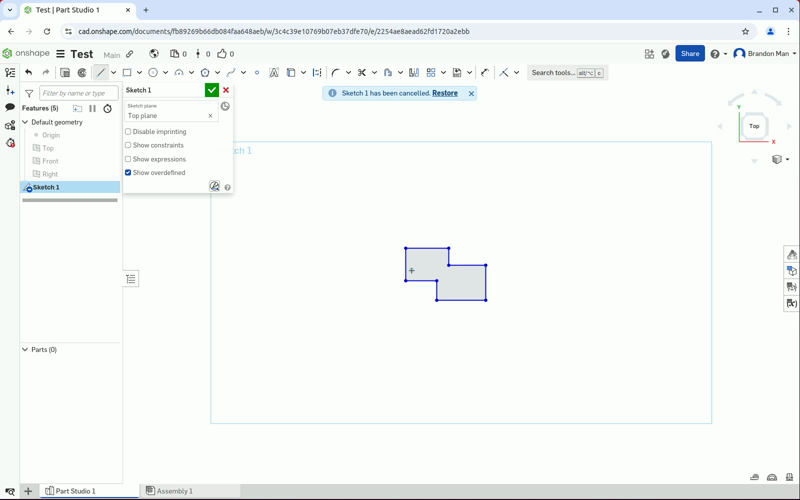
mouse_move(441, 270)
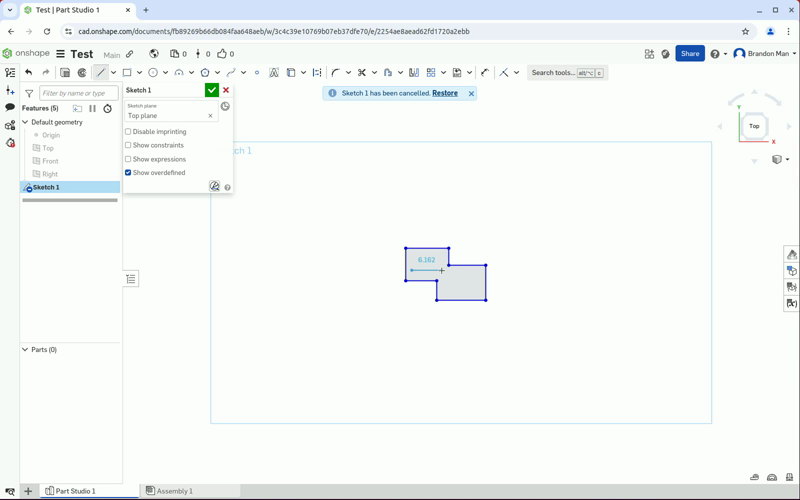
mouse_move(436, 270)
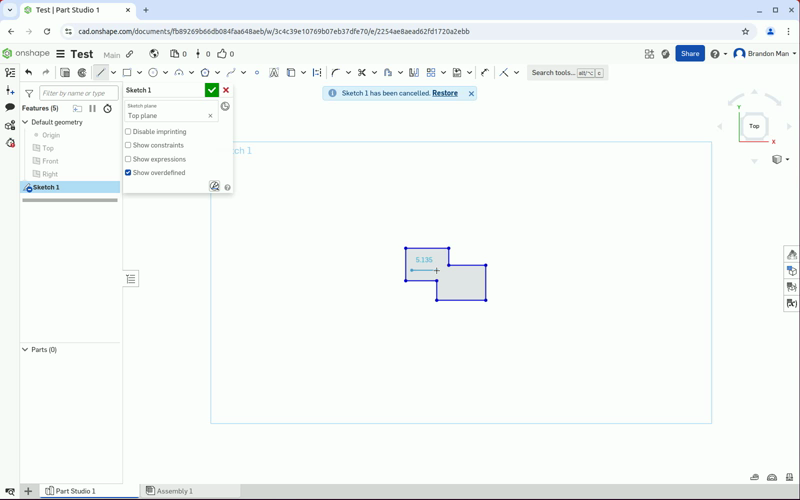
click(436, 270)
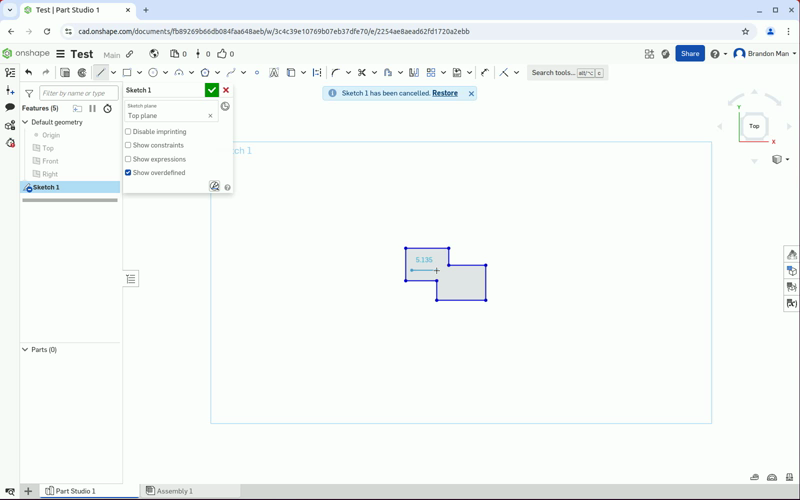
key_up(shift)
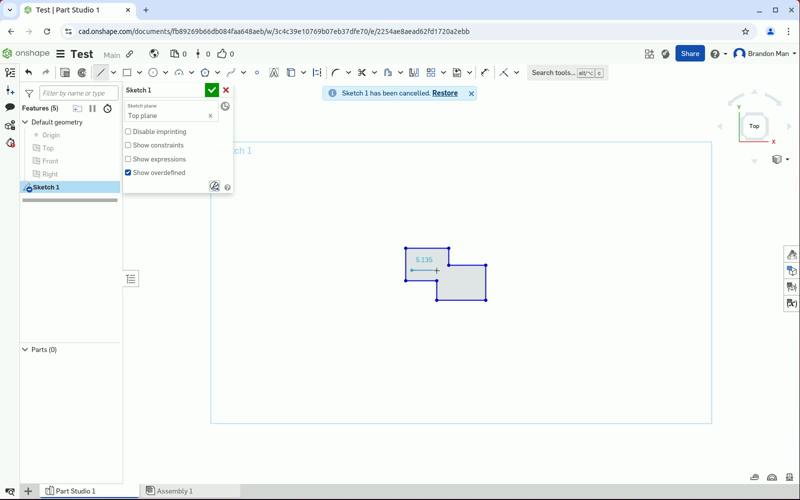
key_down(shift)
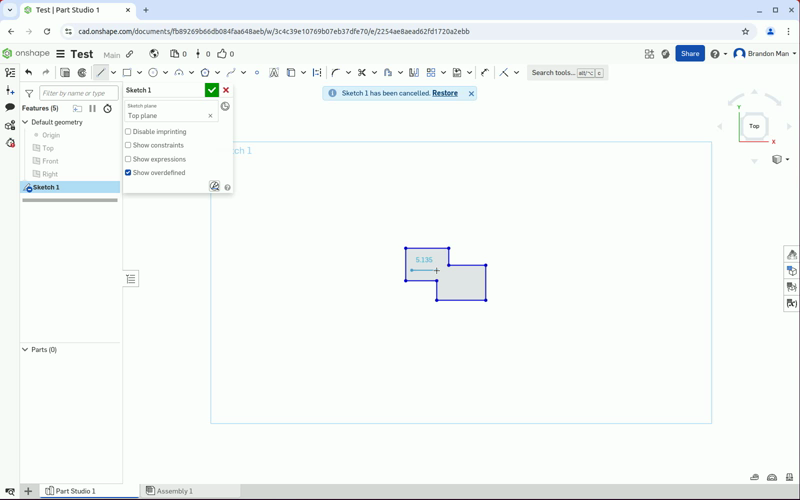
mouse_move(466, 270)
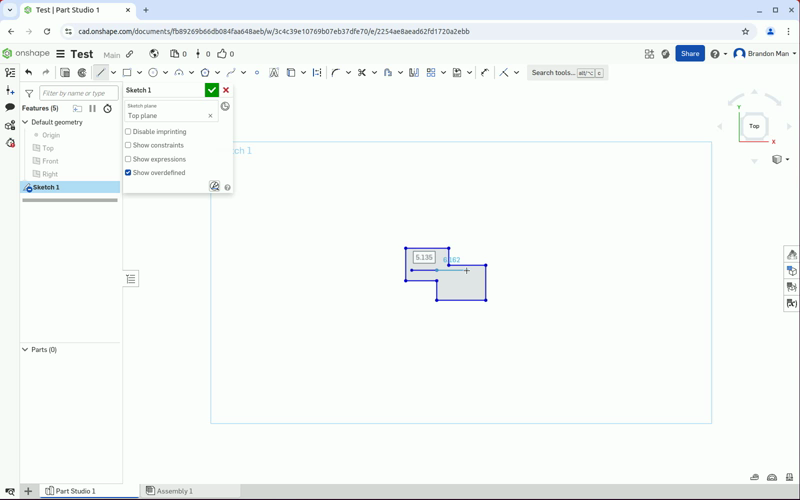
mouse_move(436, 261)
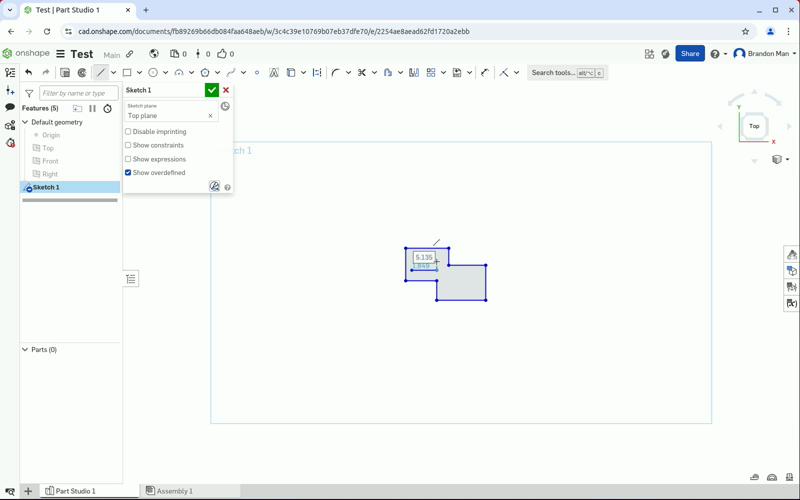
click(436, 261)
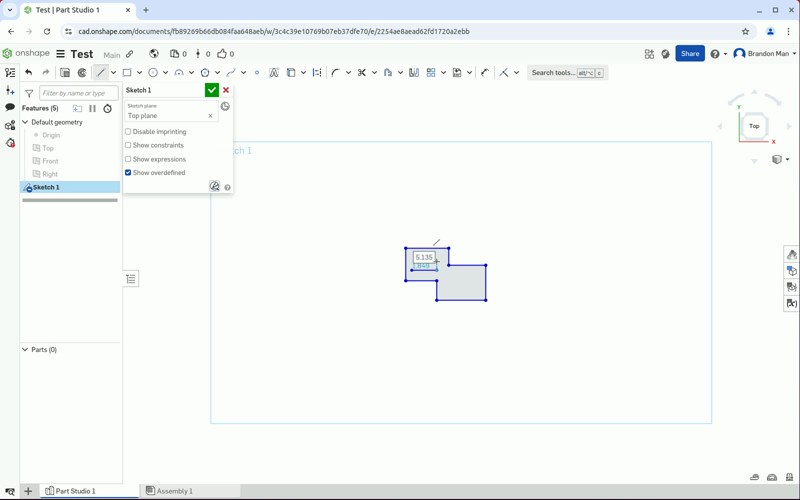
key_up(shift)
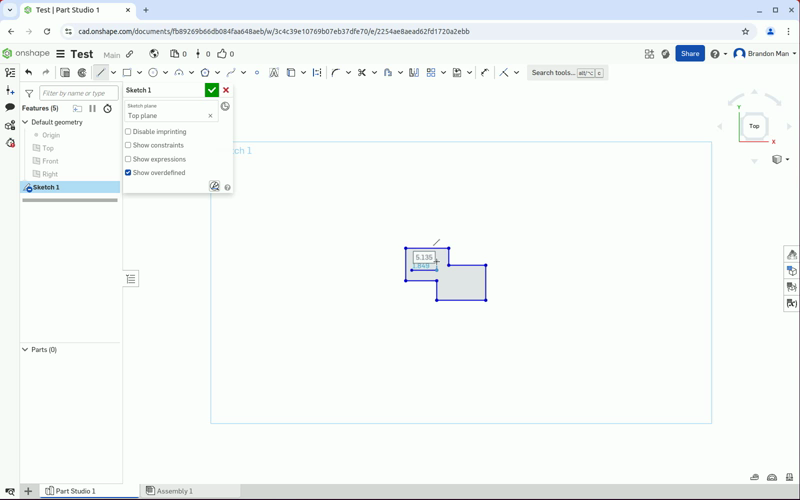
key_down(shift)
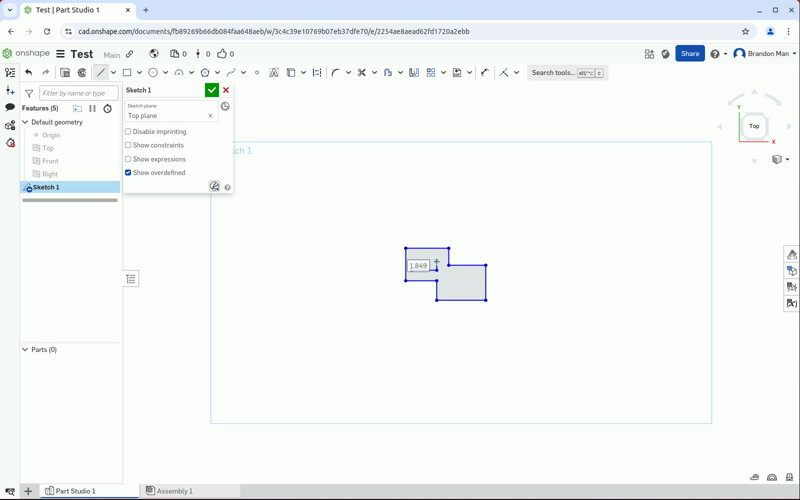
mouse_move(466, 261)
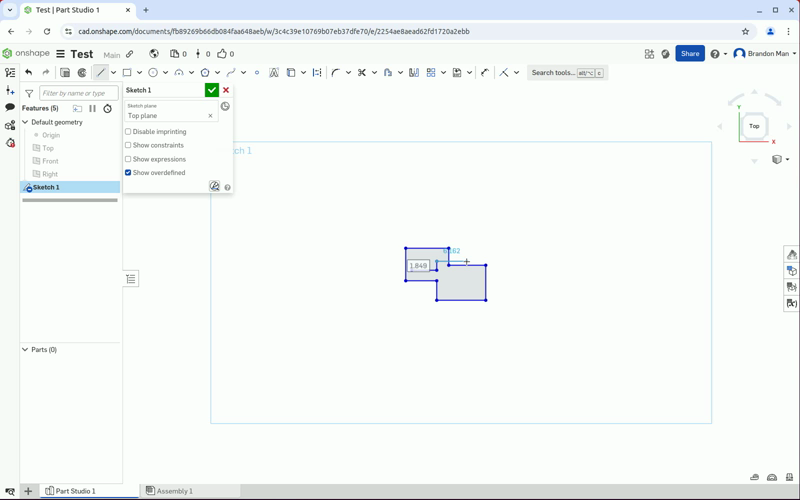
mouse_move(411, 261)
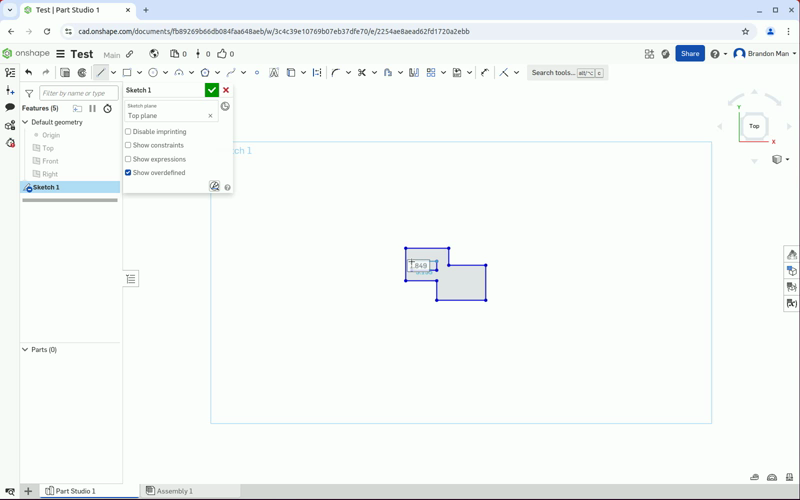
click(411, 261)
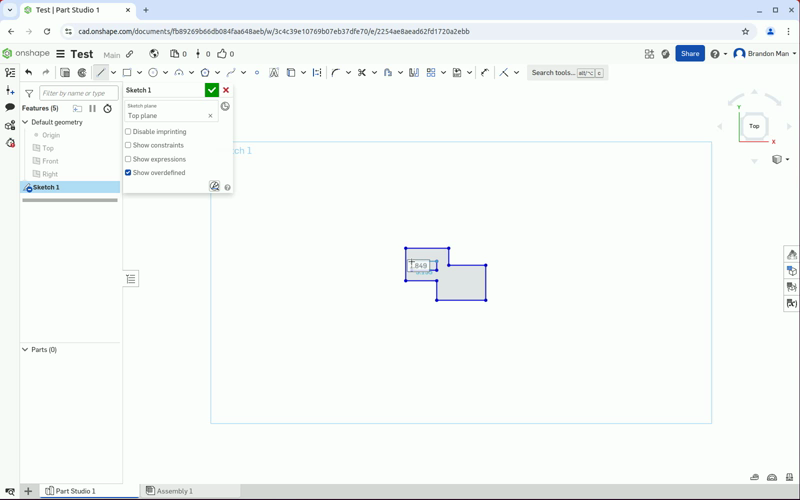
key_up(shift)
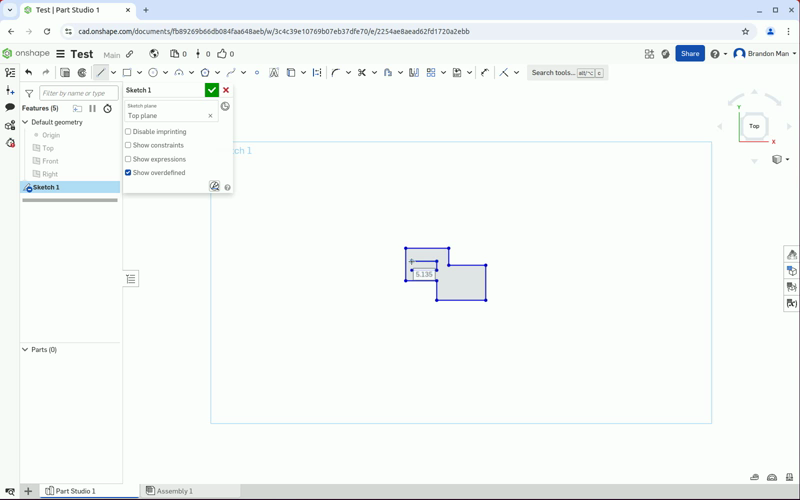
mouse_move(441, 261)
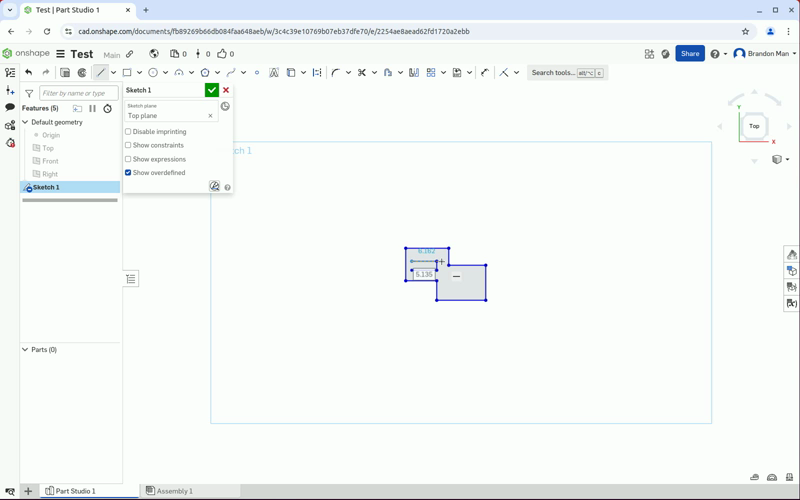
key_down(shift)
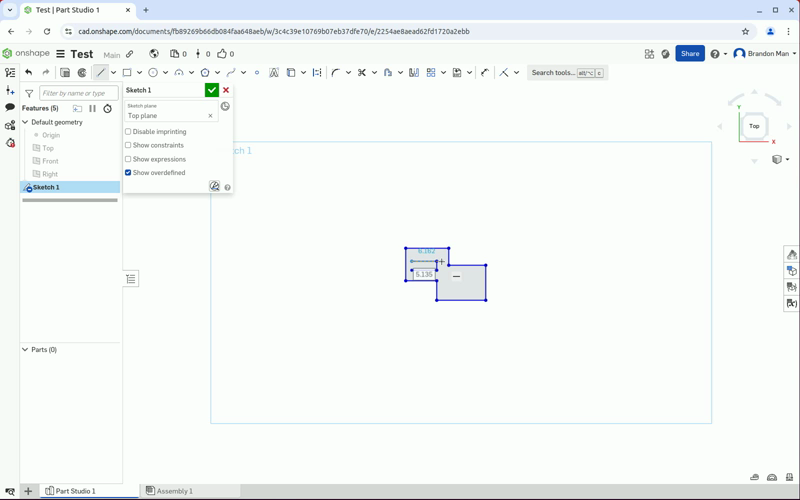
mouse_move(411, 270)
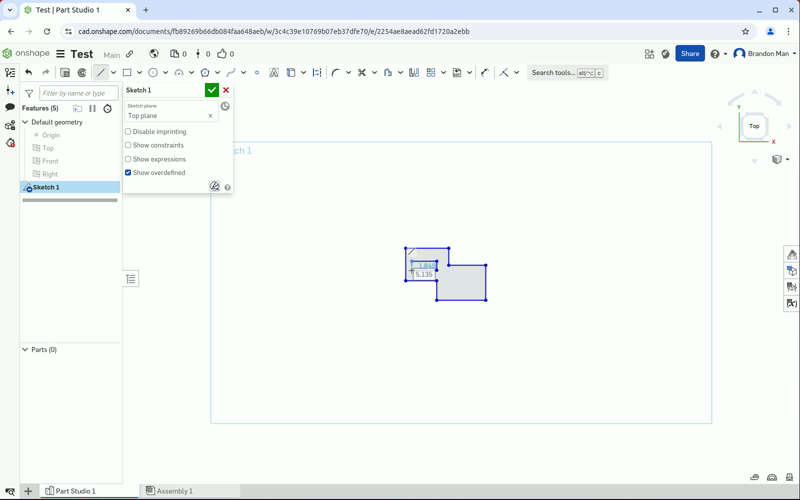
key_up(shift)
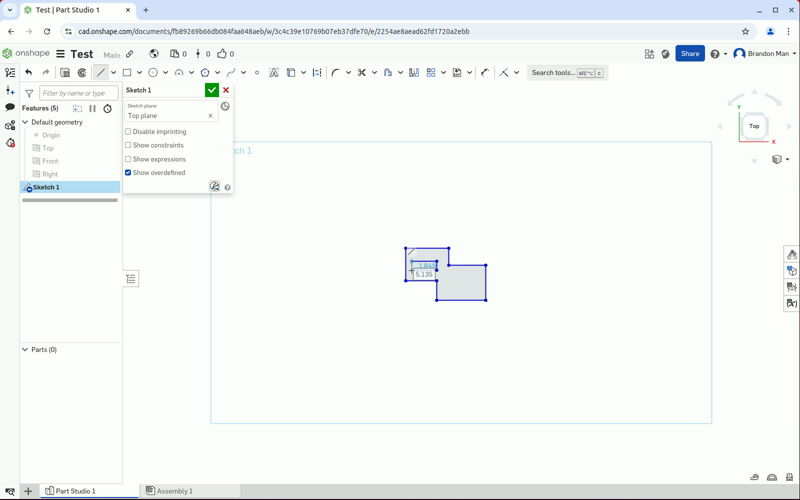
click(411, 270)
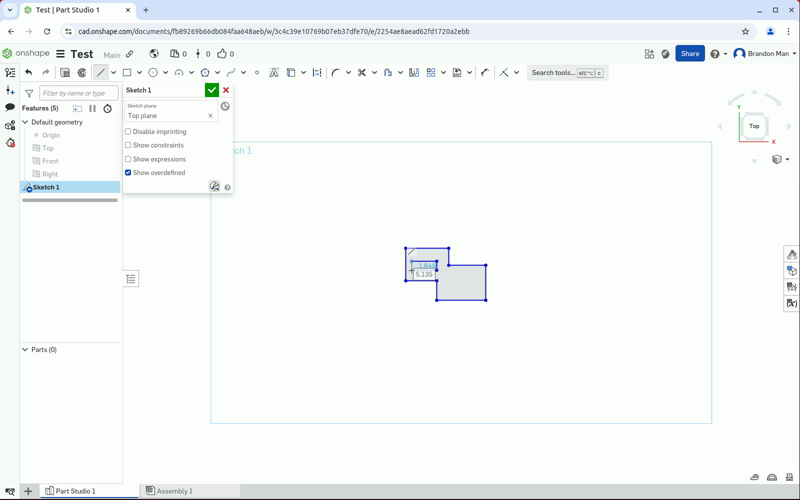
key(esc)
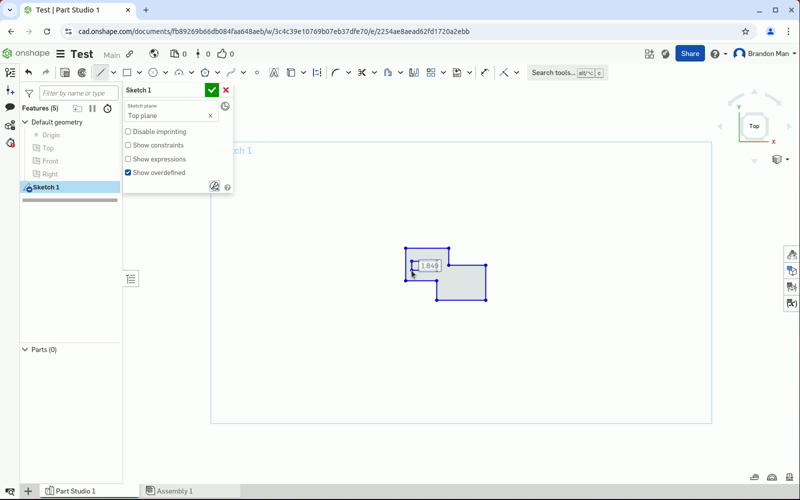
key(c)
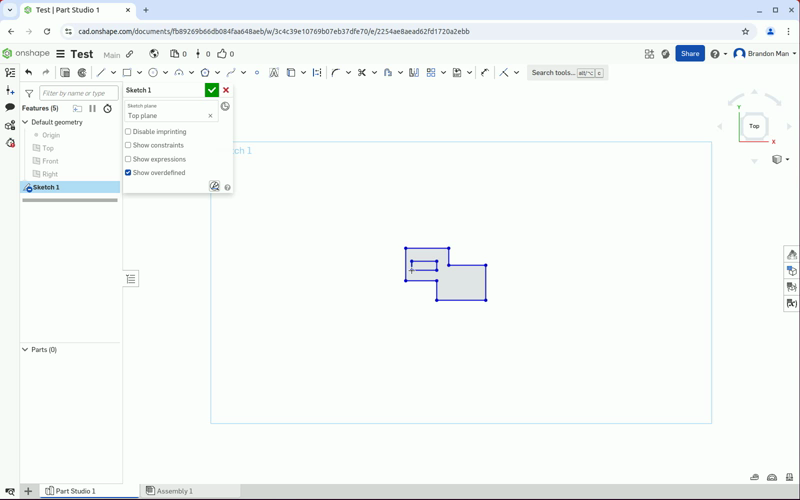
key_down(shift)
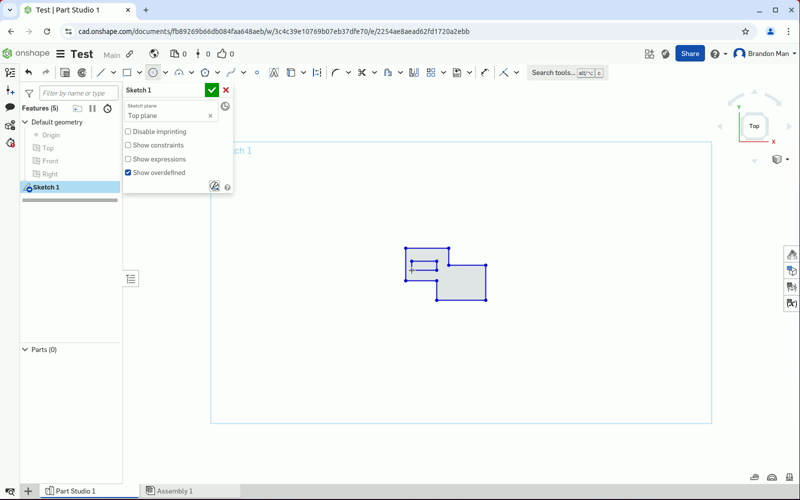
mouse_move(461, 282)
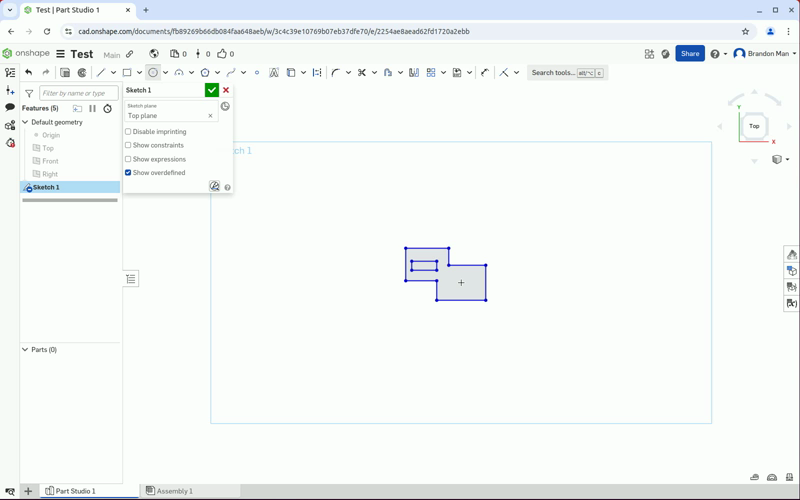
click(461, 282)
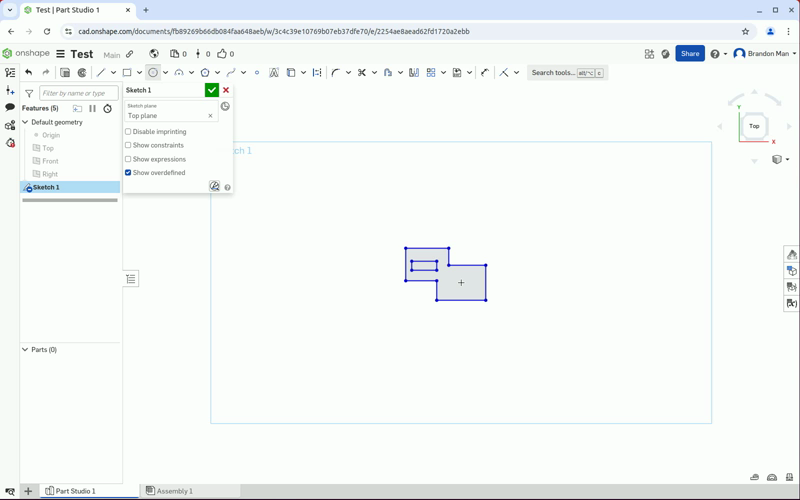
key_up(shift)
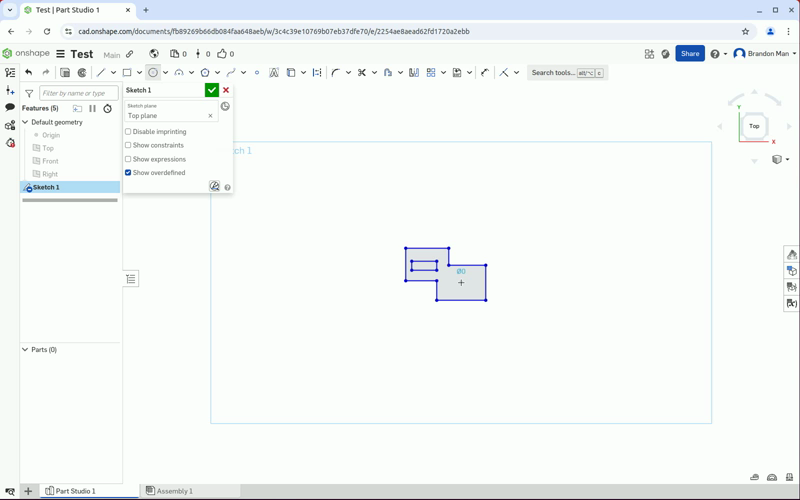
mouse_move(471, 282)
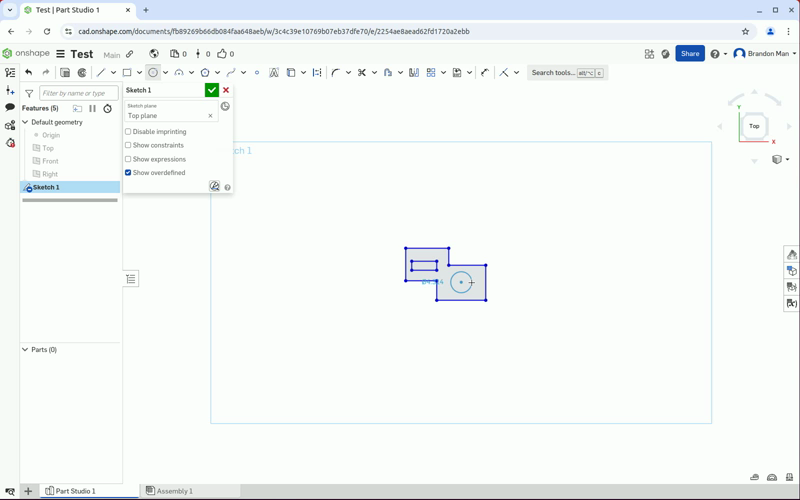
click(471, 282)
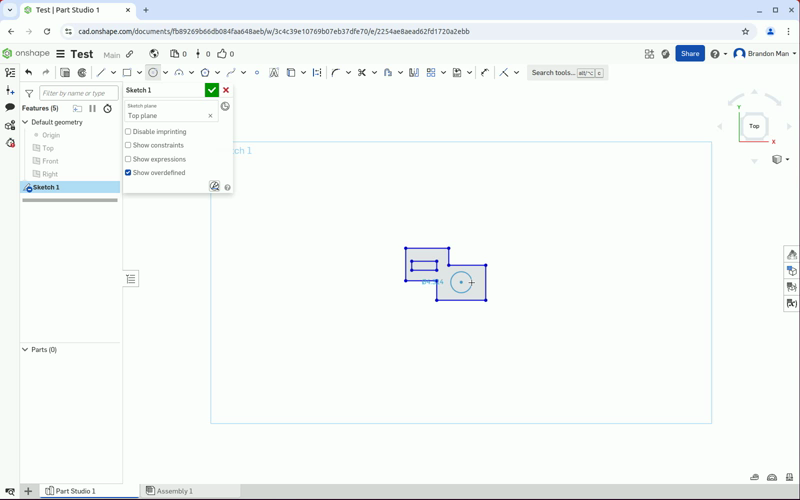
key(esc)
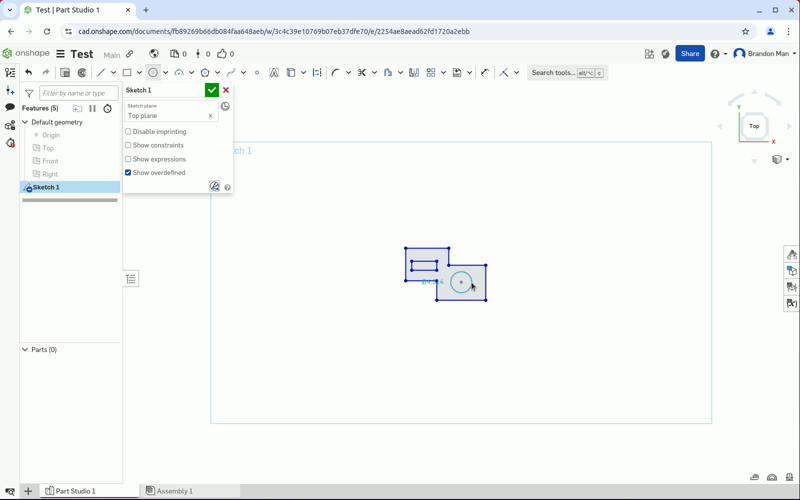
mouse_move(419, 257)
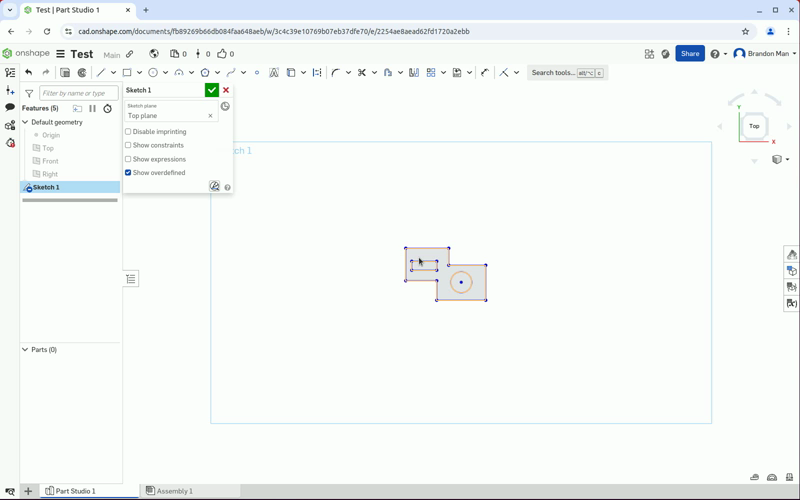
click(419, 257)
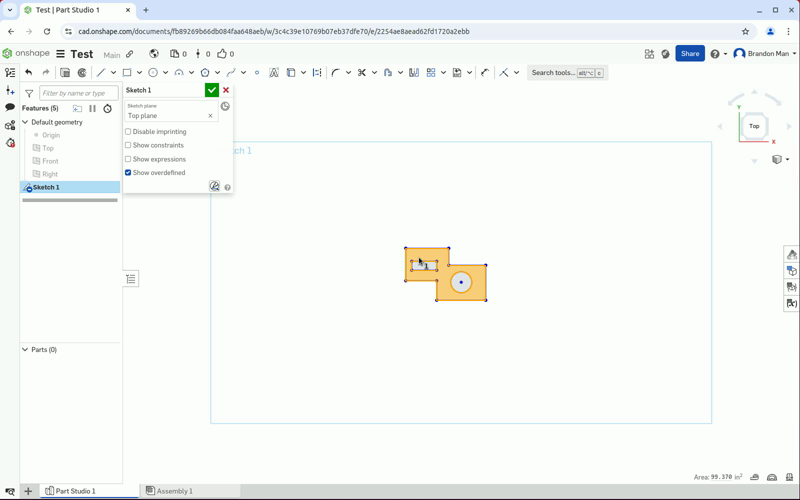
mouse_move(73, 352)
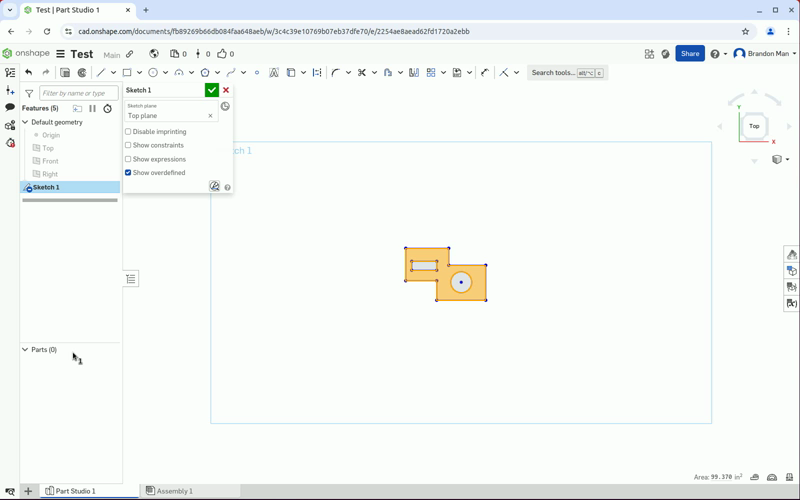
key(shift+y)
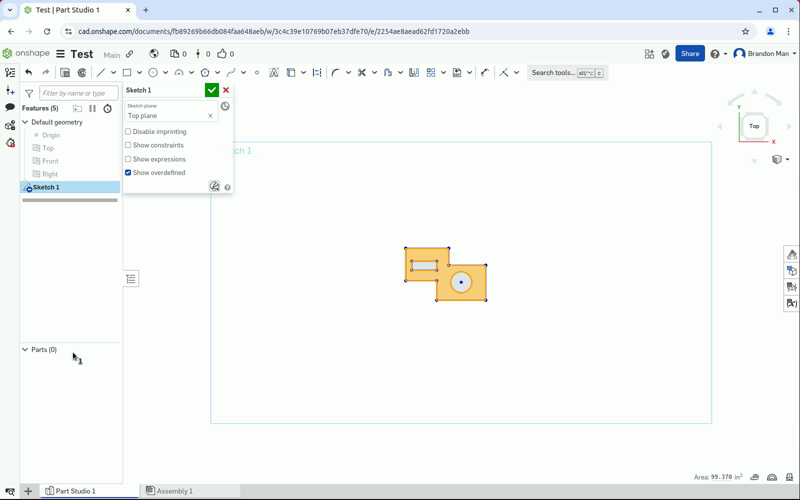
key(shift+e)
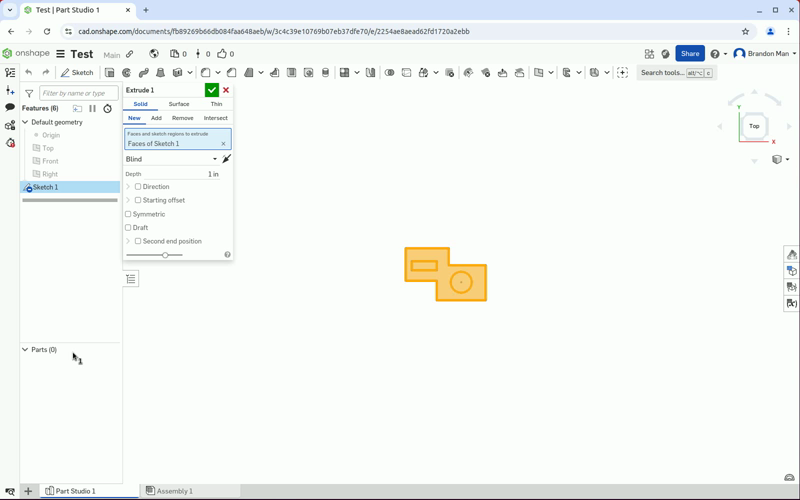
mouse_move(143, 106)
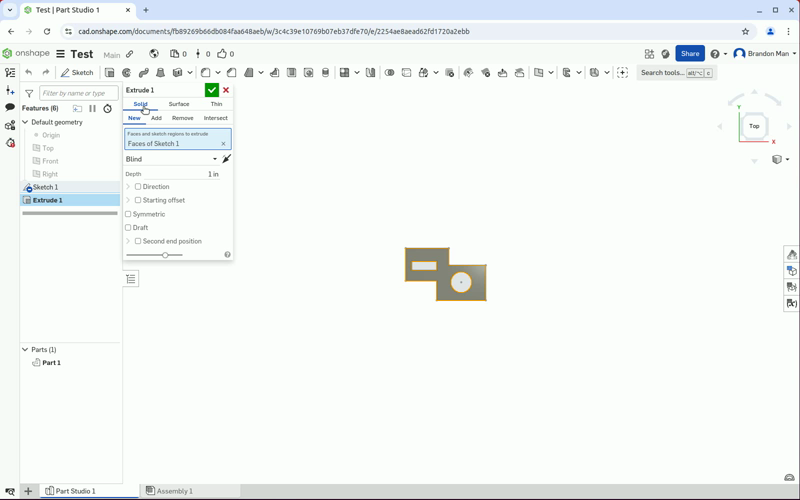
click(143, 106)
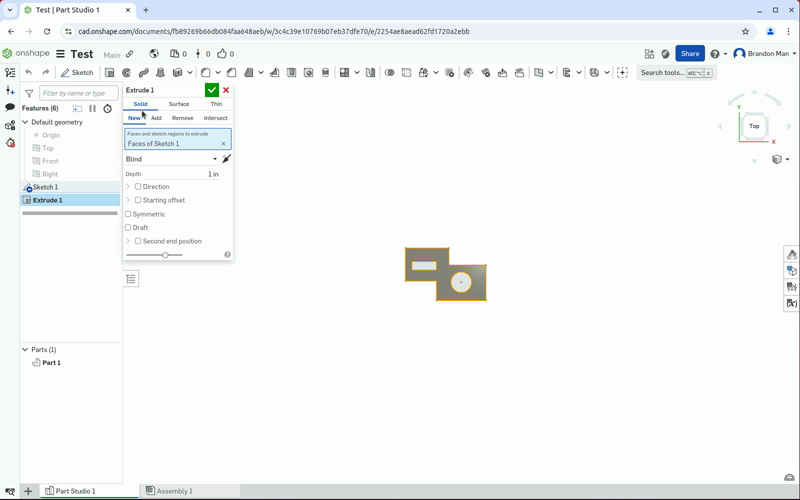
mouse_move(137, 120)
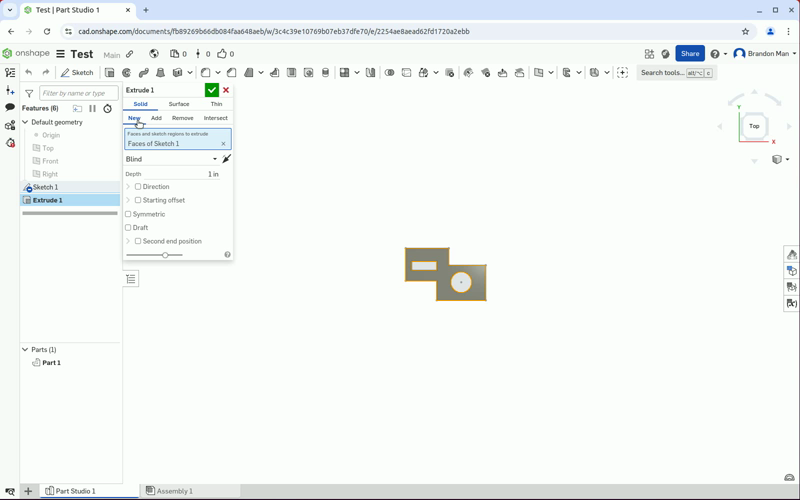
click(137, 120)
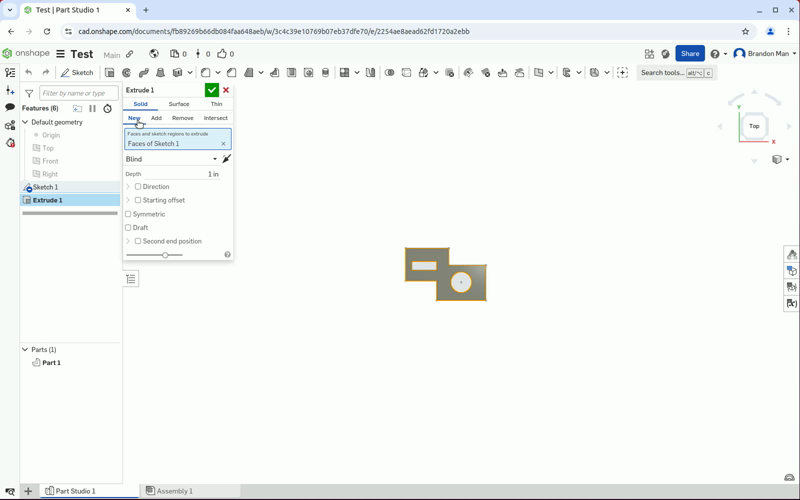
key(tab, 4)
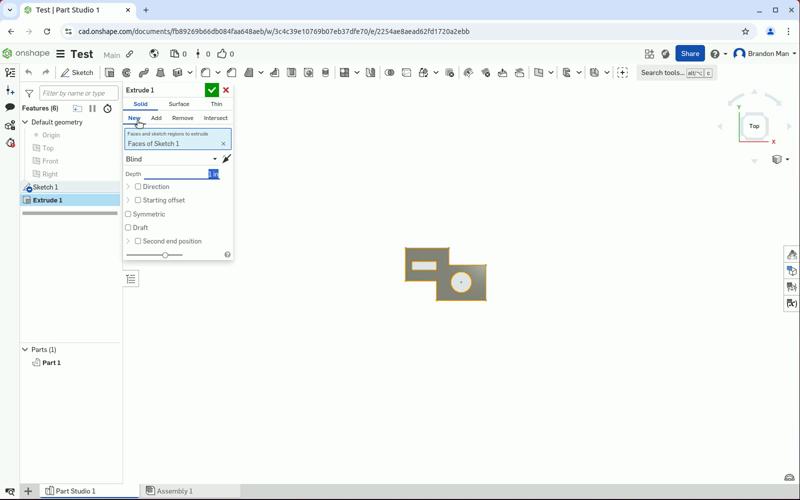
text(2.407)
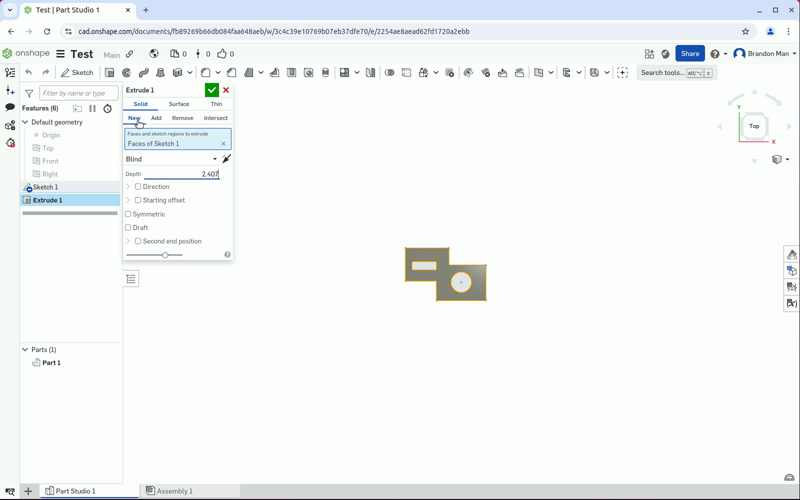
key(enter)
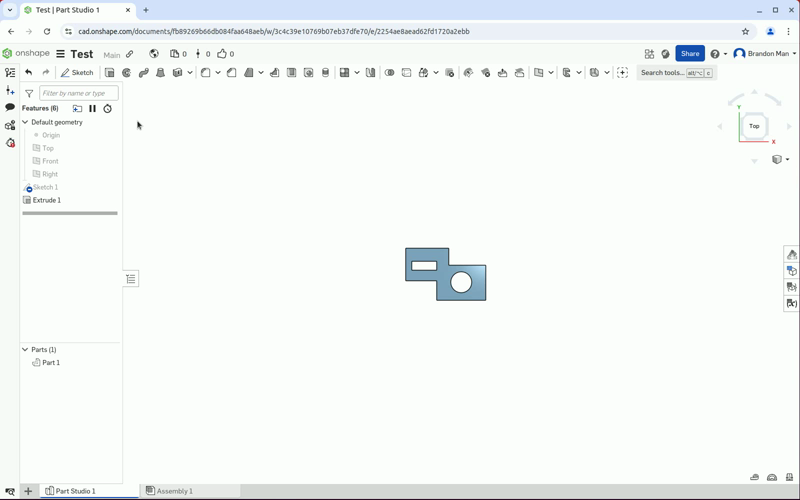
key(shift+h)
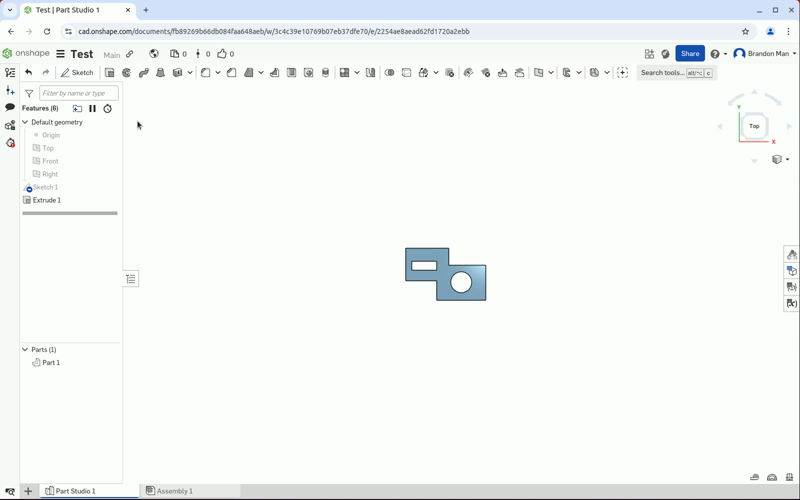
key(shift+h)
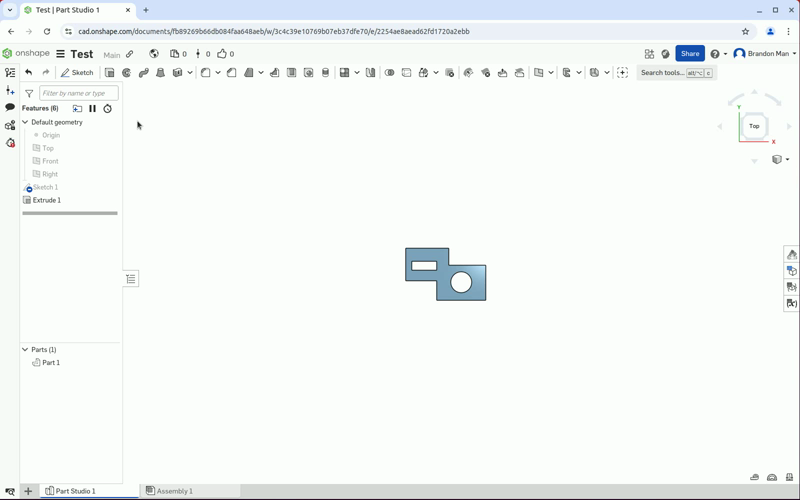
mouse_move(73, 189)
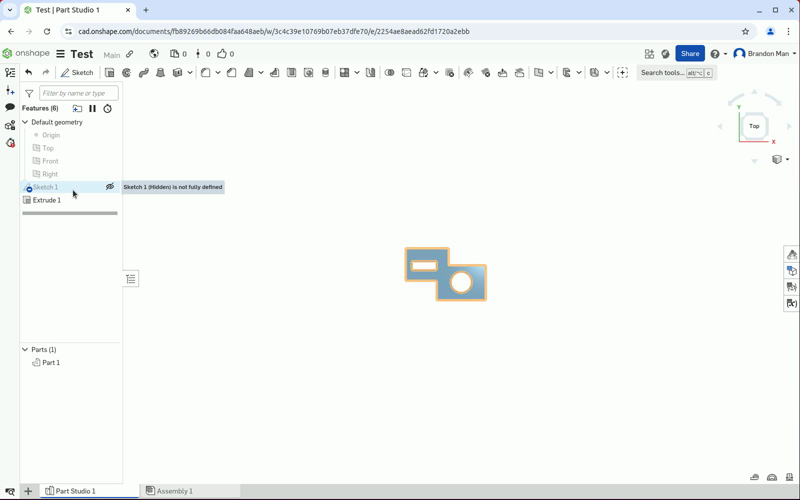
click(73, 189)
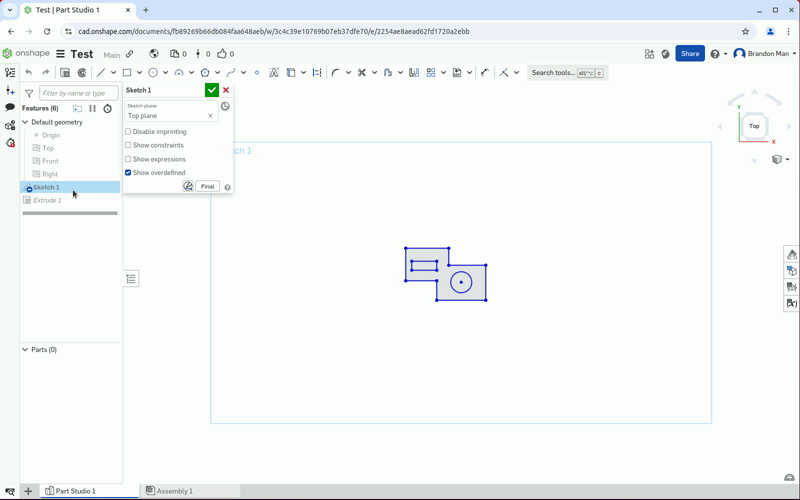
mouse_move(229, 92)
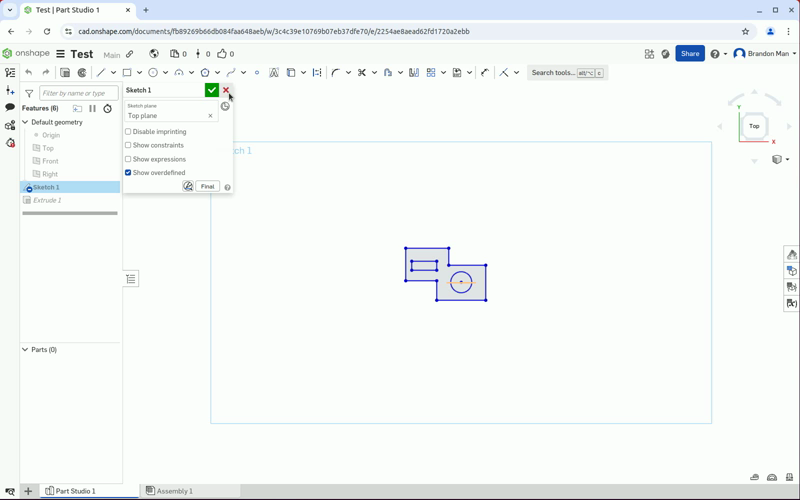
click(229, 92)
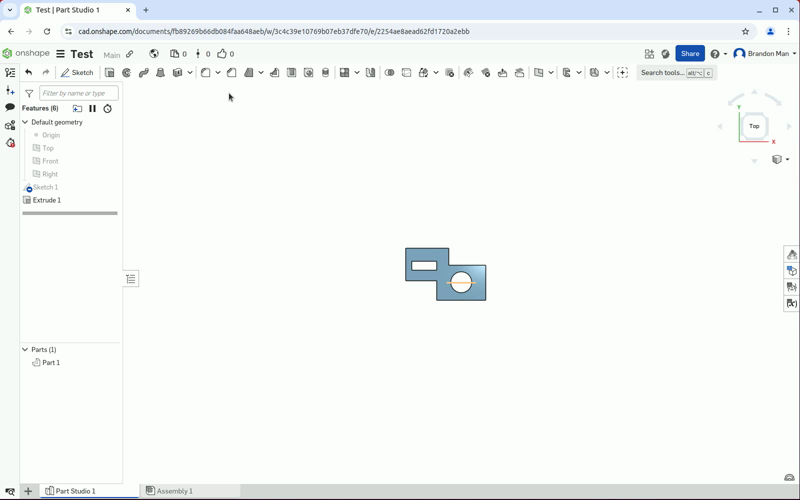
mouse_move(73, 352)
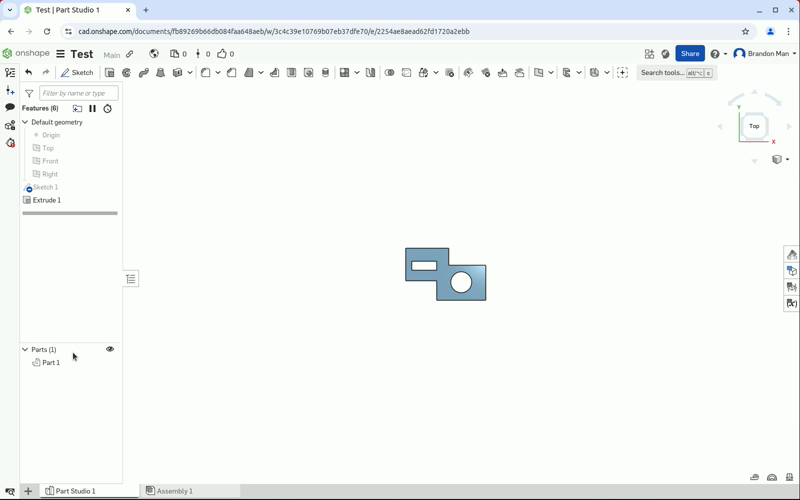
key(y)
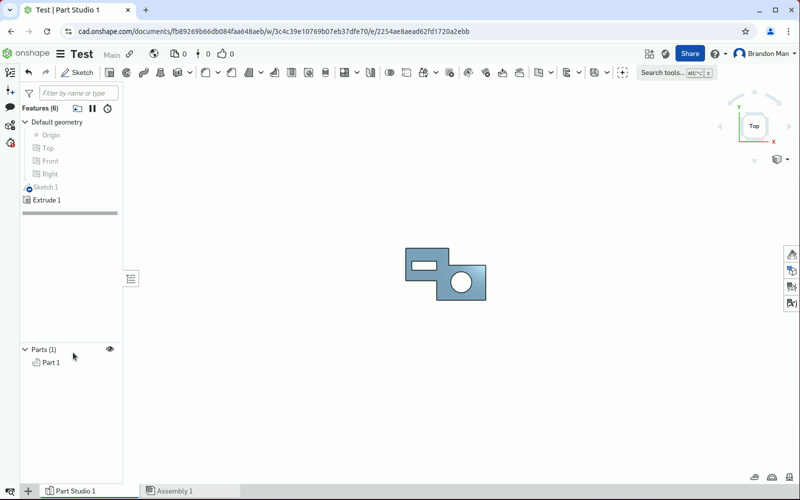
key(shift+p)
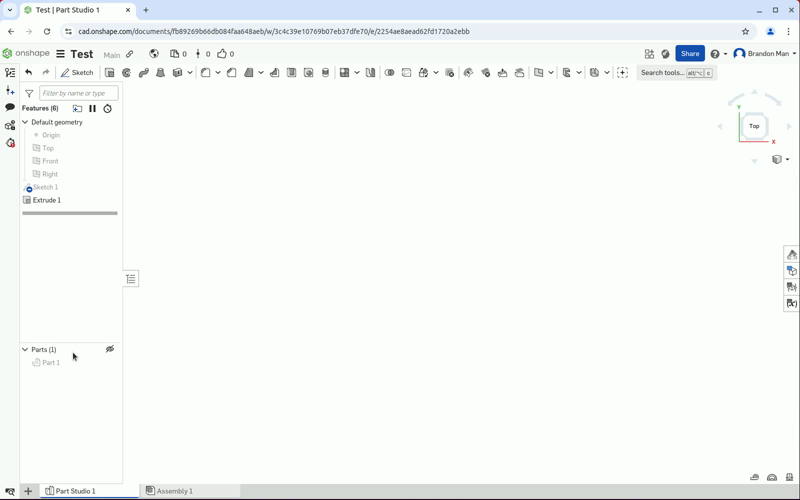
key(space)
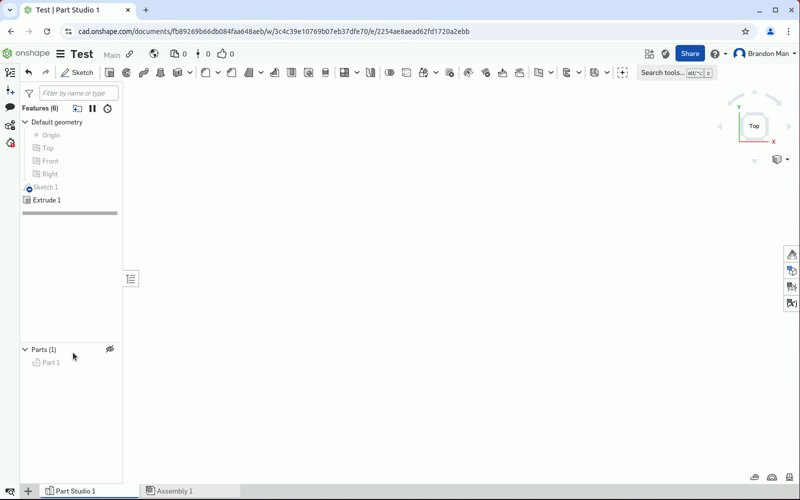
key_down(shift)
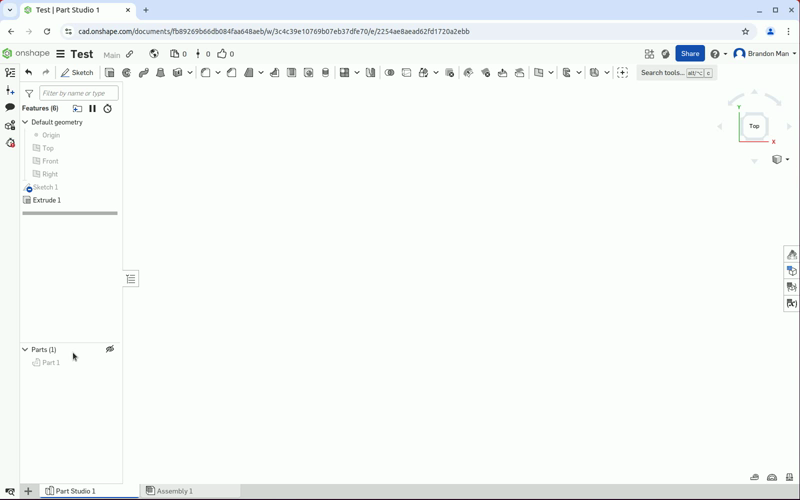
key(up)
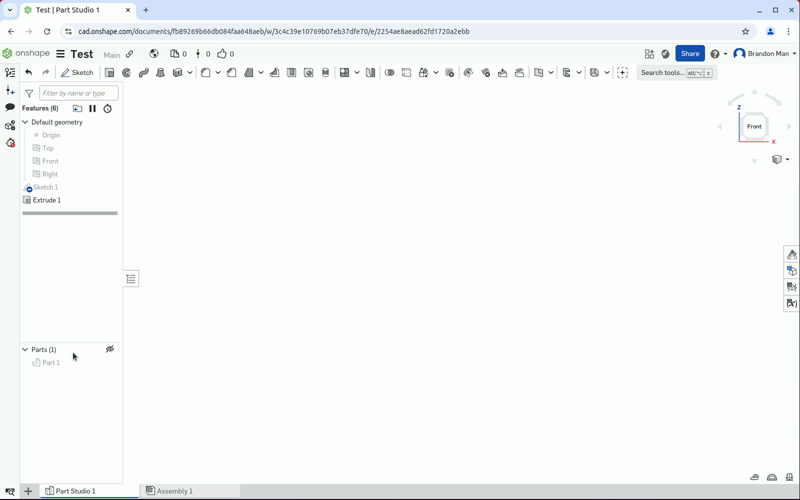
key_up(shift)
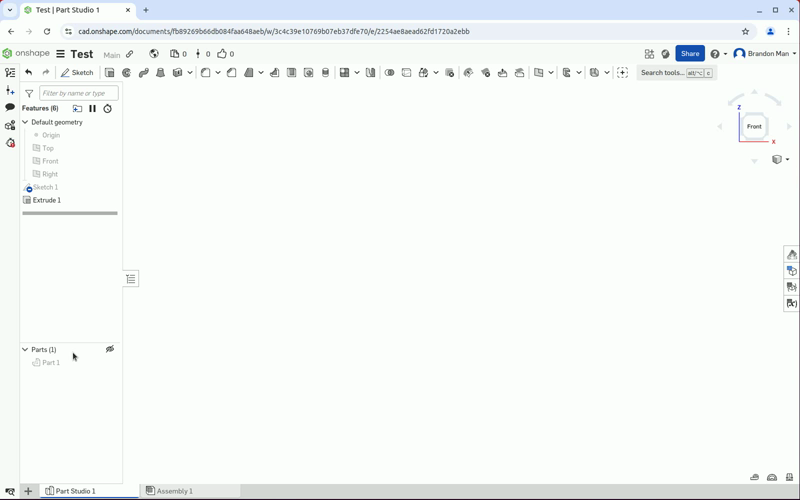
mouse_move(73, 352)
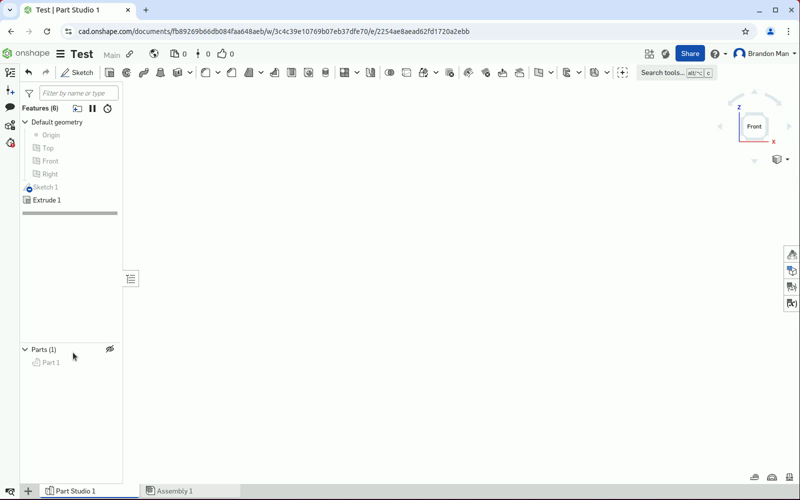
key(shift+y)
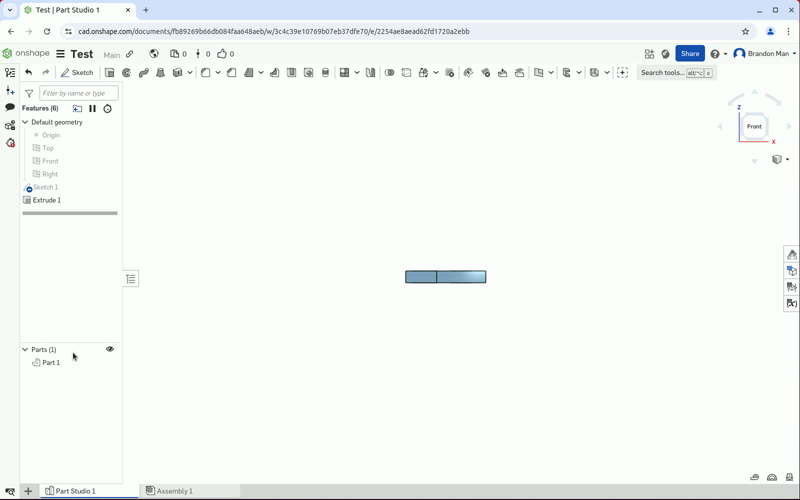
mouse_move(541, 75)
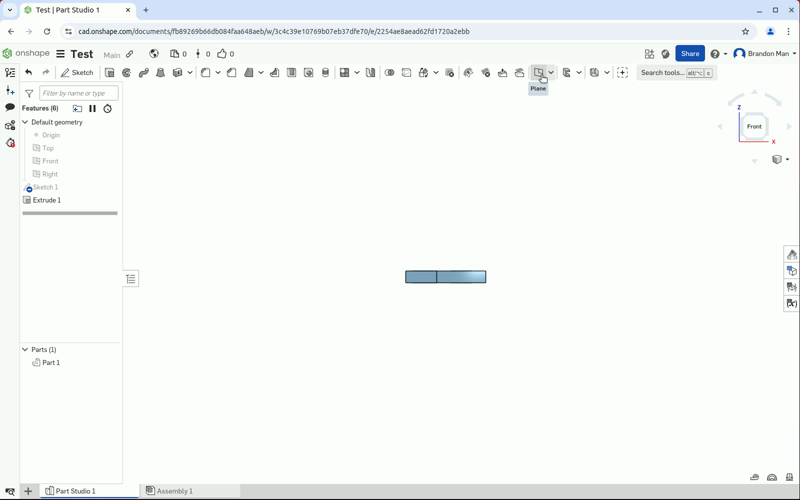
click(541, 75)
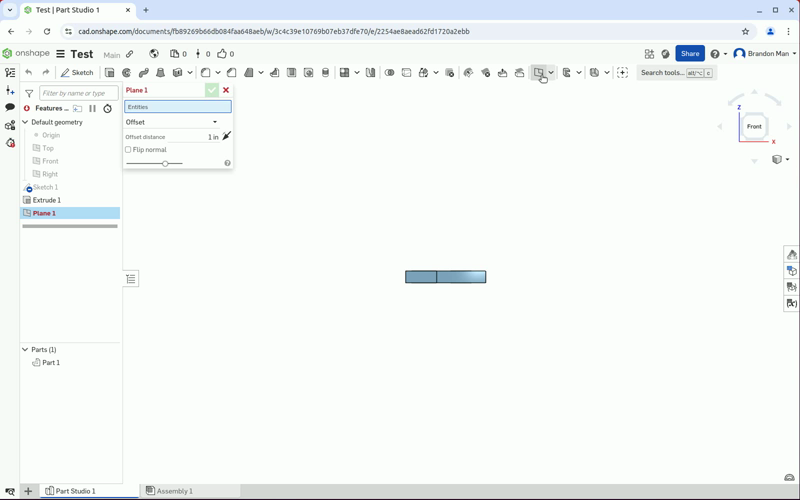
mouse_move(73, 163)
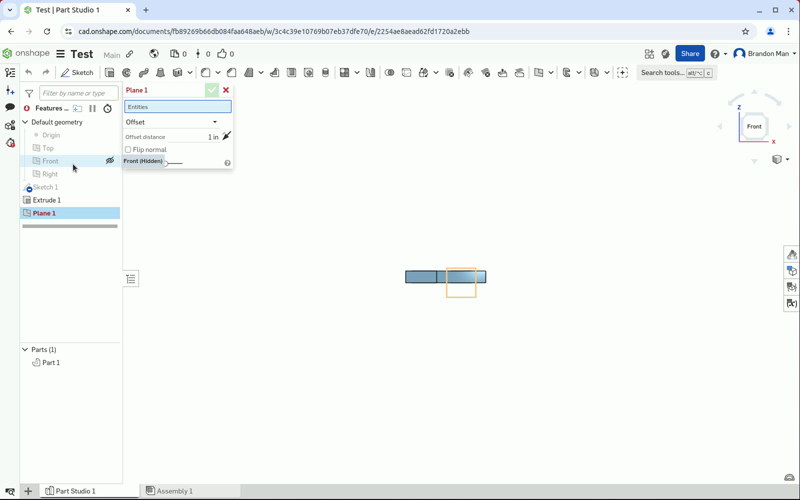
click(73, 163)
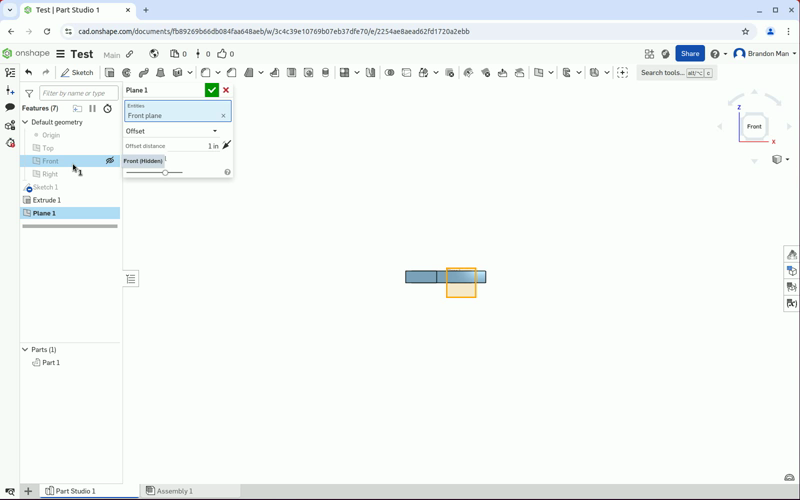
key(tab, 2)
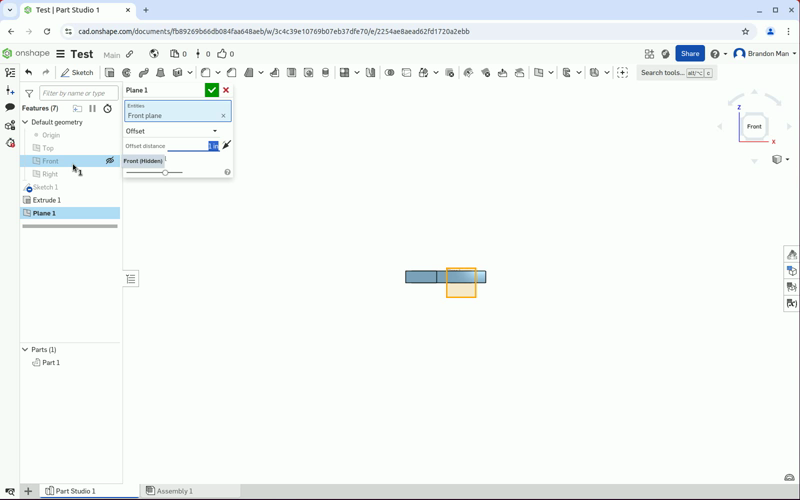
text(4.344)
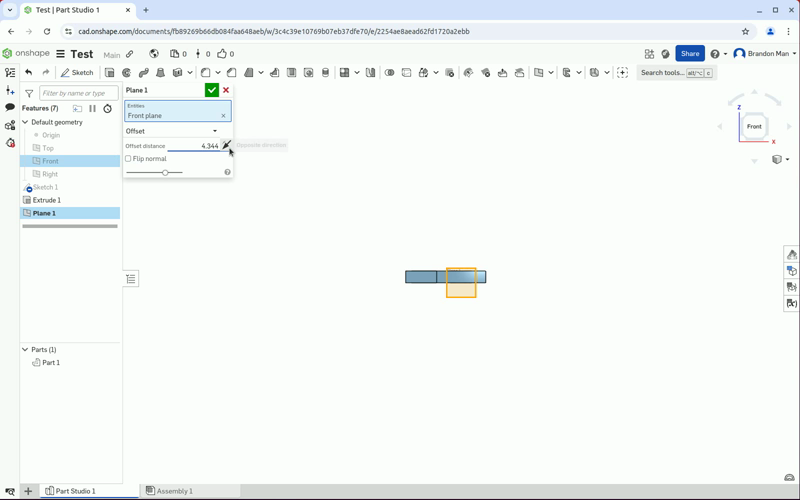
mouse_move(229, 147)
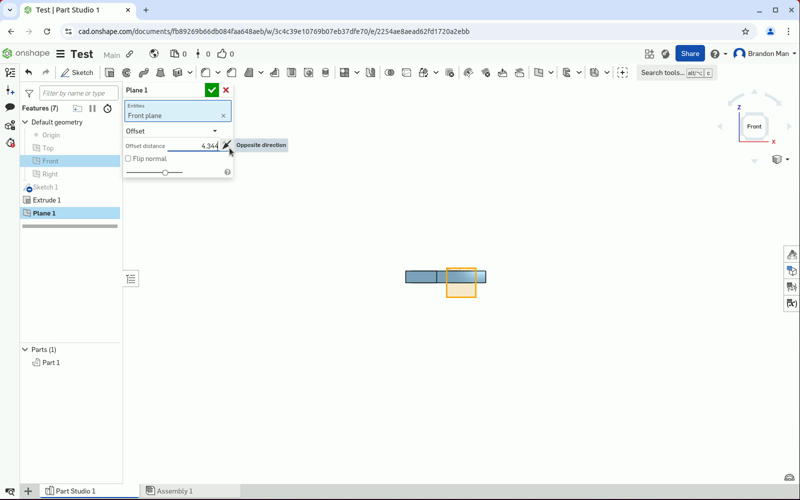
click(229, 147)
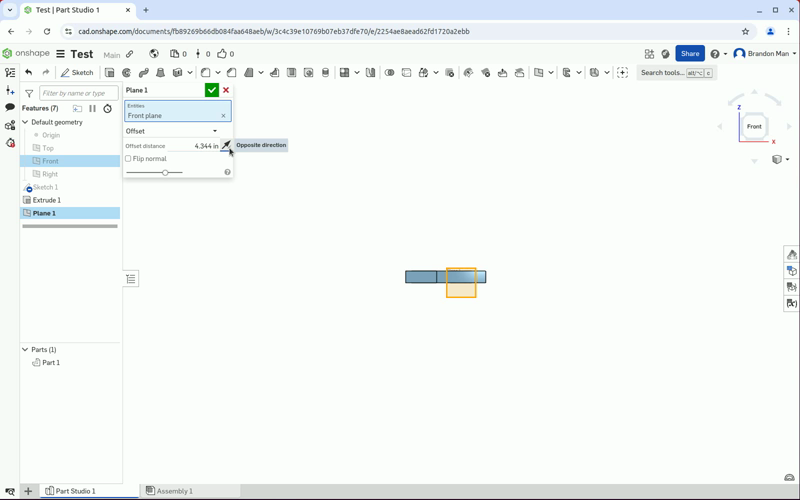
key(enter, 2)
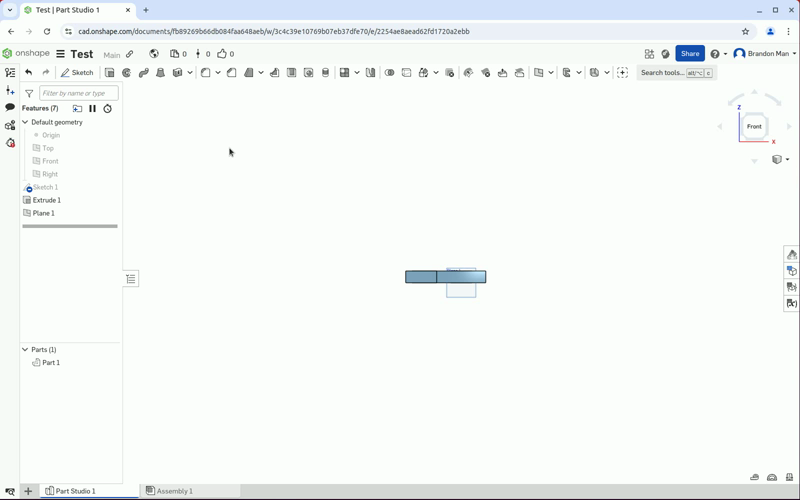
key(shift+s)
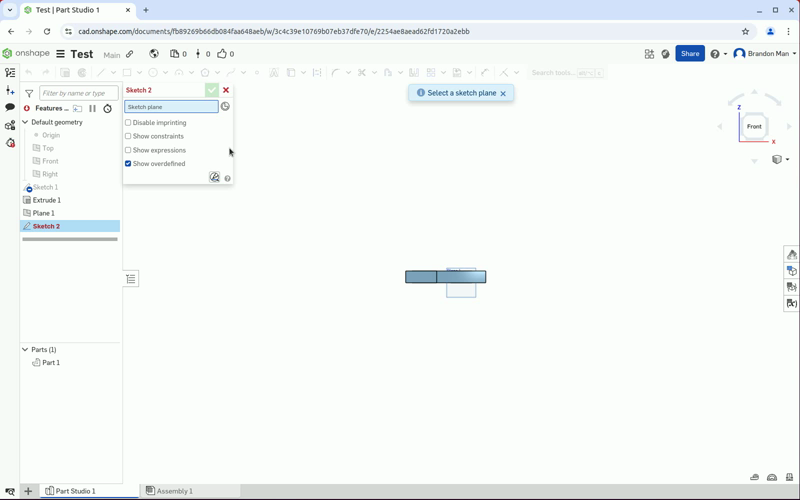
mouse_move(73, 215)
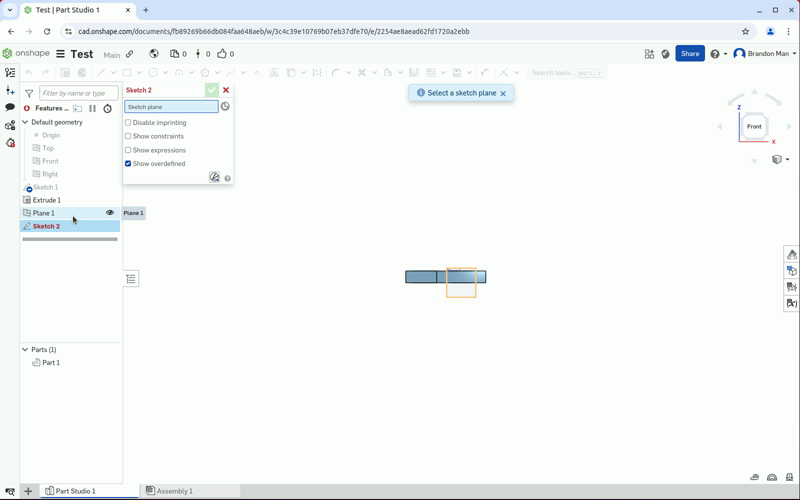
click(73, 215)
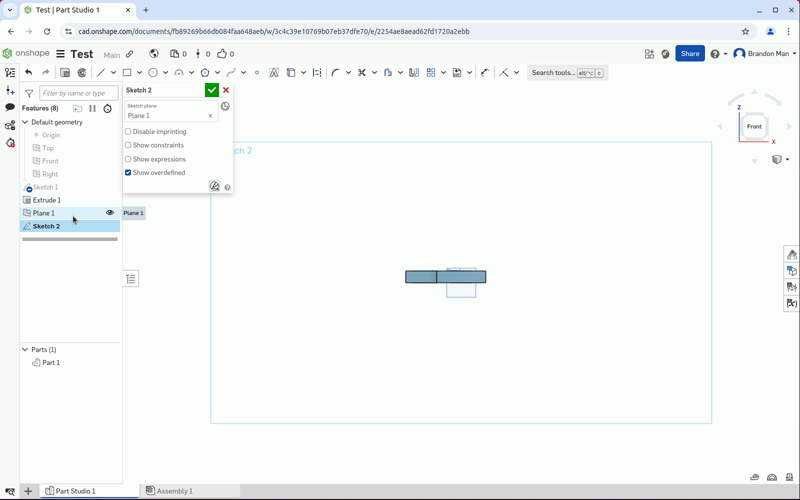
mouse_move(73, 352)
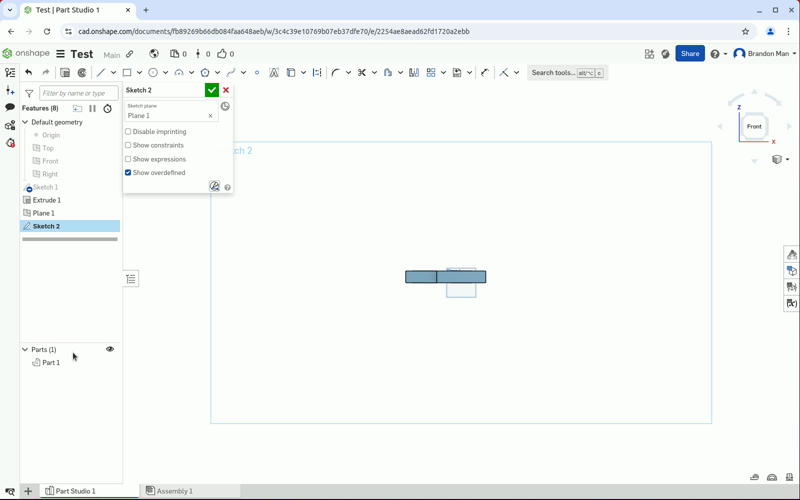
key(y)
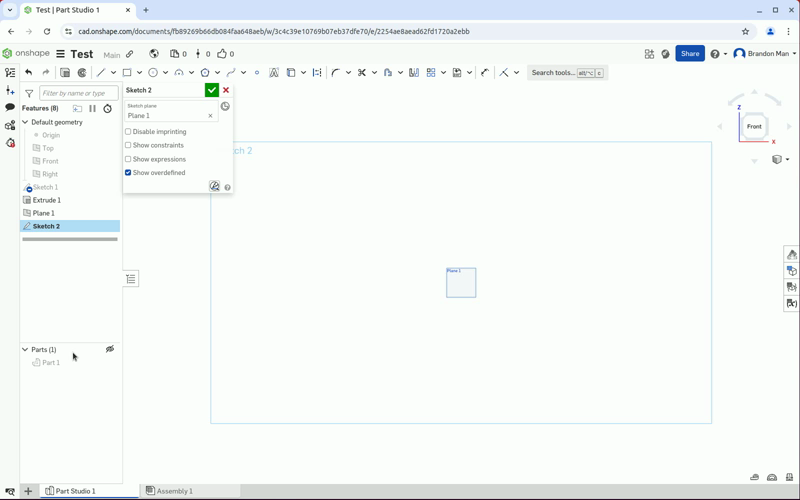
key(l)
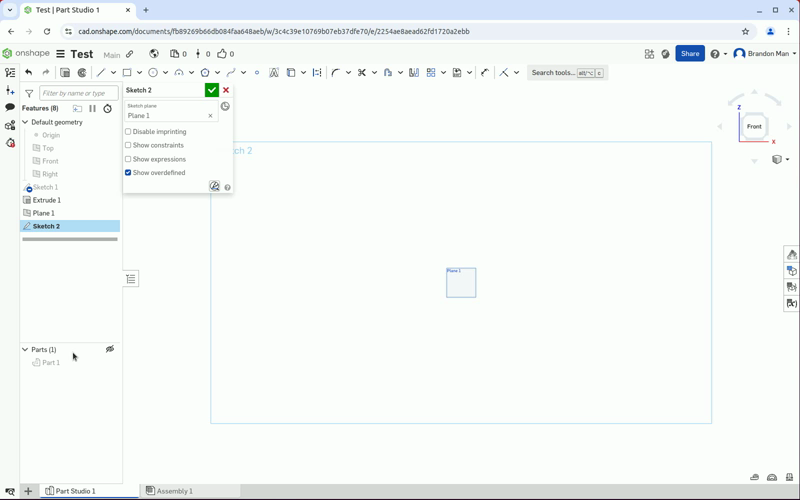
key_down(shift)
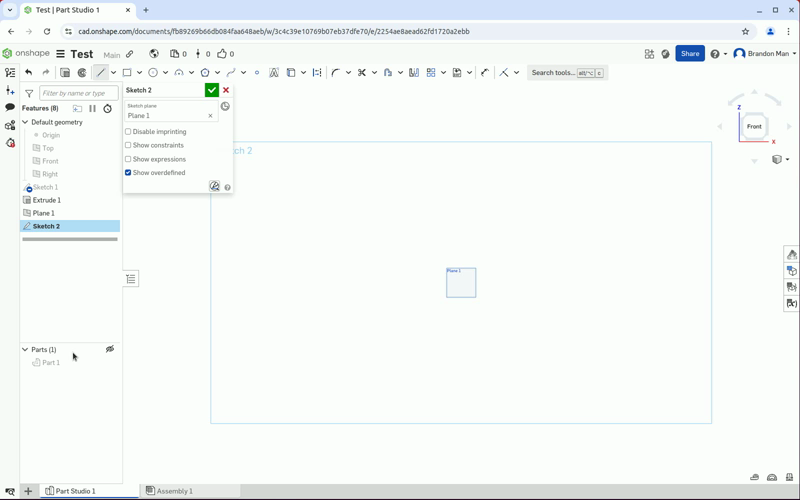
mouse_move(411, 282)
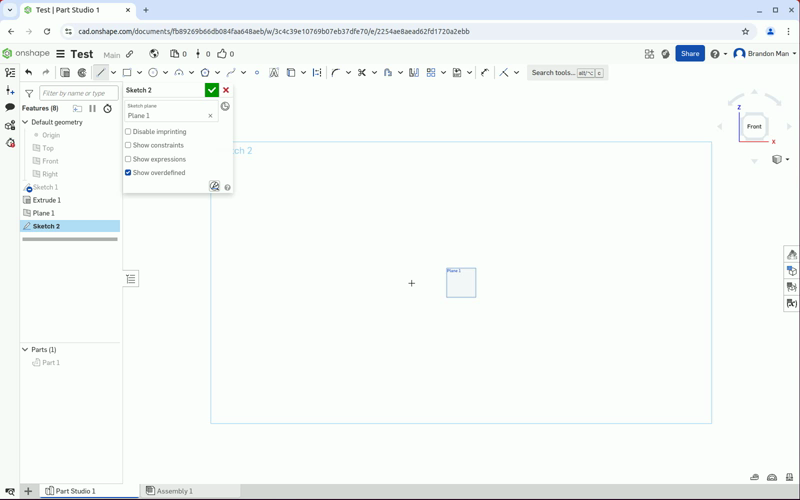
click(411, 282)
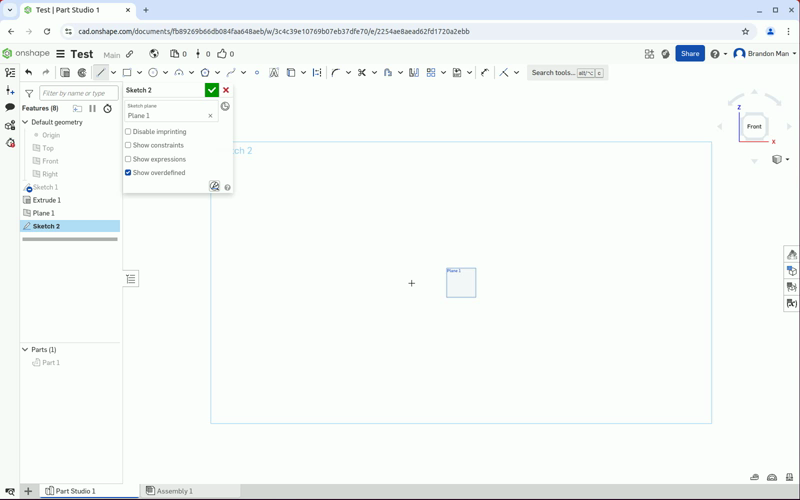
key_up(shift)
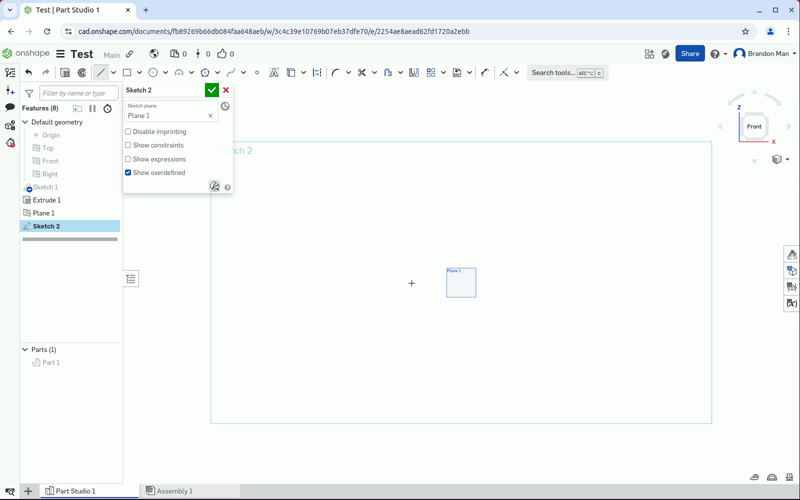
key_down(shift)
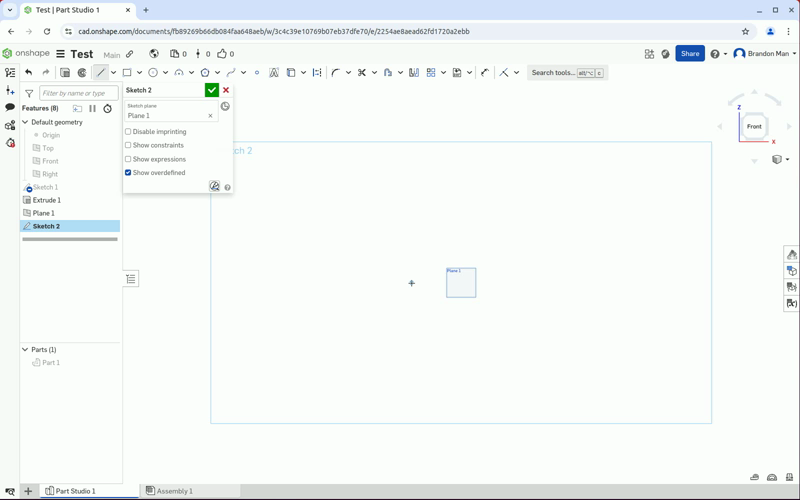
mouse_move(441, 282)
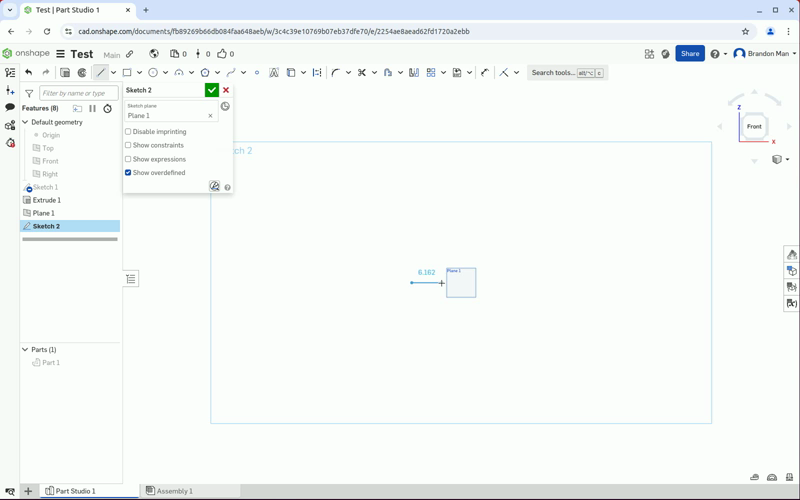
mouse_move(437, 282)
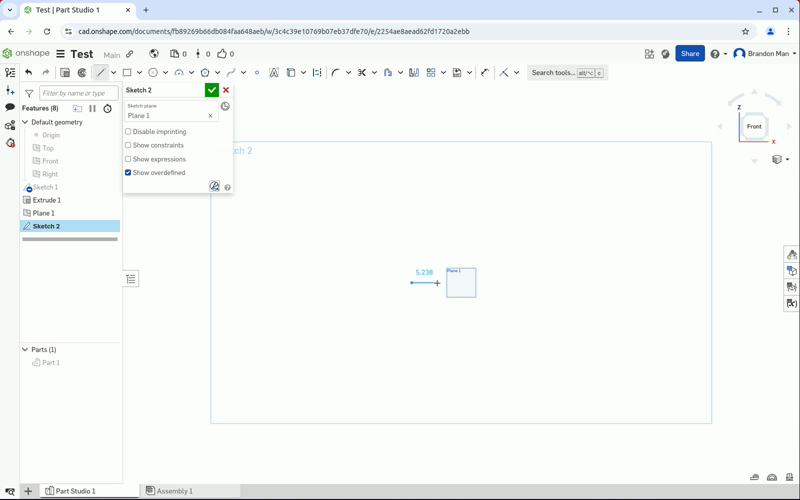
click(437, 282)
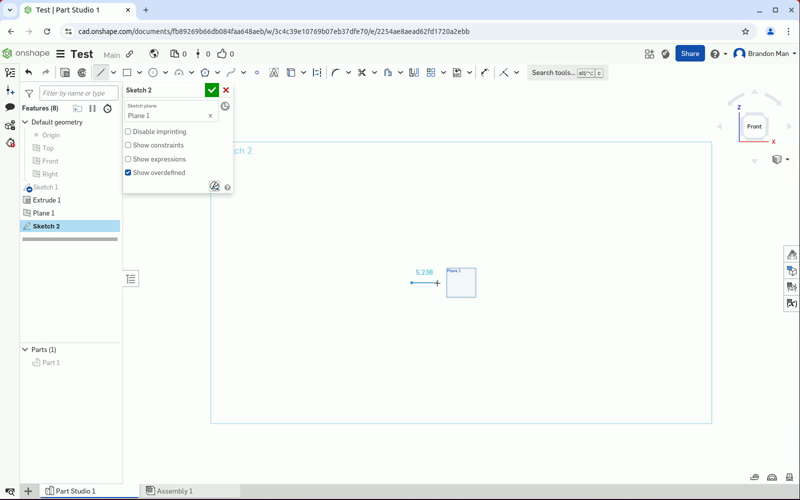
key_up(shift)
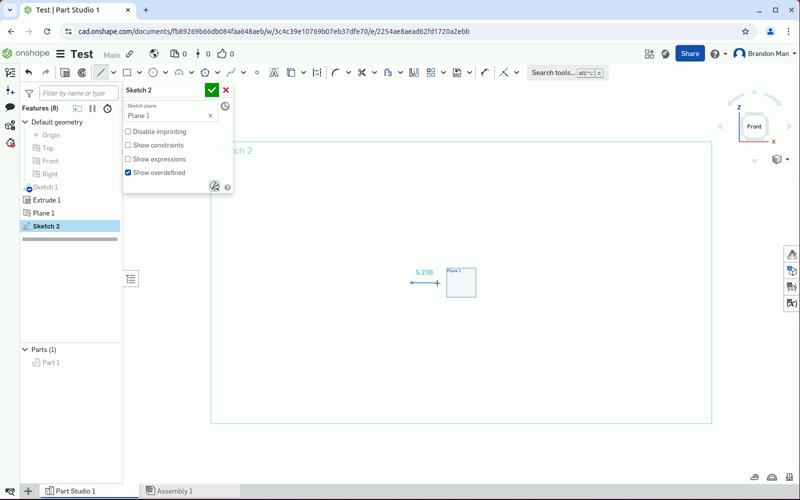
key_down(shift)
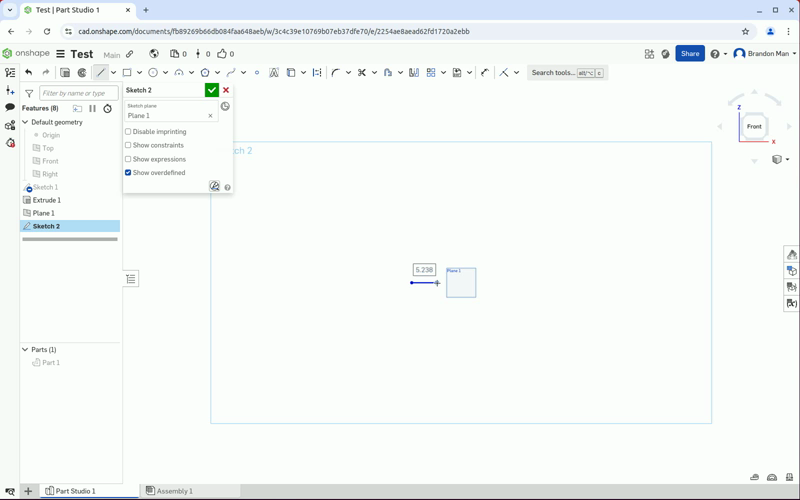
mouse_move(467, 282)
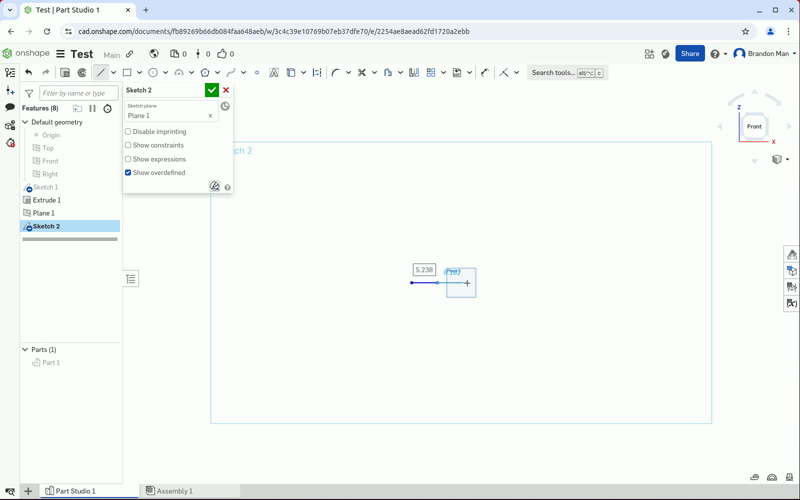
mouse_move(437, 270)
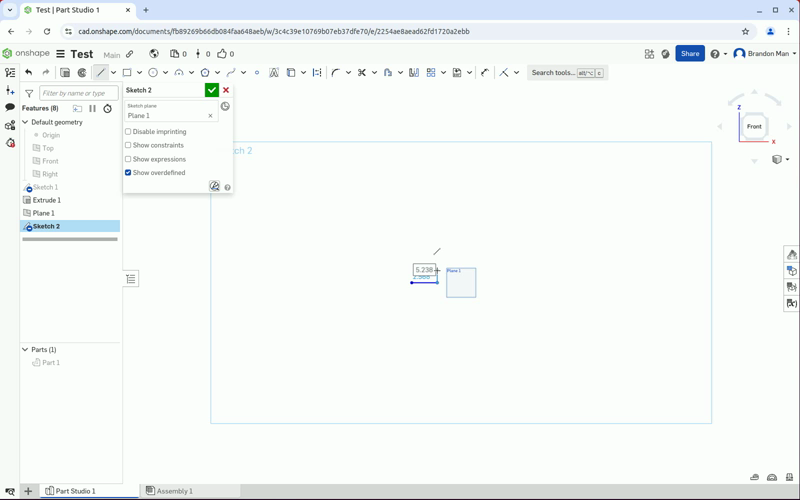
click(437, 270)
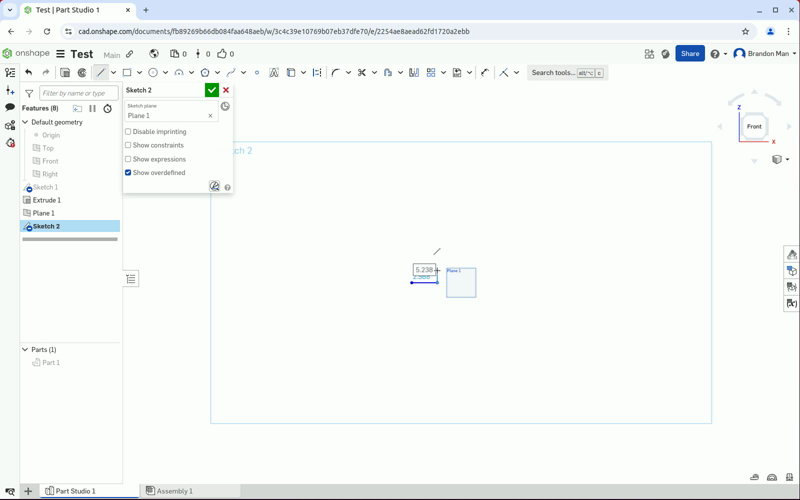
key_up(shift)
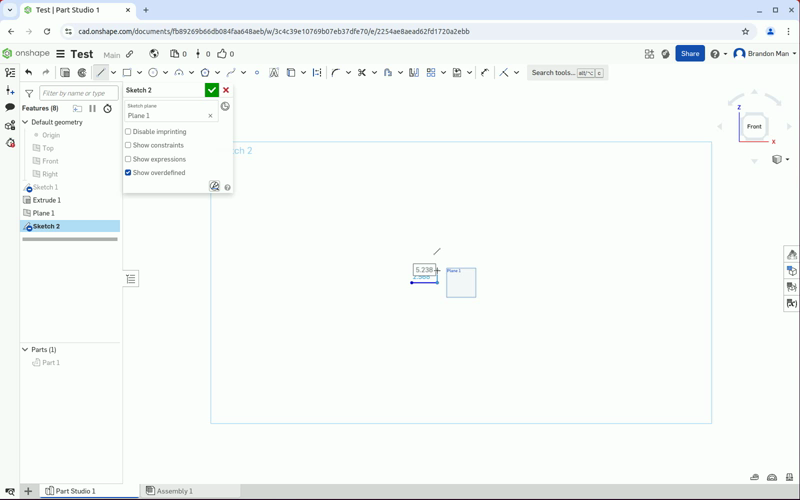
key_down(shift)
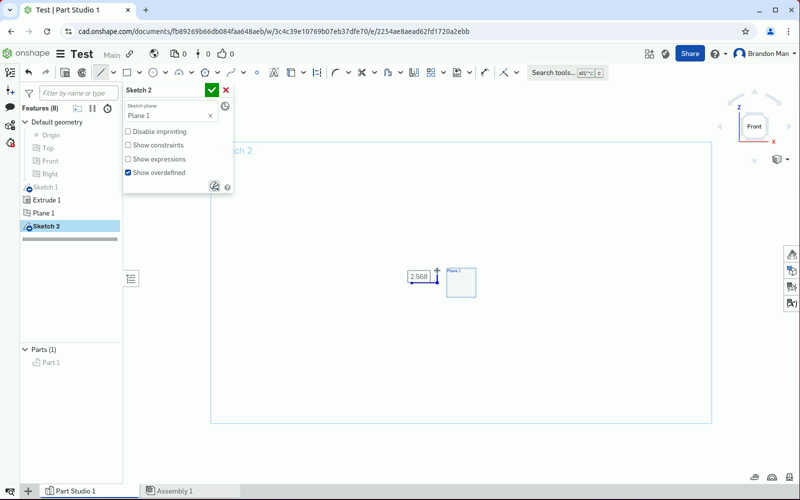
mouse_move(467, 270)
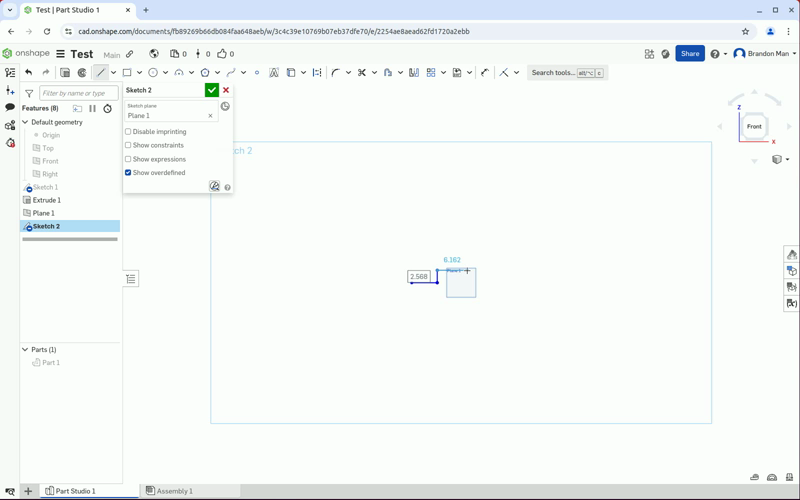
mouse_move(411, 270)
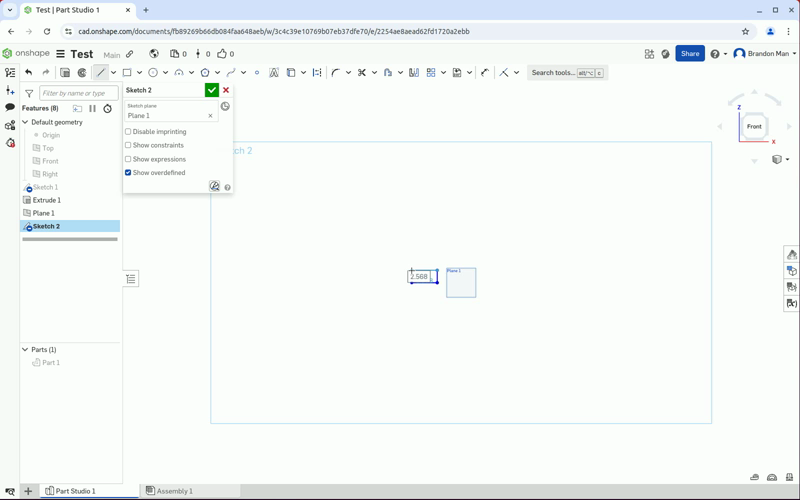
click(411, 270)
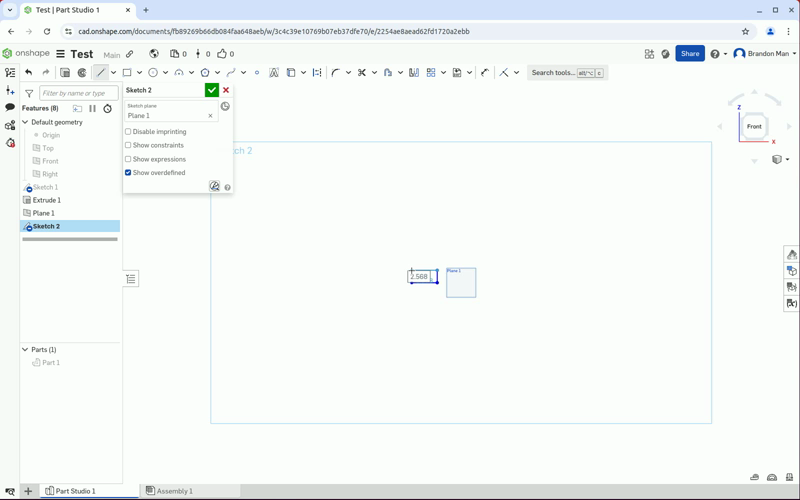
key_up(shift)
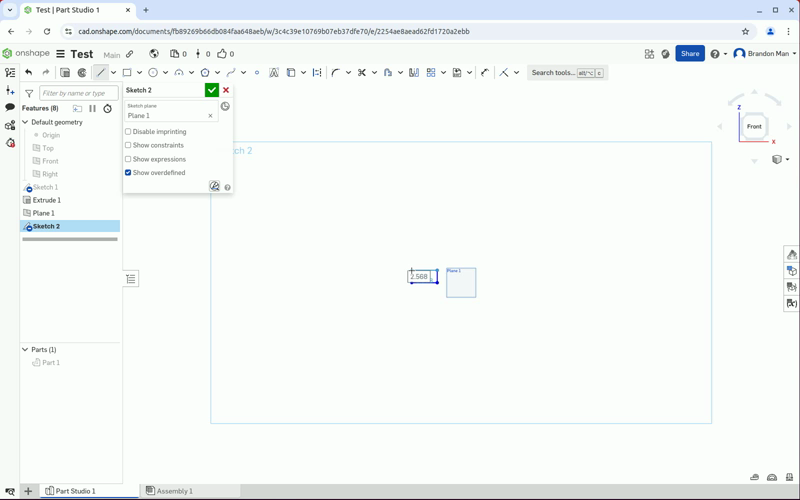
mouse_move(441, 270)
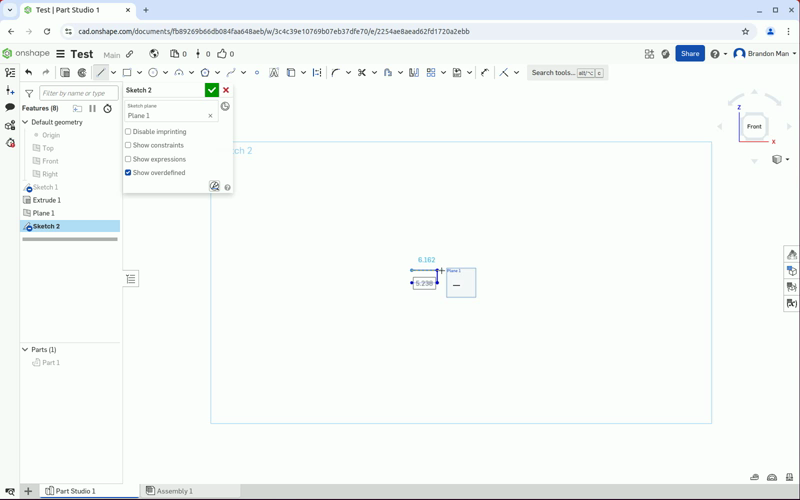
key_down(shift)
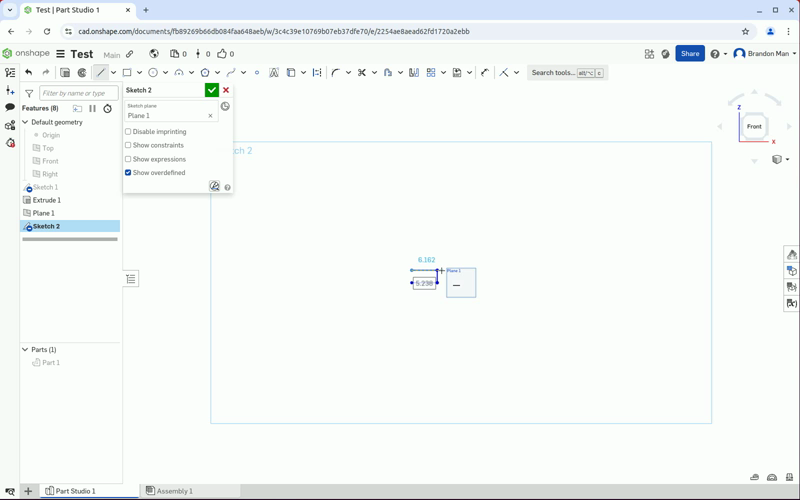
mouse_move(411, 282)
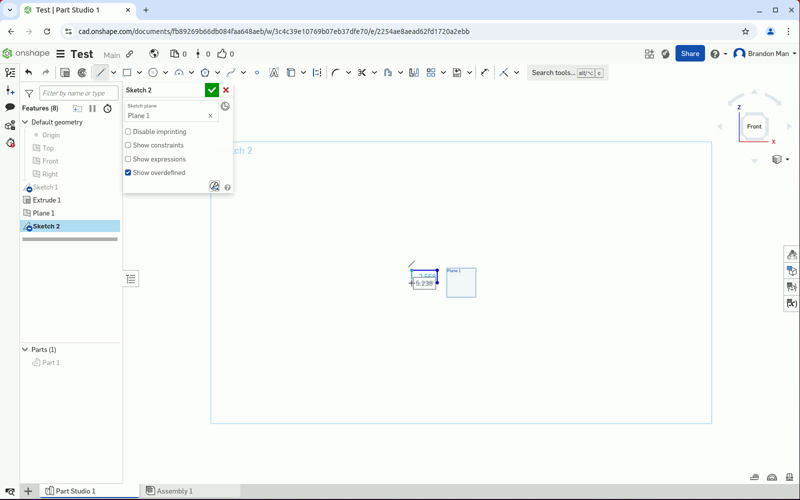
key_up(shift)
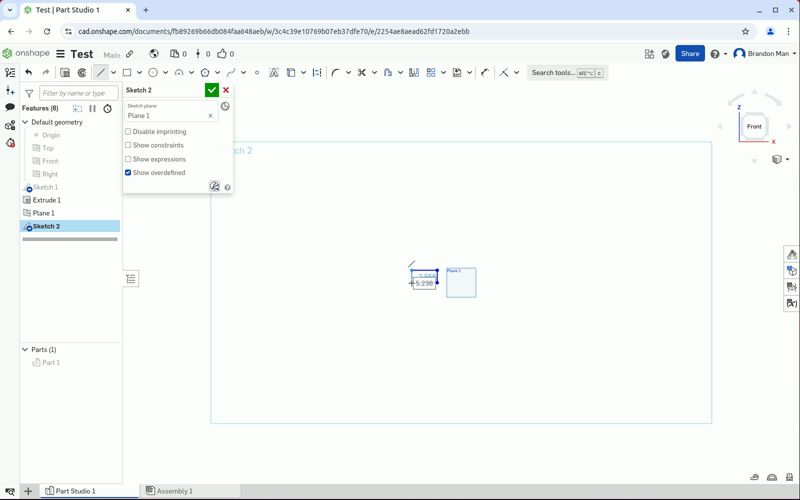
click(411, 282)
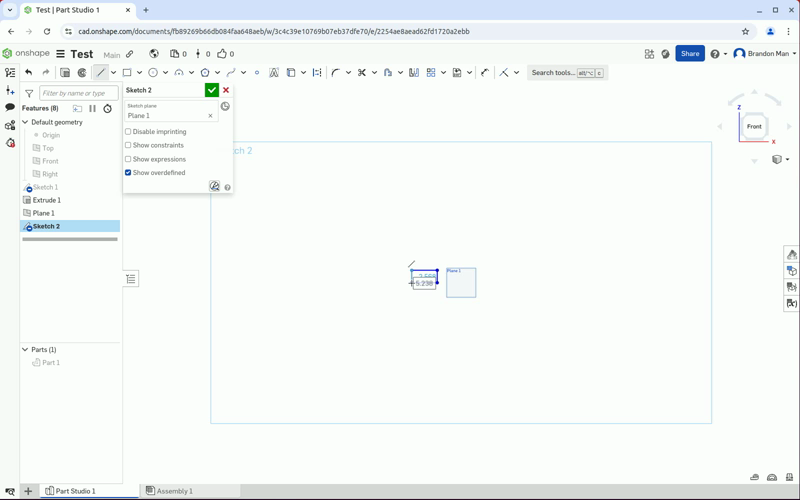
key(esc)
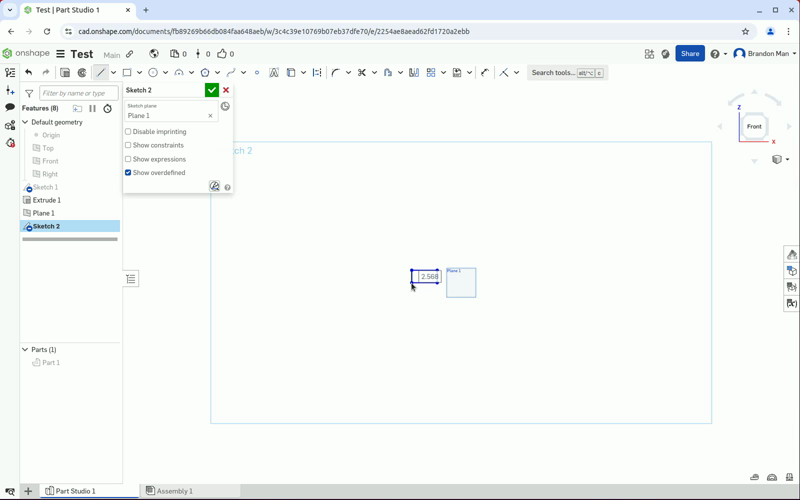
mouse_move(415, 277)
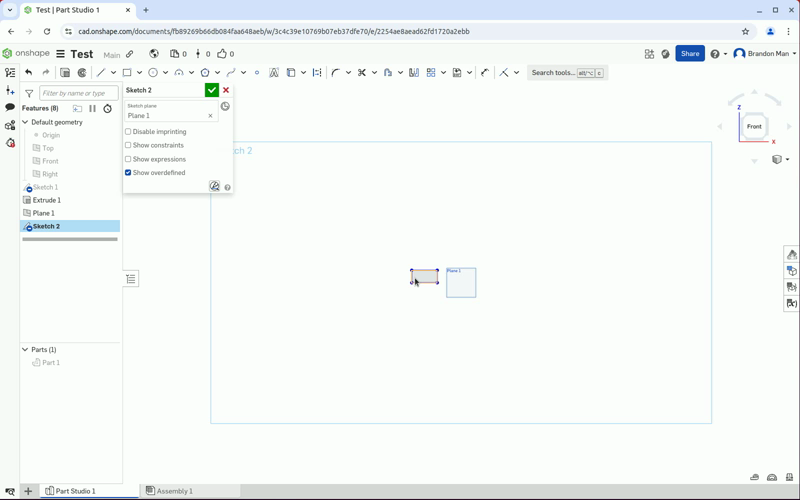
scroll(6)
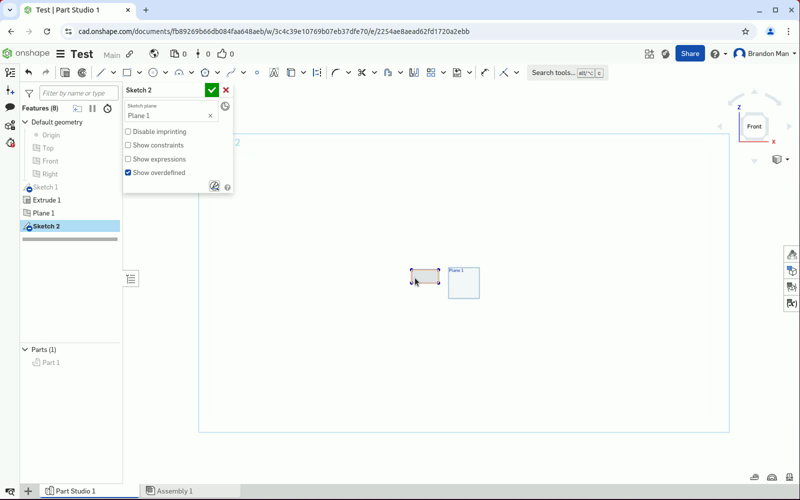
scroll(6)
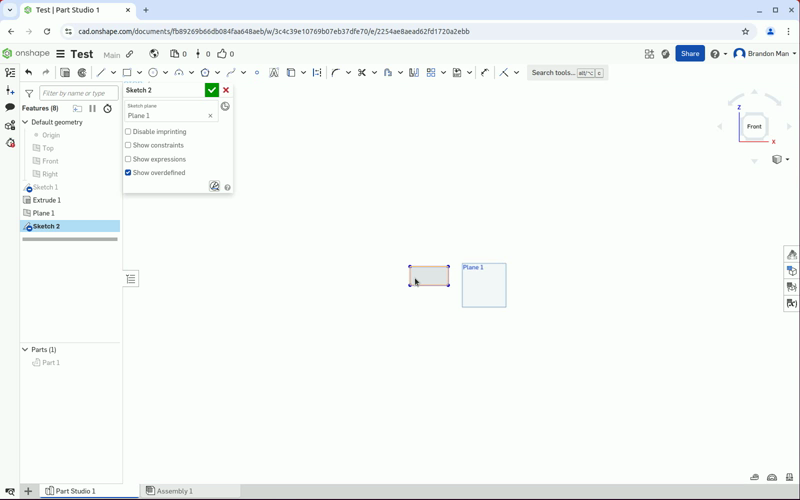
scroll(6)
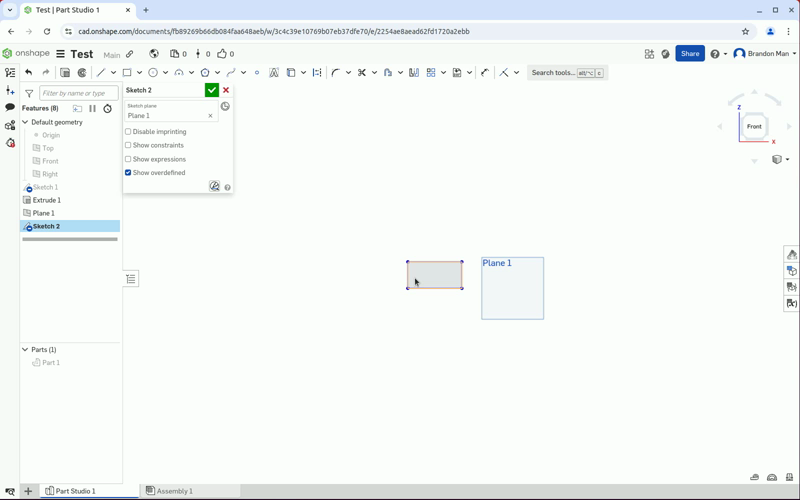
scroll(6)
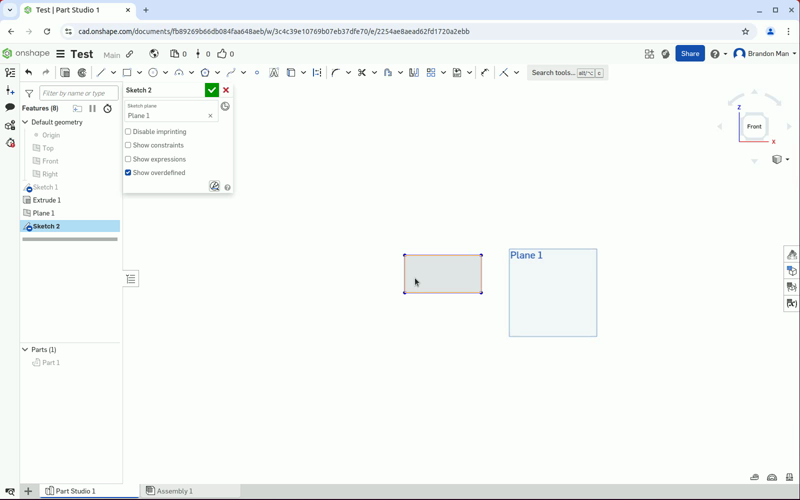
scroll(6)
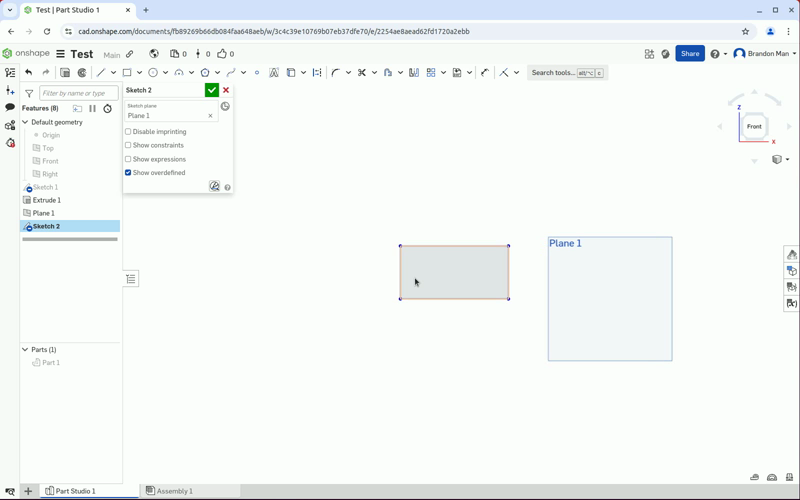
scroll(6)
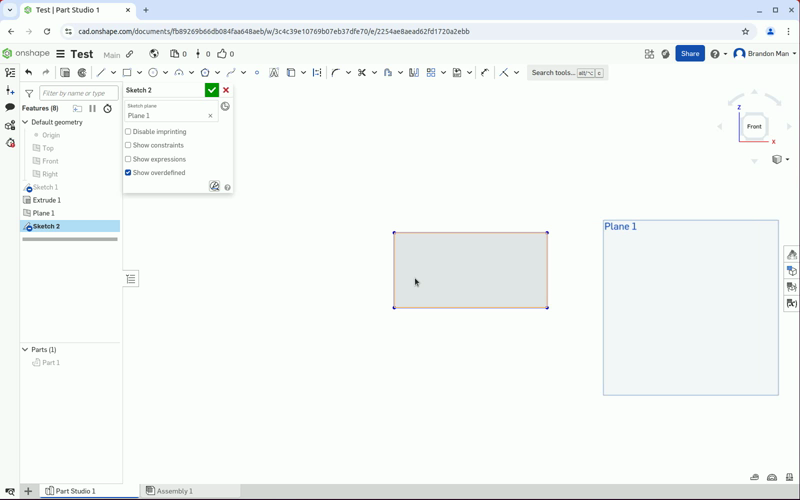
scroll(6)
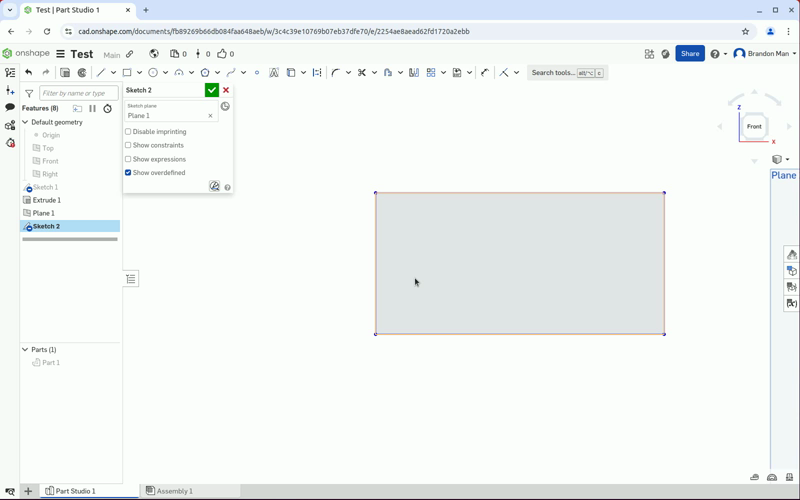
click(415, 277)
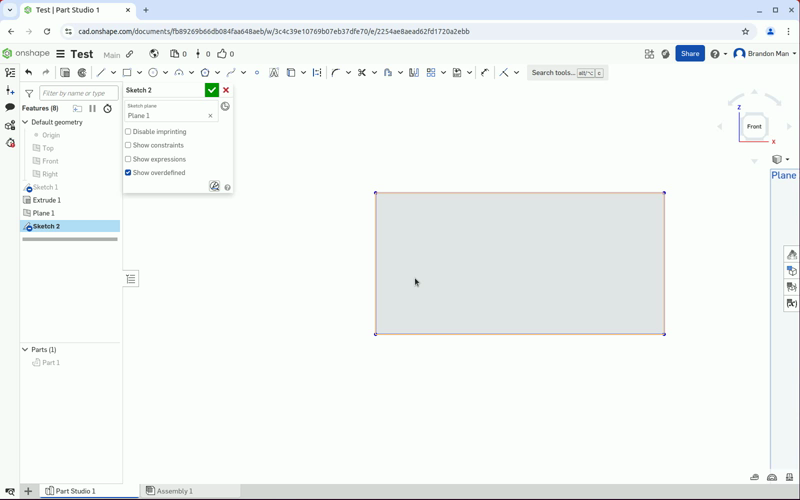
scroll(-6)
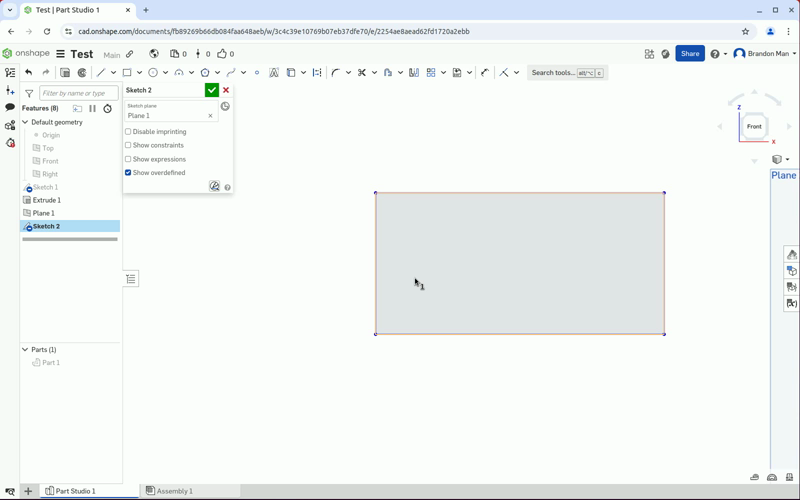
scroll(-6)
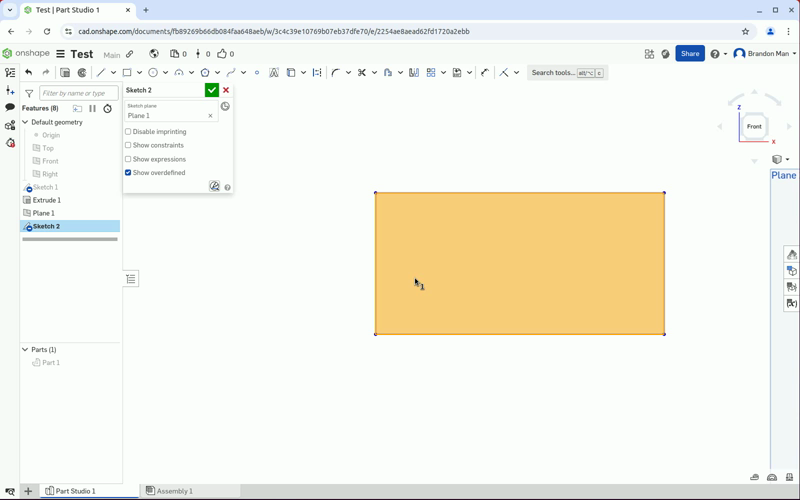
scroll(-6)
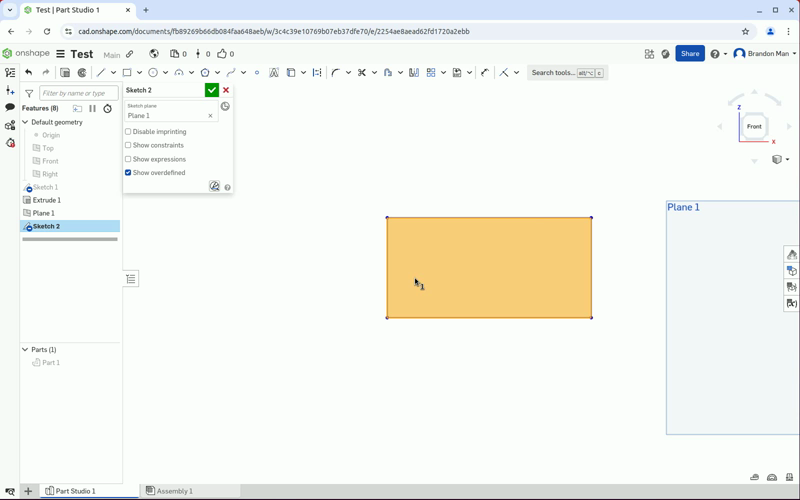
scroll(-6)
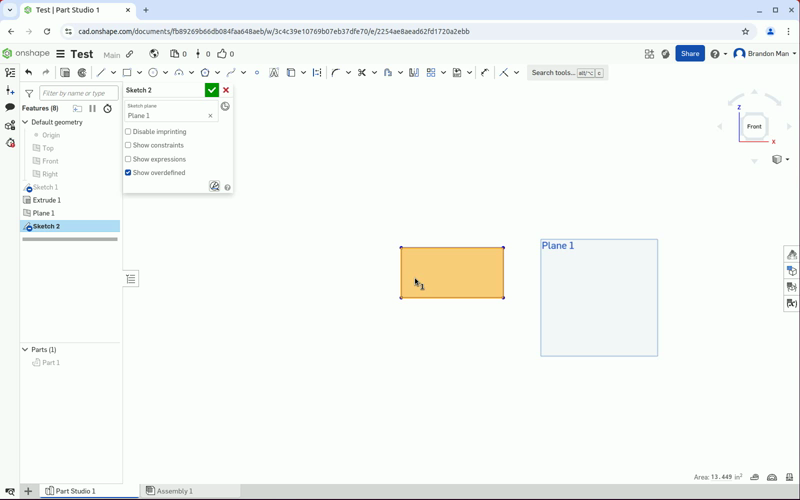
scroll(-6)
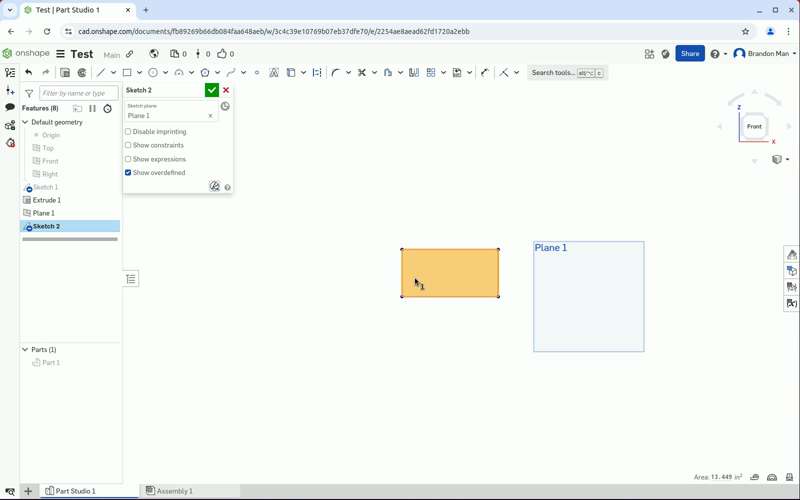
scroll(-6)
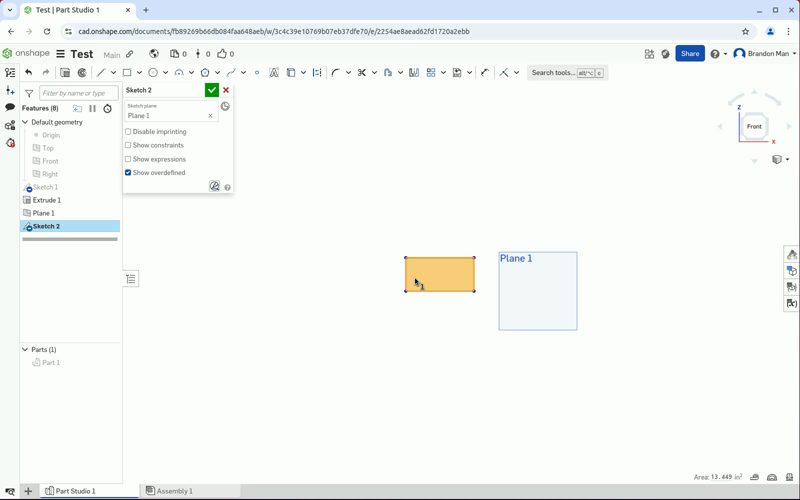
scroll(-6)
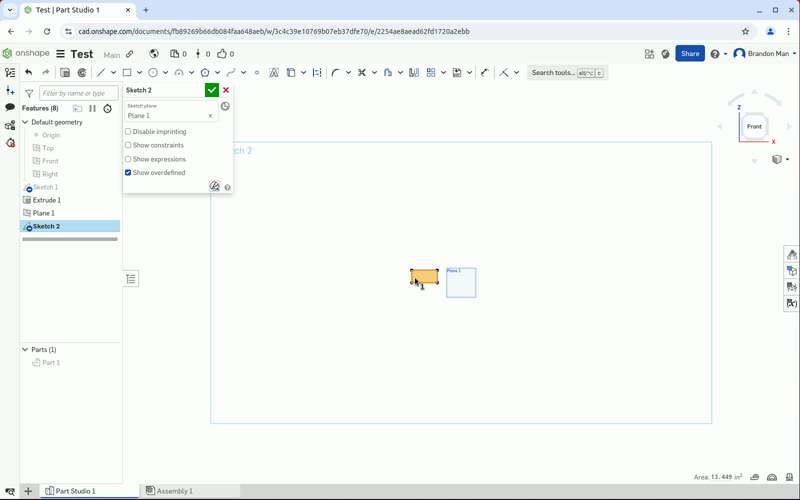
mouse_move(73, 352)
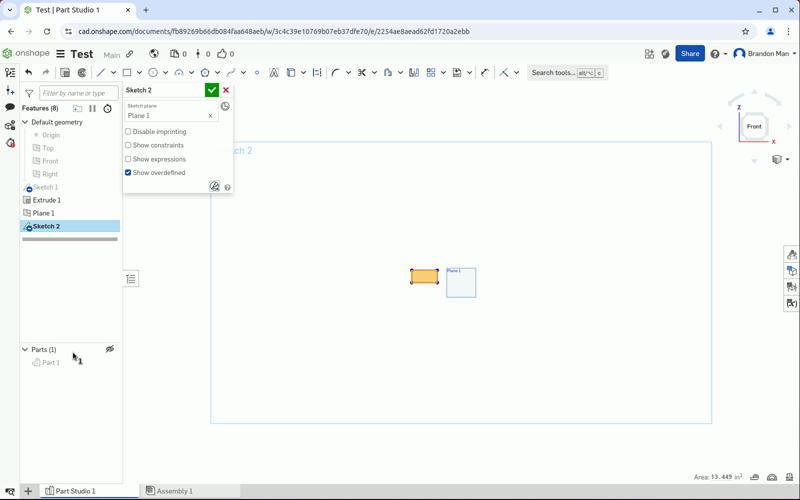
key(shift+y)
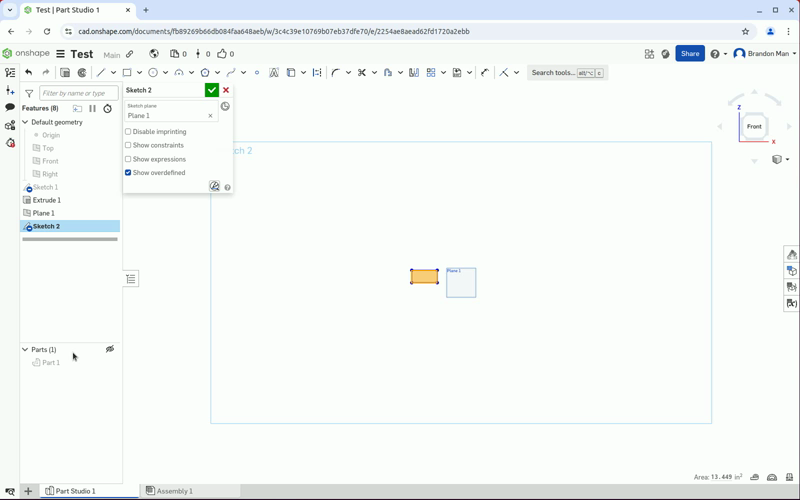
key(shift+e)
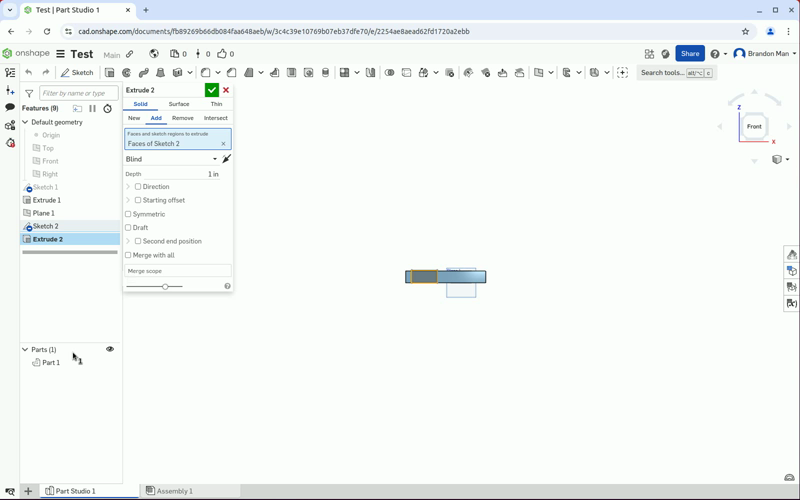
mouse_move(143, 106)
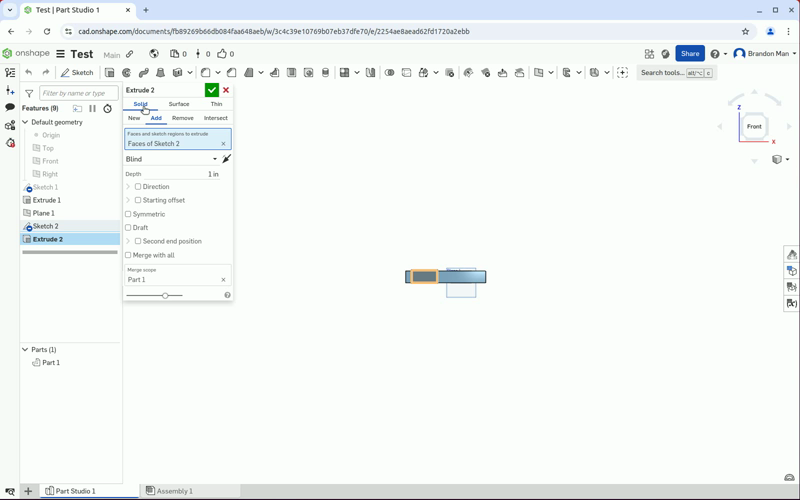
click(143, 106)
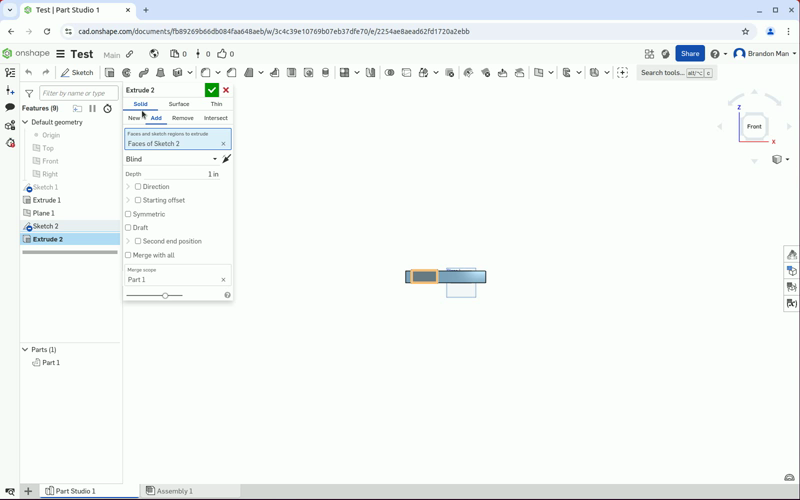
mouse_move(137, 120)
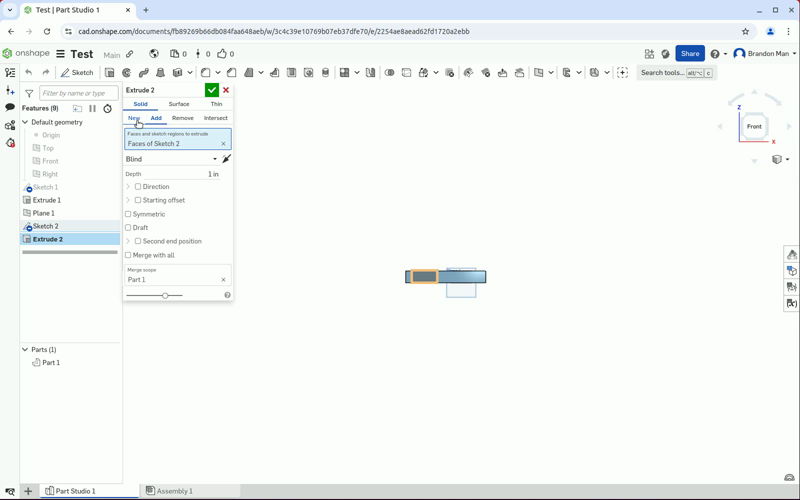
click(137, 120)
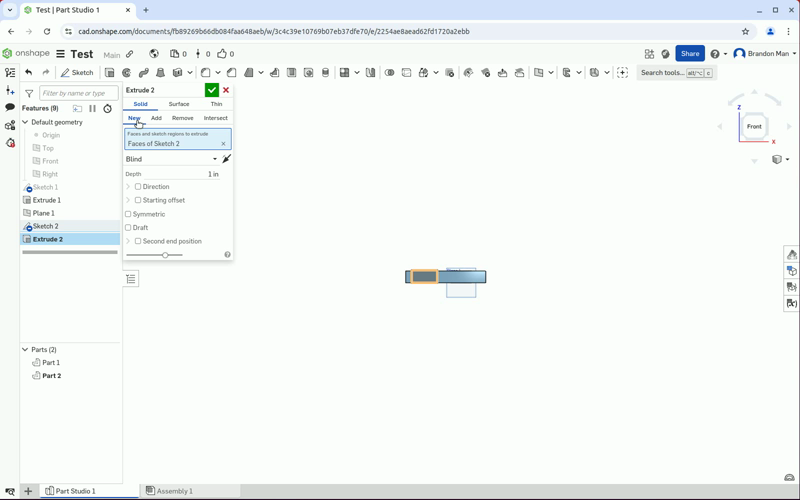
key(tab, 4)
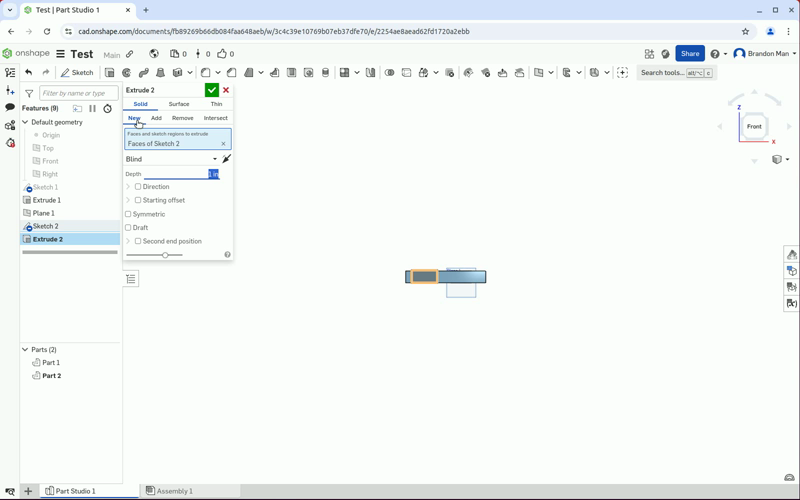
text(1.926)
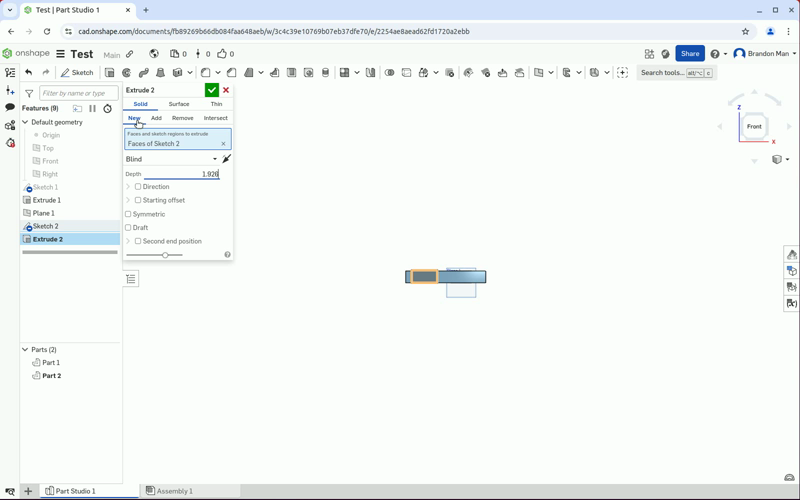
key(enter)
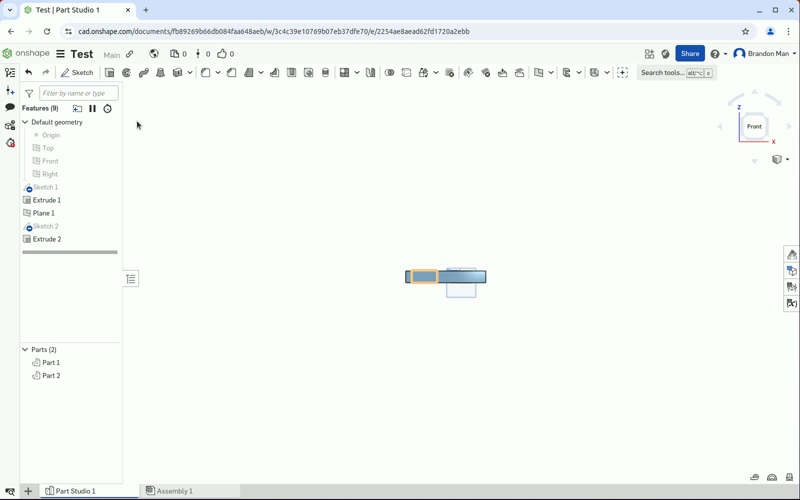
key(shift+h)
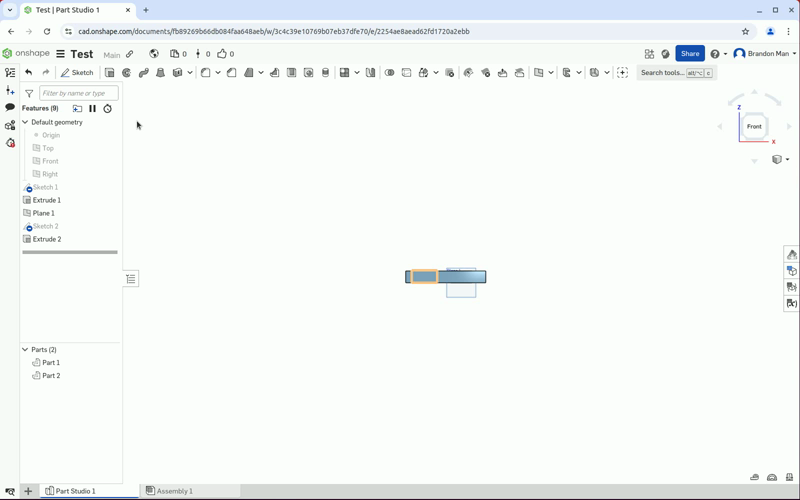
key(shift+h)
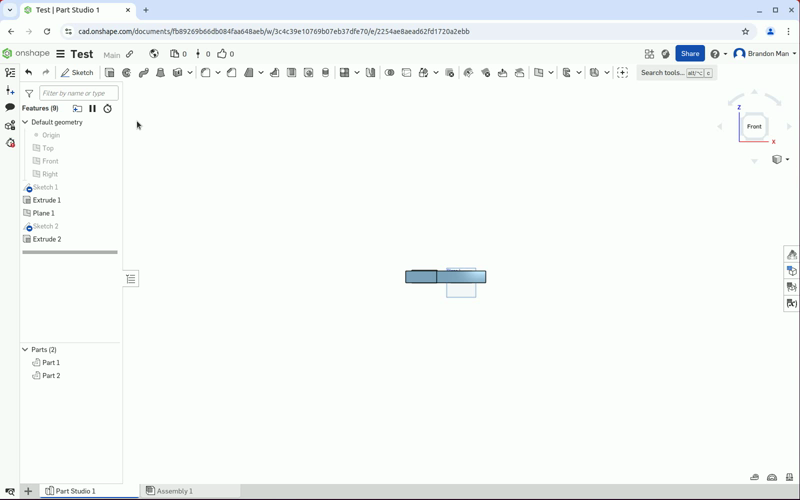
mouse_move(73, 189)
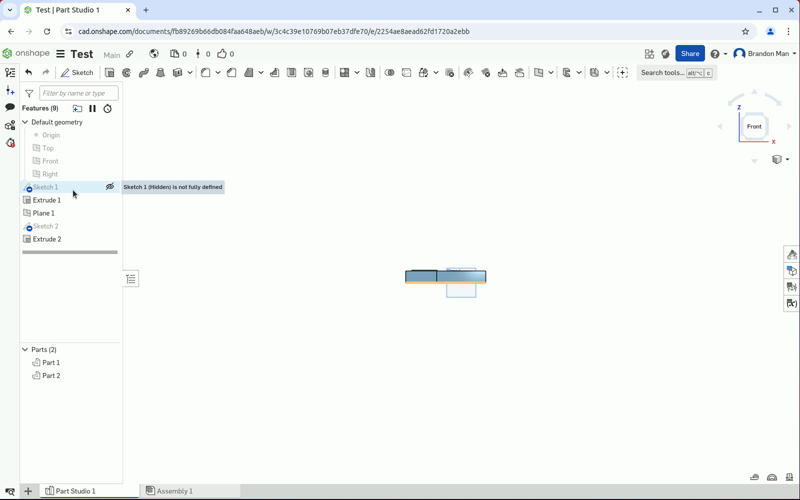
click(73, 189)
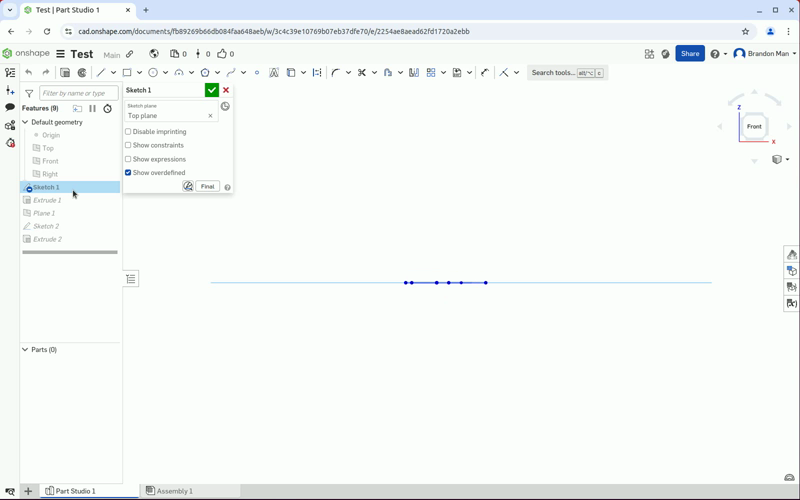
mouse_move(229, 92)
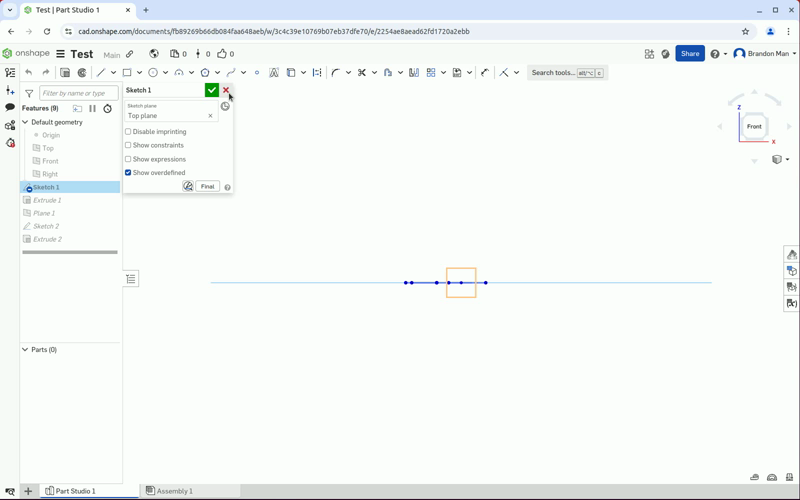
click(229, 92)
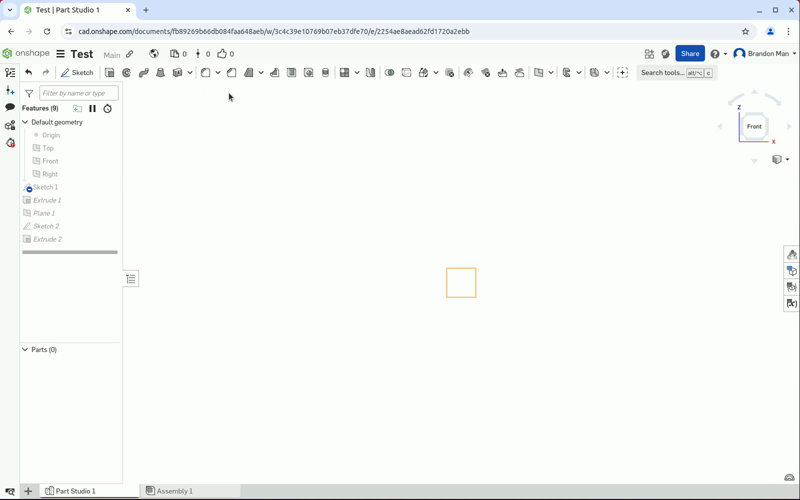
key(shift+s)
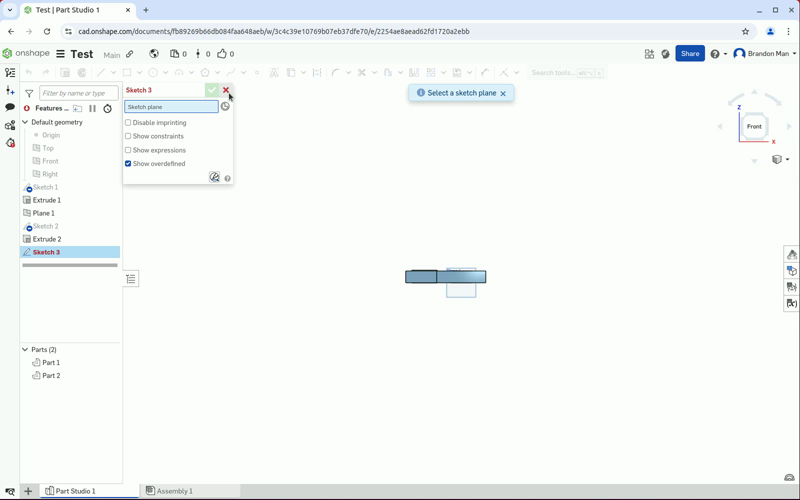
mouse_move(73, 215)
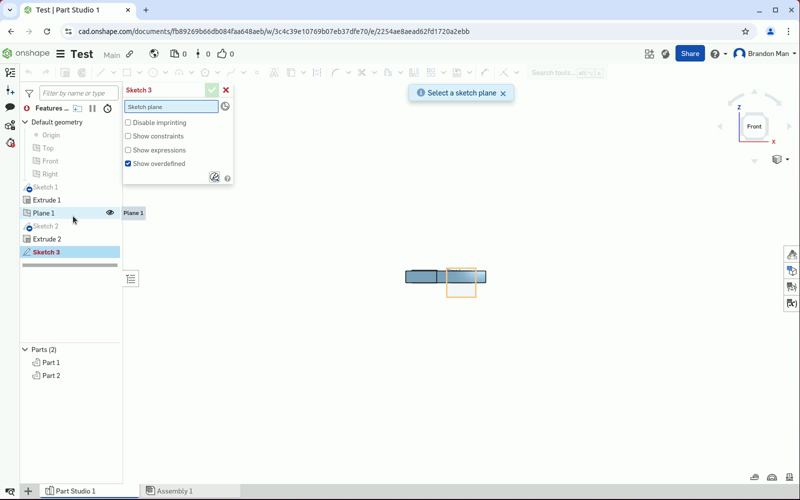
click(73, 215)
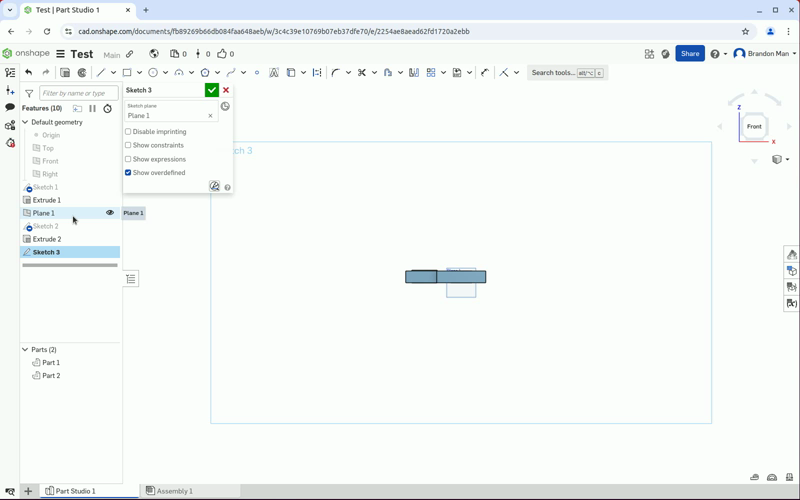
mouse_move(73, 352)
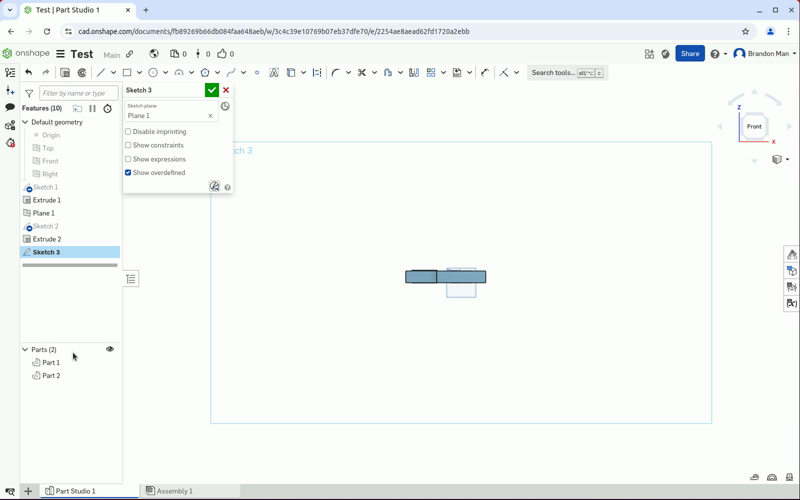
key(y)
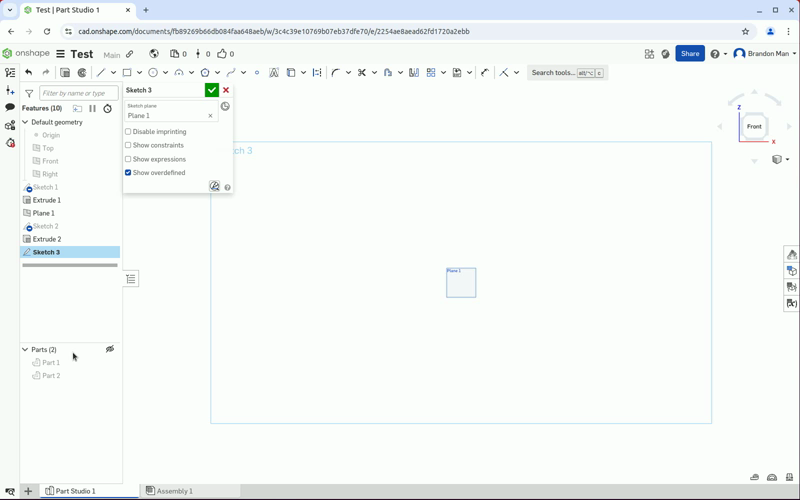
key(l)
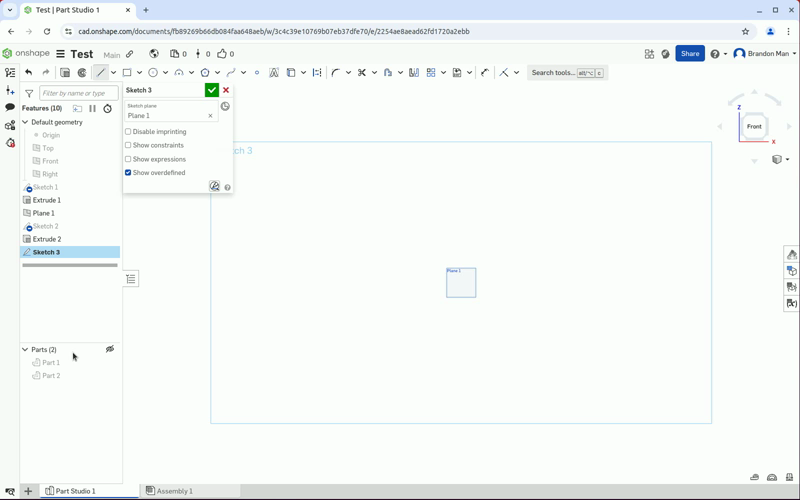
key_down(shift)
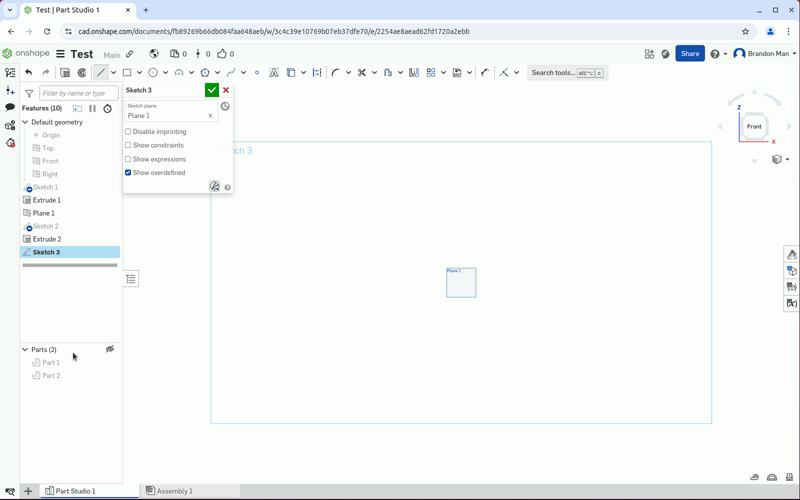
mouse_move(411, 271)
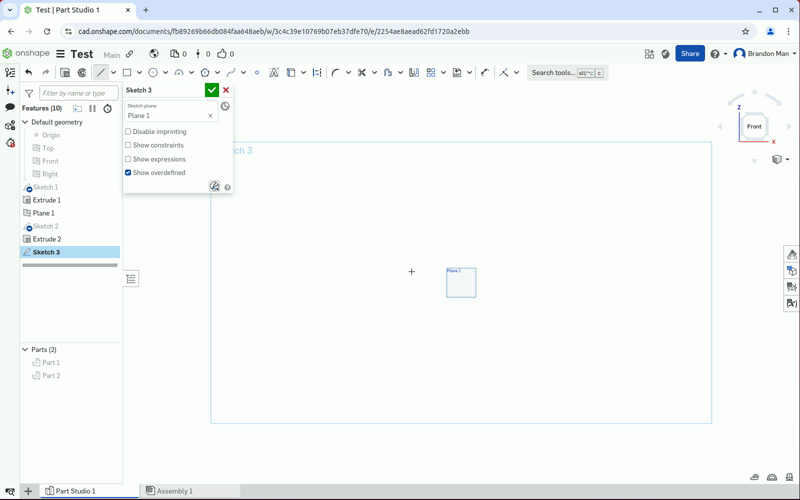
click(411, 271)
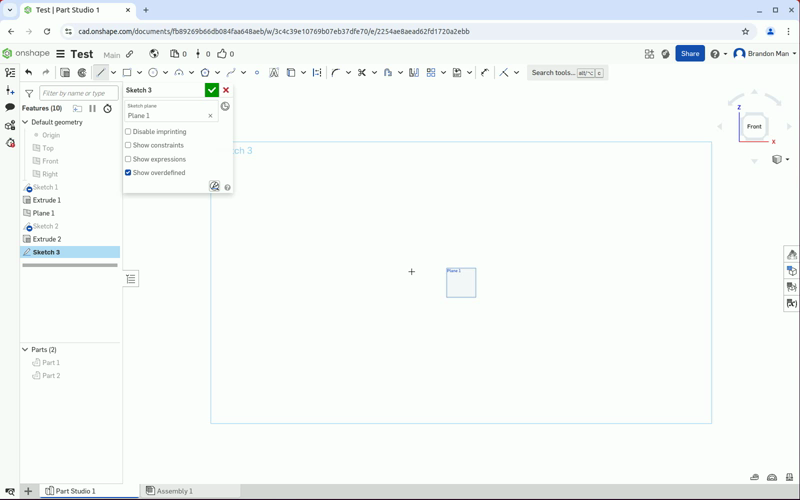
key_up(shift)
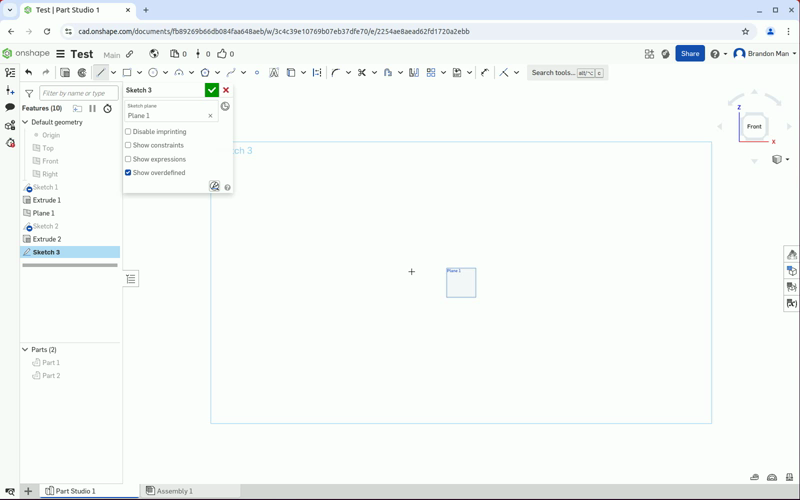
key_down(shift)
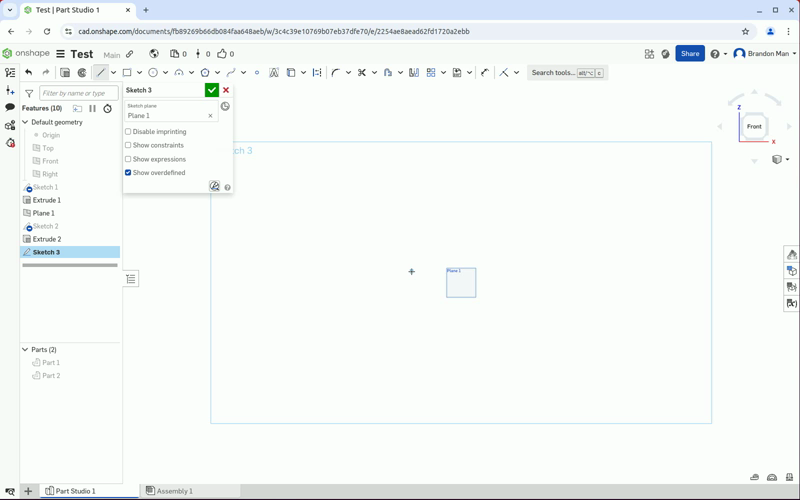
mouse_move(441, 271)
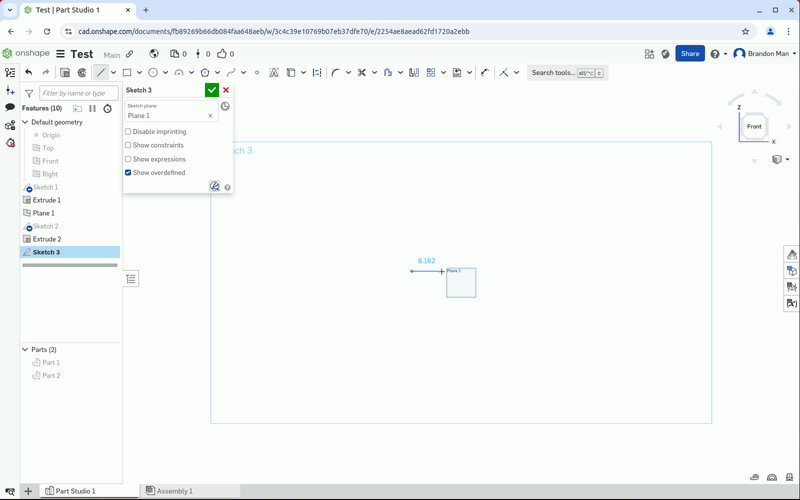
mouse_move(435, 271)
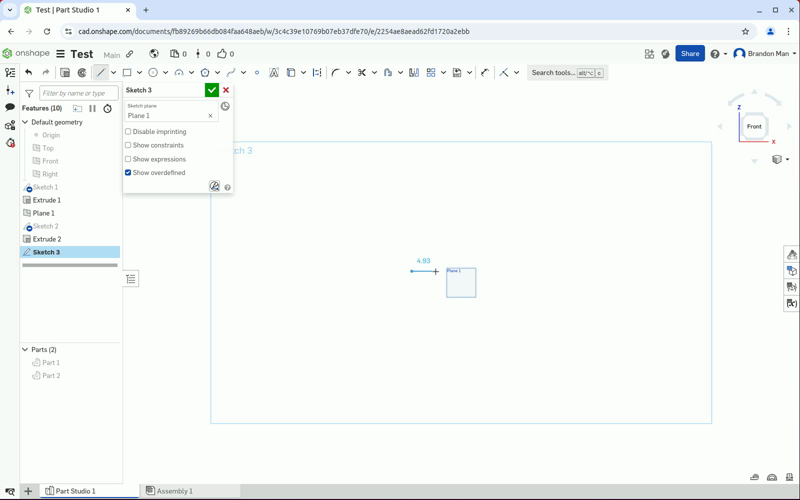
click(435, 271)
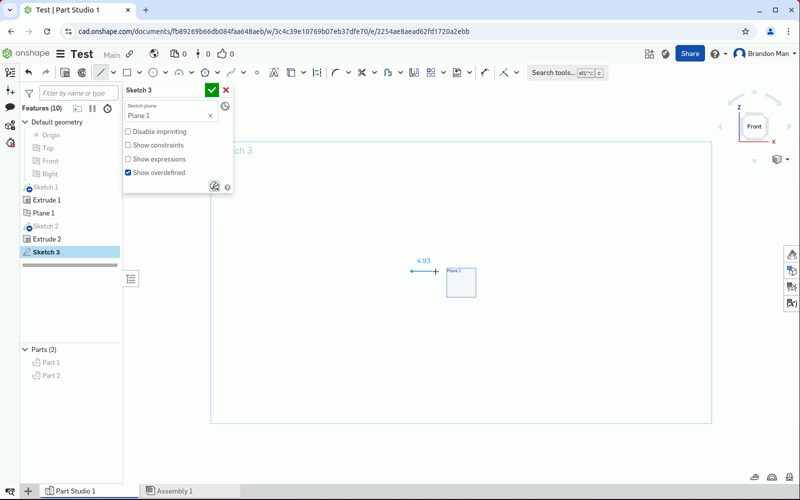
key_up(shift)
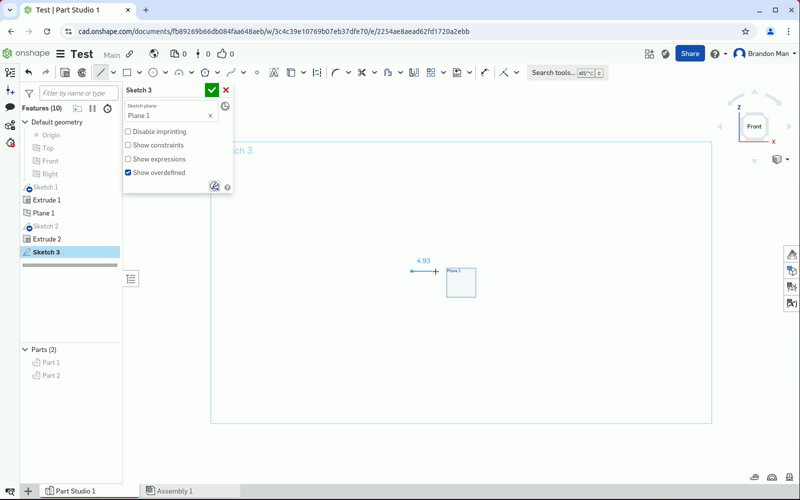
key_down(shift)
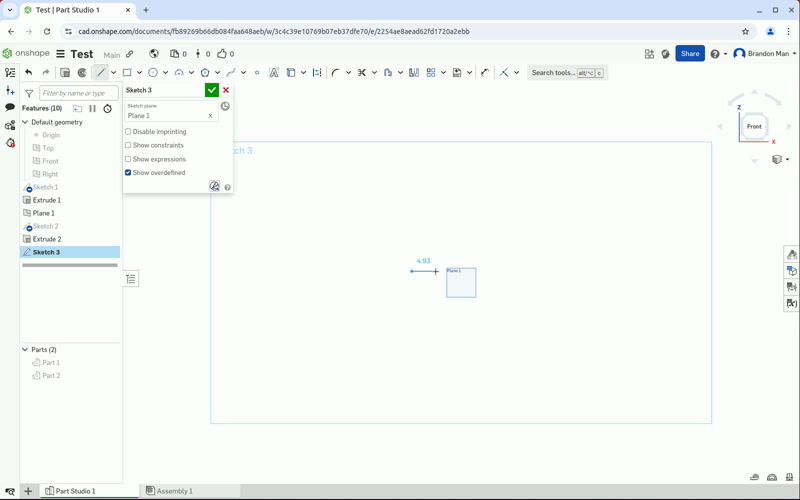
mouse_move(465, 271)
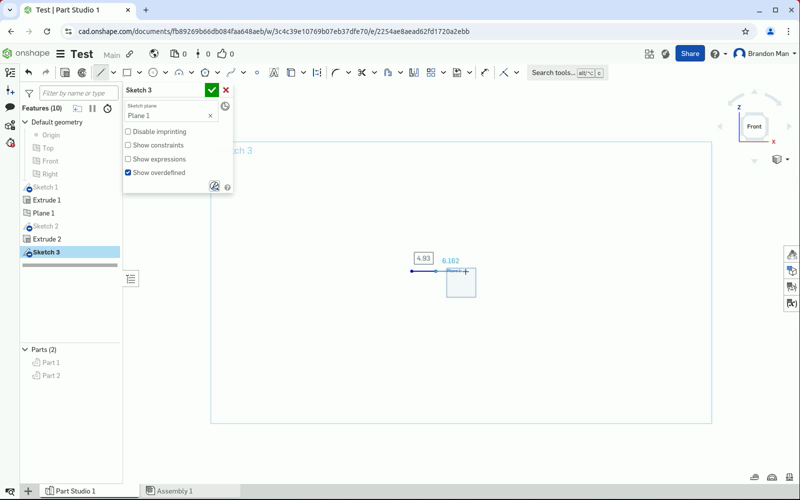
mouse_move(435, 244)
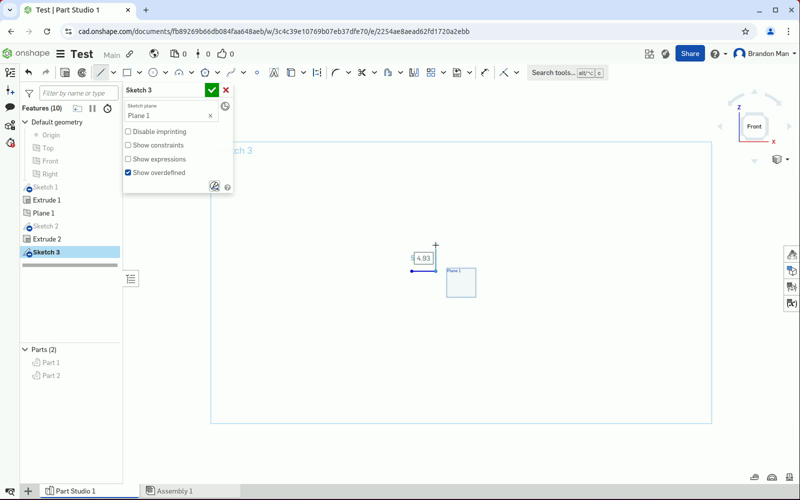
click(435, 244)
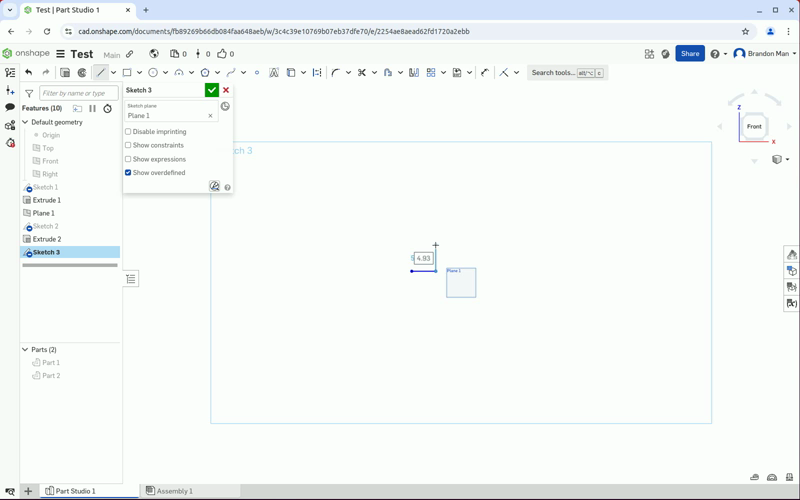
key_up(shift)
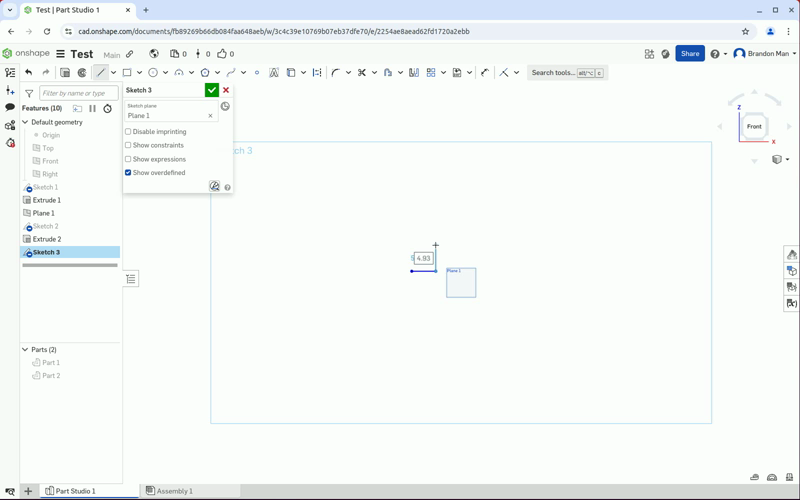
key_down(shift)
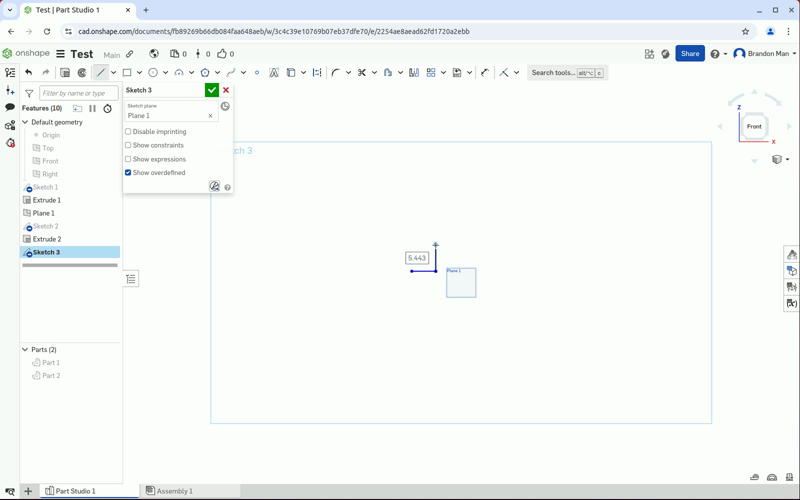
mouse_move(499, 244)
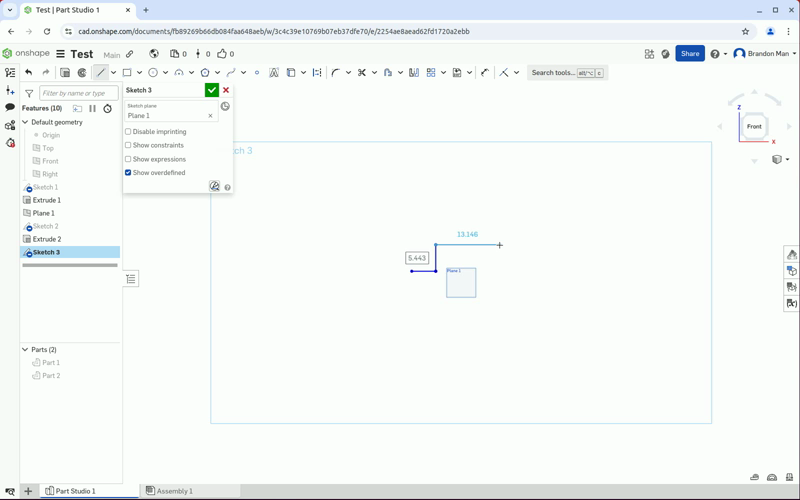
click(499, 244)
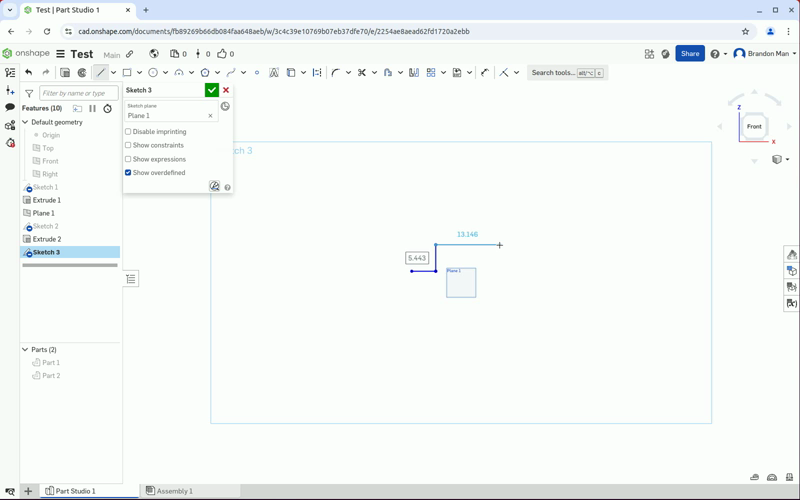
key_up(shift)
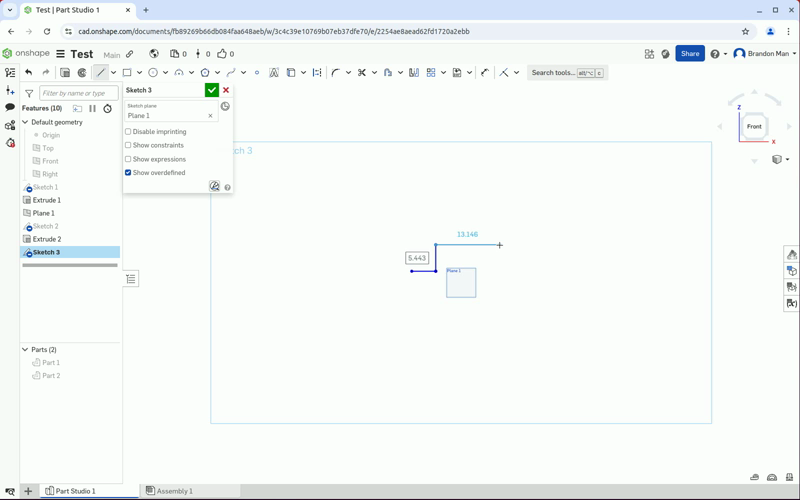
key_down(shift)
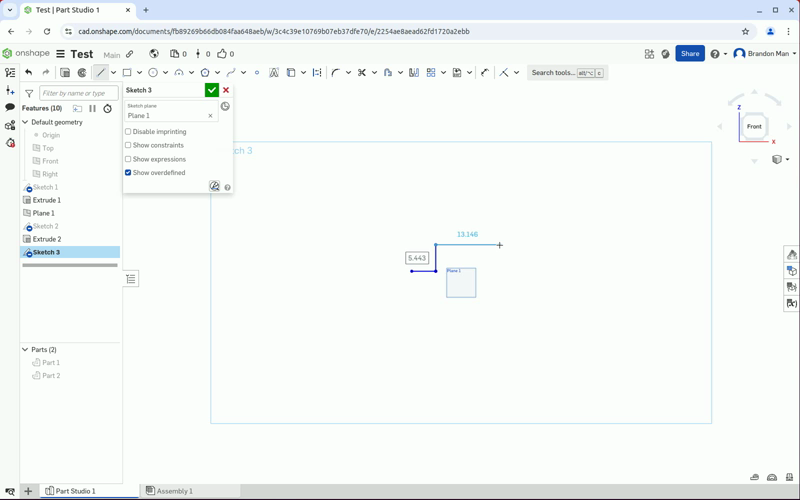
mouse_move(499, 170)
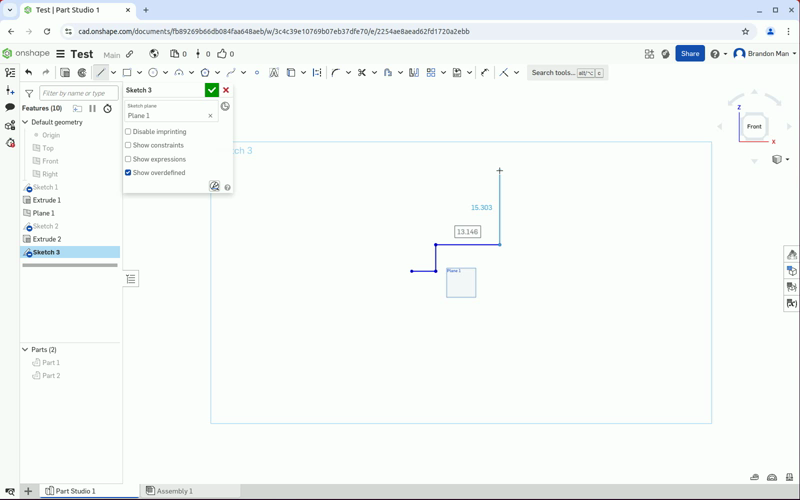
click(499, 170)
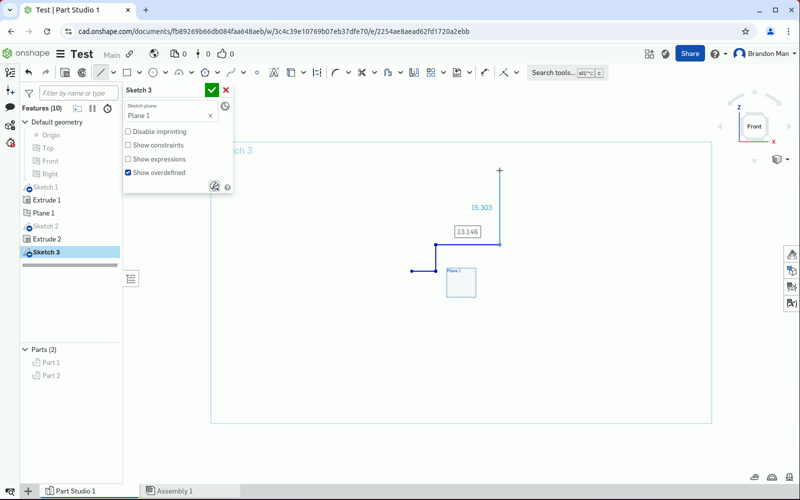
key_up(shift)
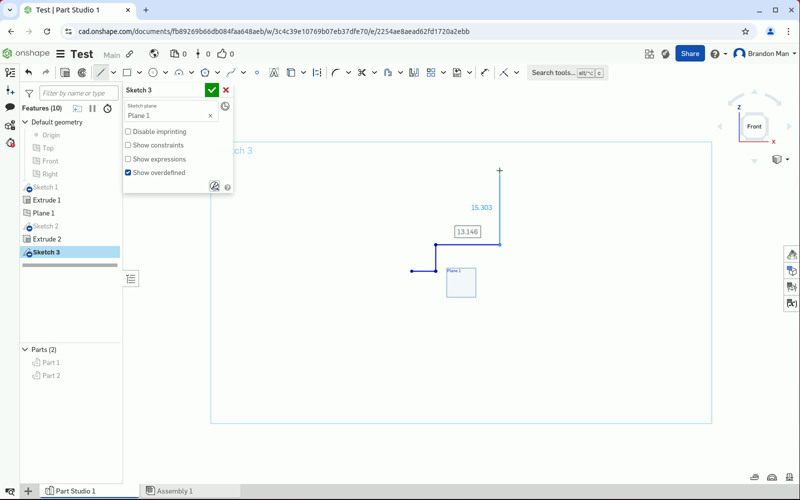
key_down(shift)
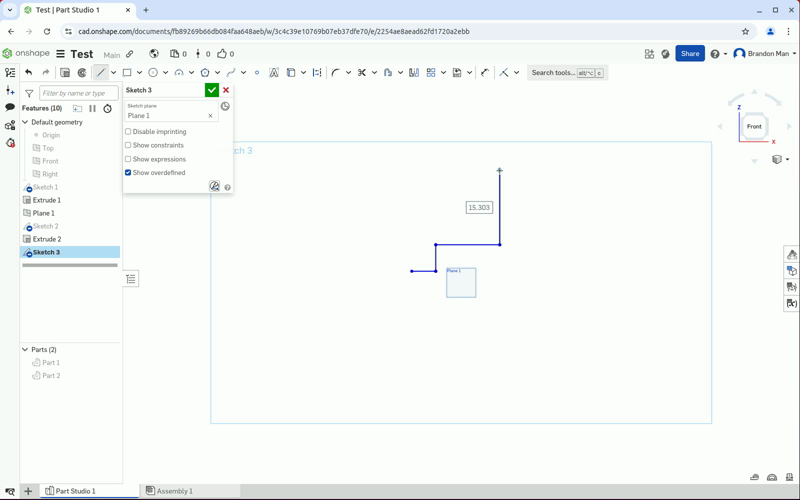
mouse_move(411, 170)
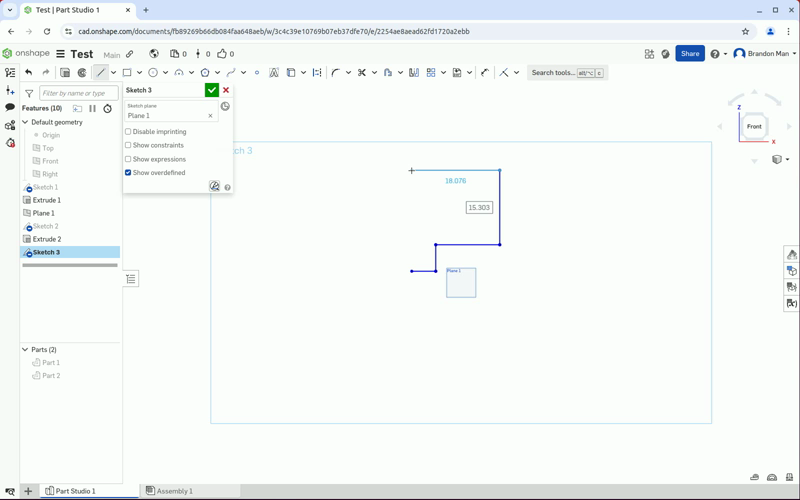
click(411, 170)
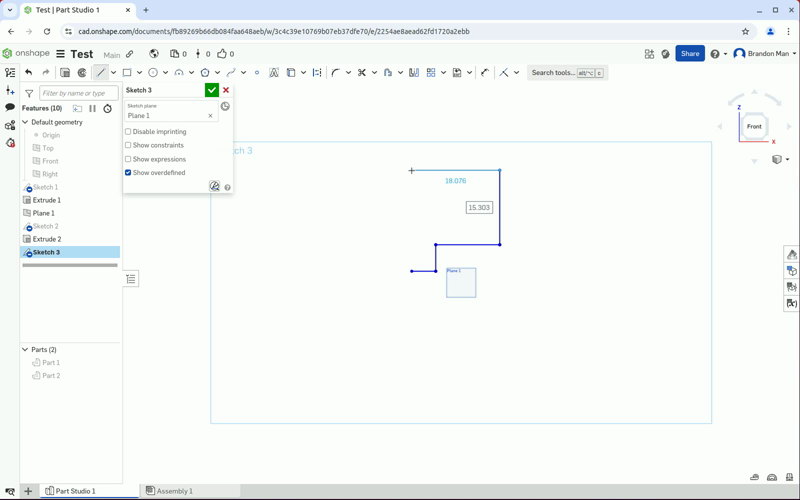
key_up(shift)
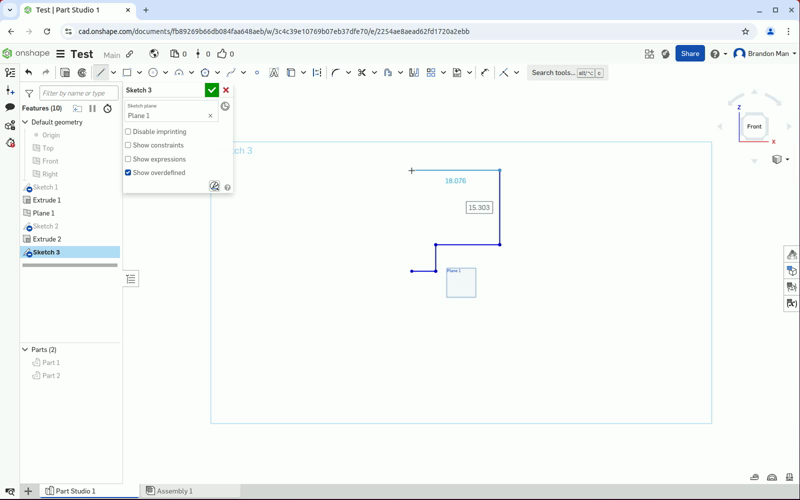
key_down(shift)
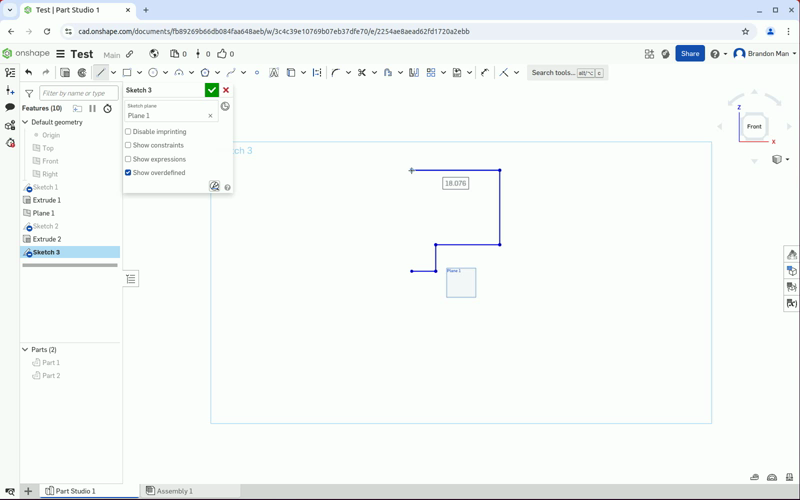
mouse_move(411, 244)
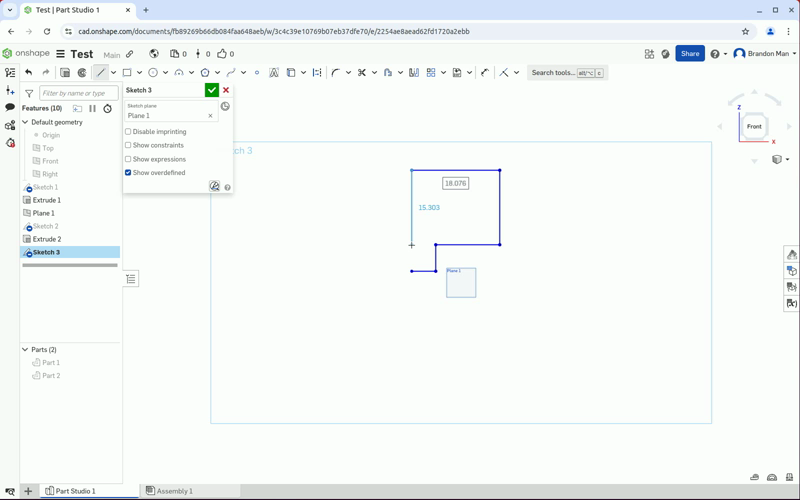
click(411, 244)
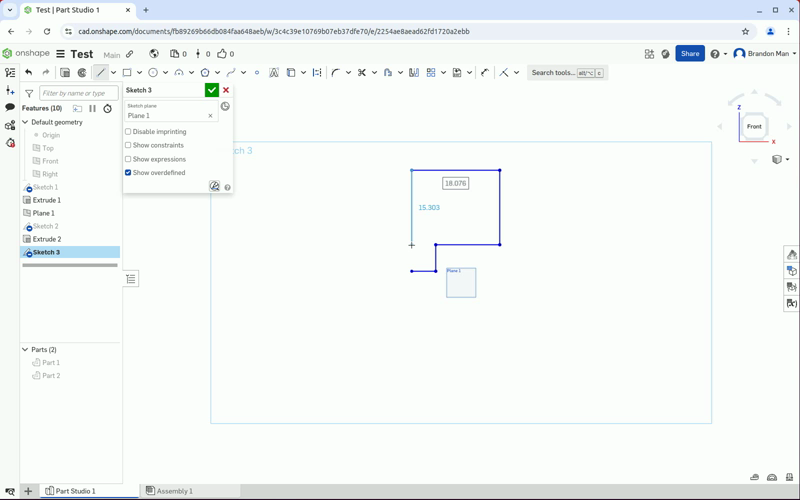
key_up(shift)
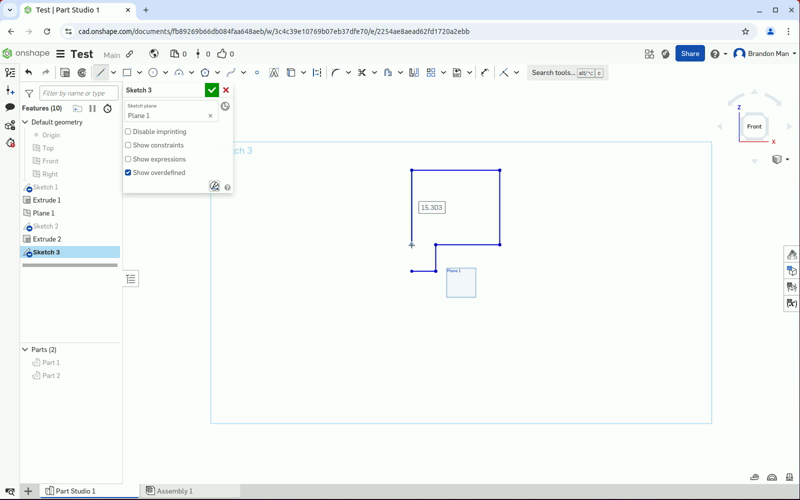
mouse_move(441, 244)
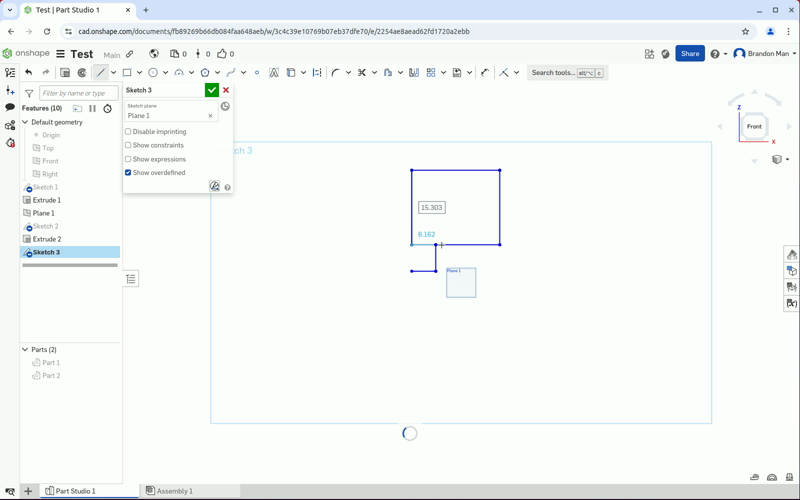
key_down(shift)
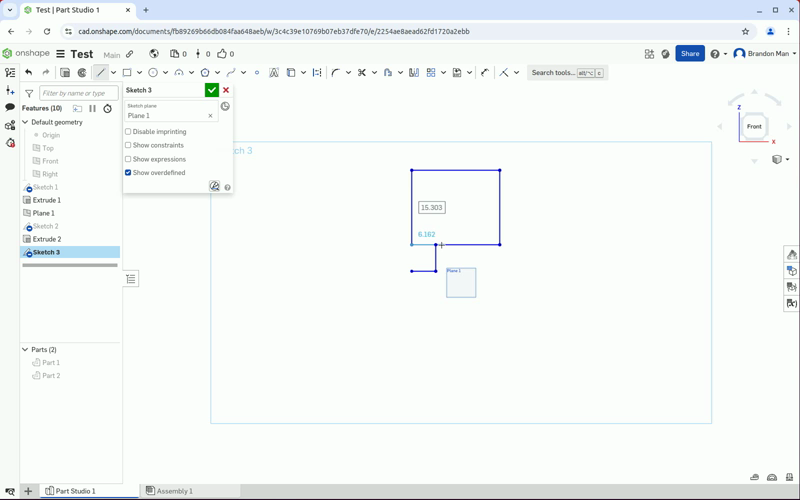
mouse_move(411, 271)
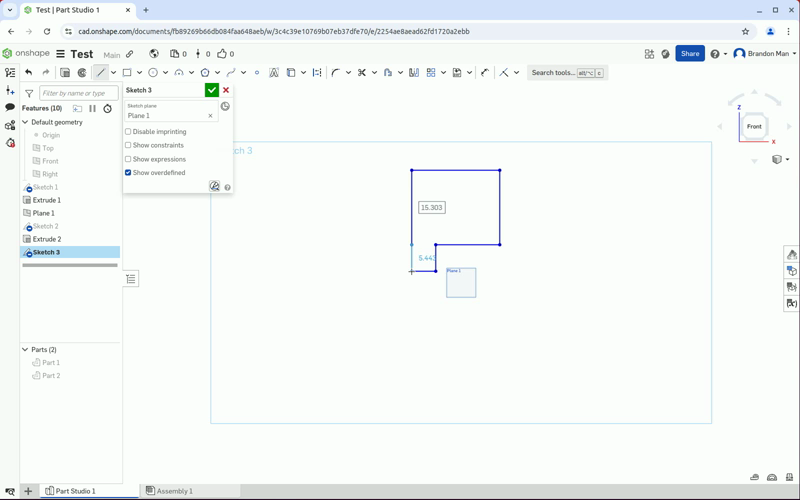
key_up(shift)
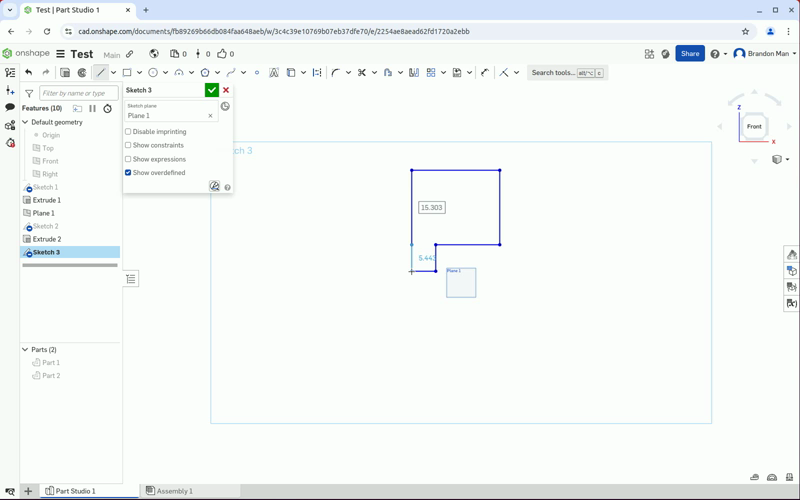
click(411, 271)
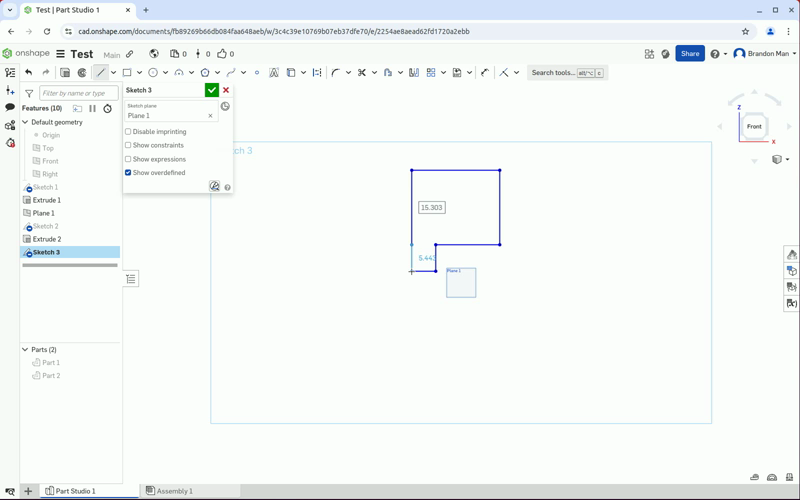
key(esc)
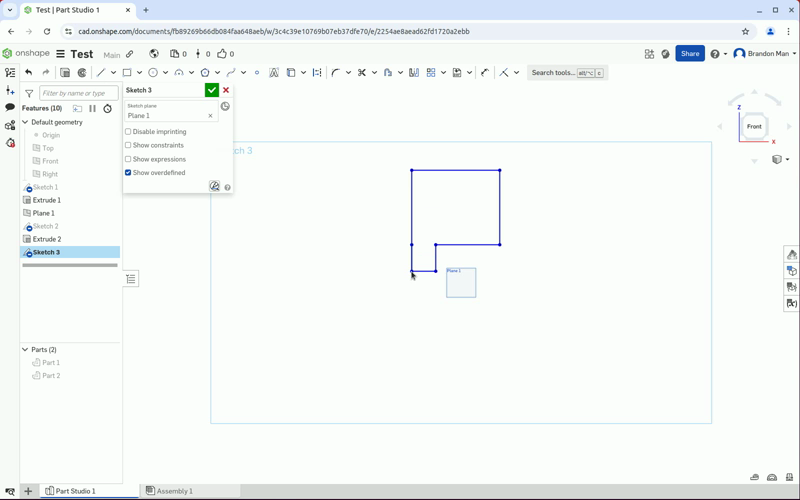
key(c)
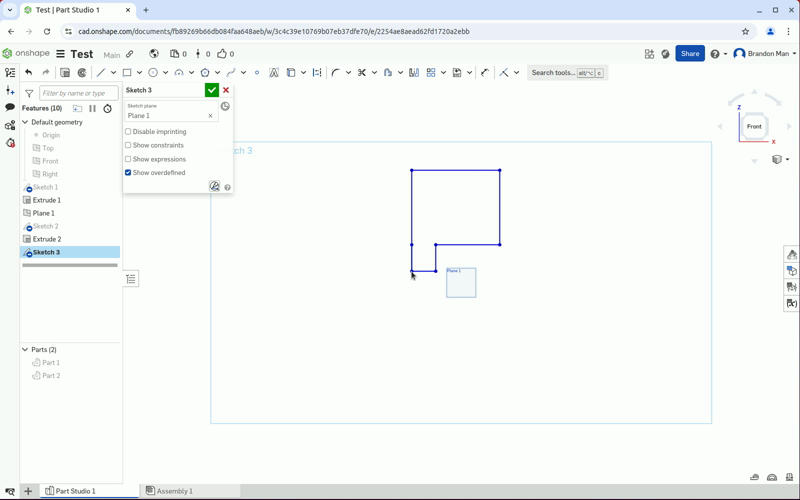
key_down(shift)
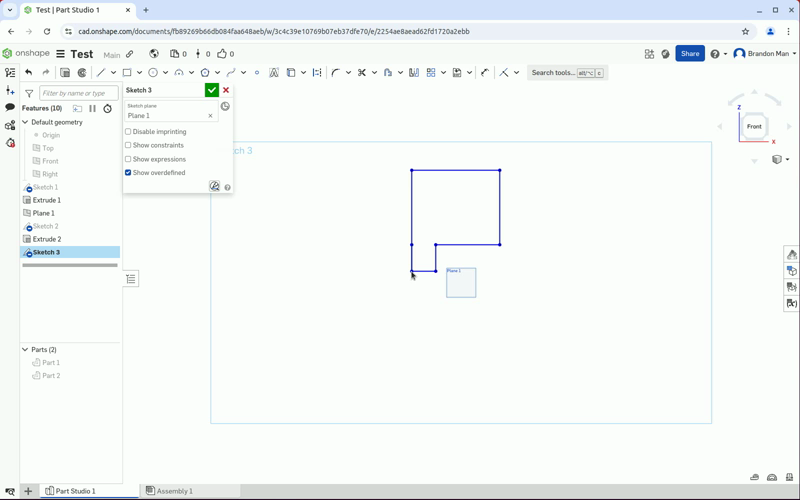
mouse_move(486, 229)
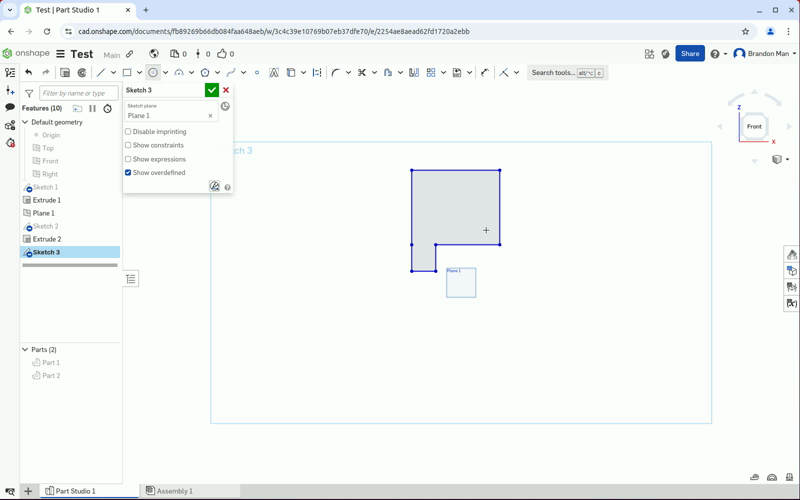
click(486, 229)
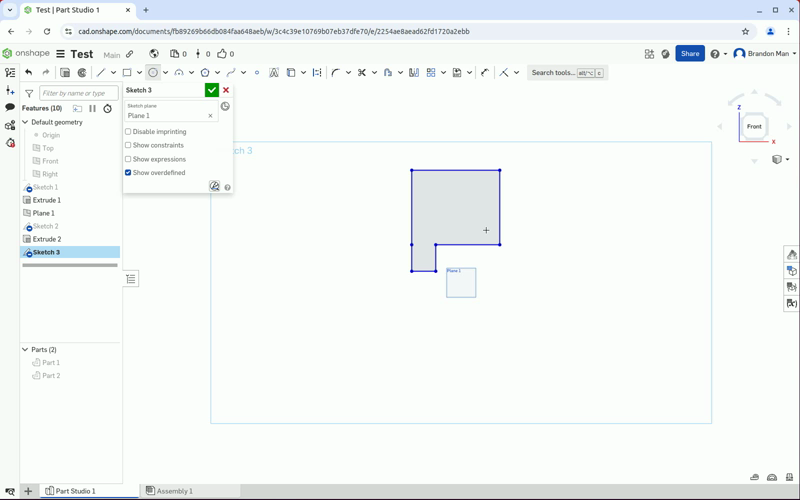
key_up(shift)
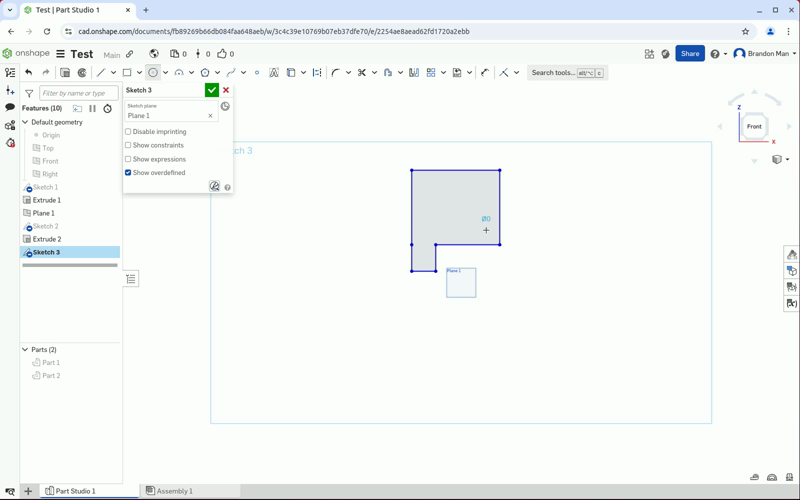
mouse_move(493, 229)
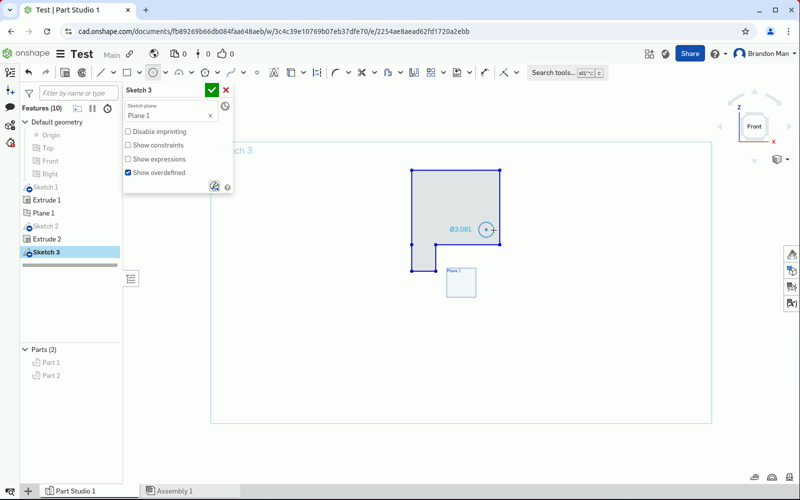
click(493, 229)
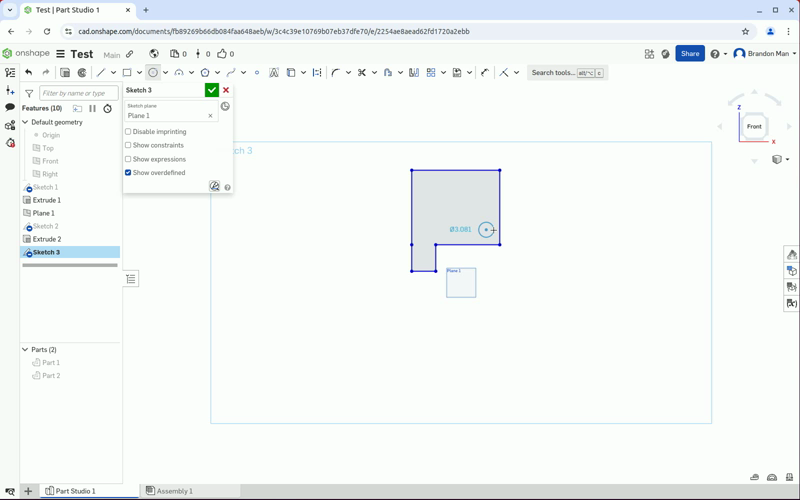
key(esc)
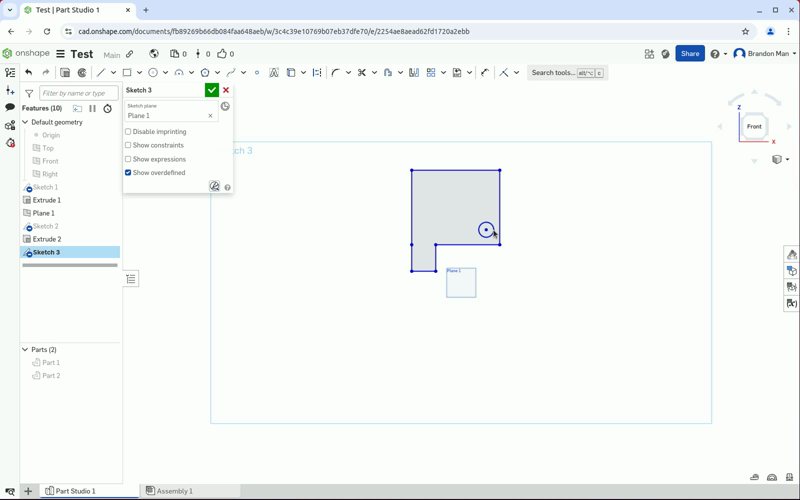
key(c)
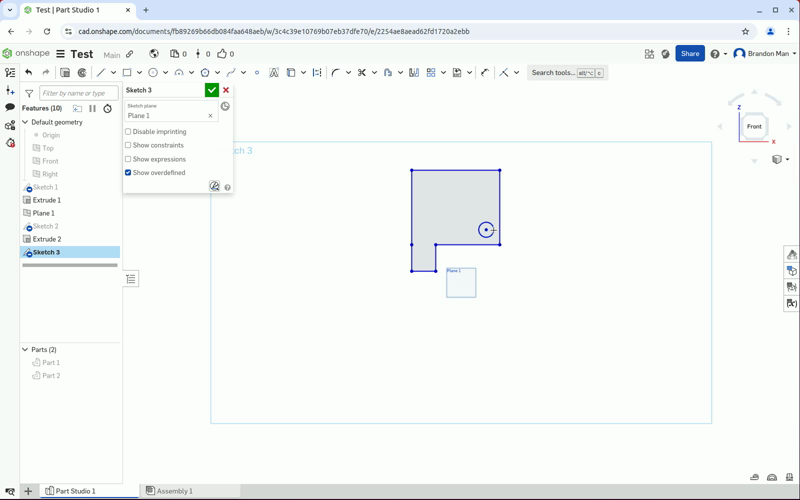
key_down(shift)
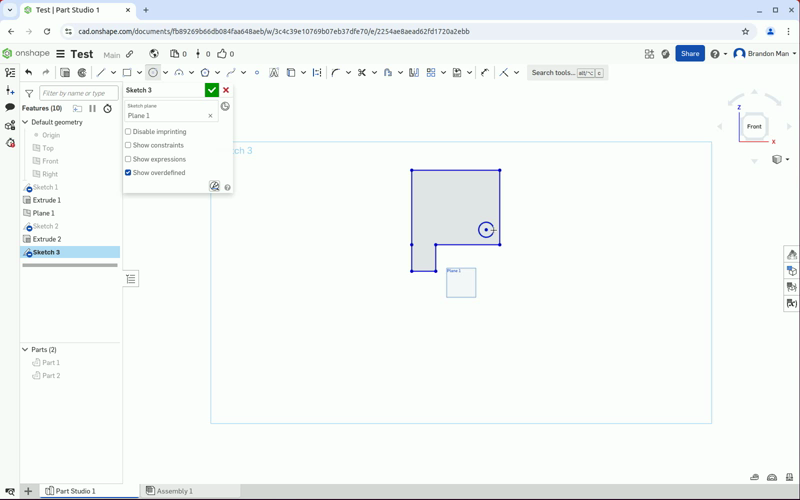
mouse_move(486, 185)
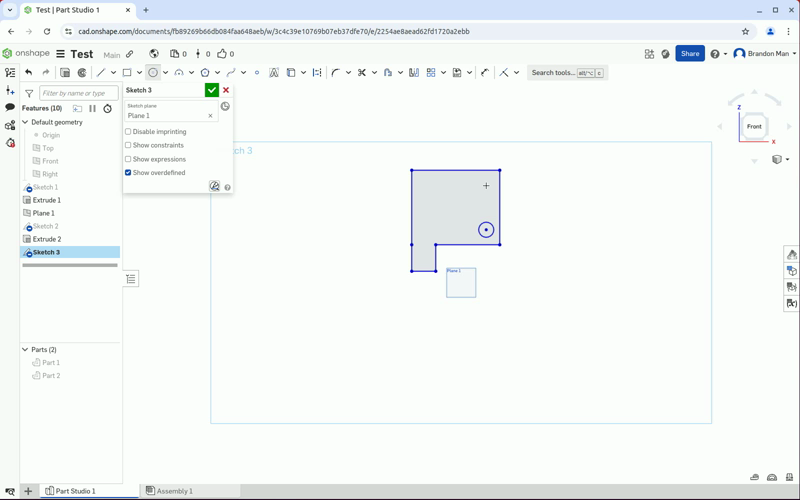
click(486, 185)
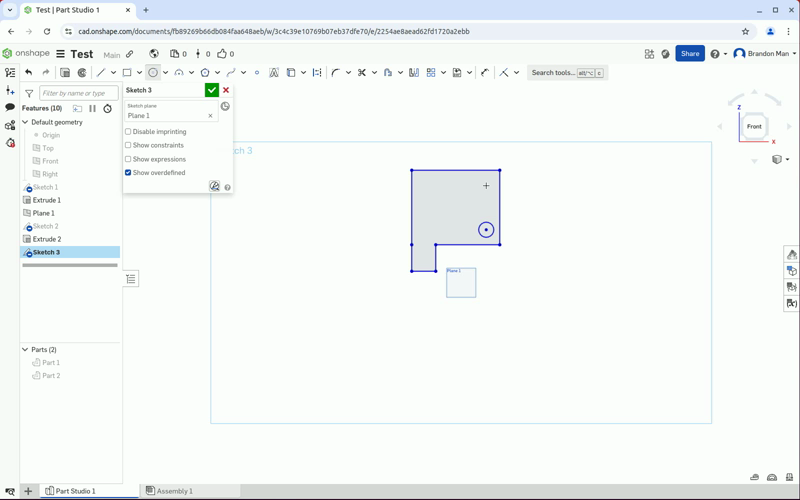
key_up(shift)
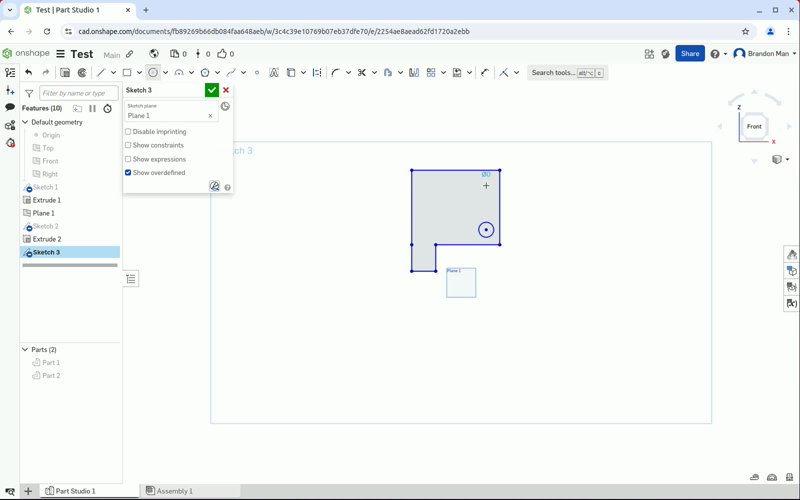
mouse_move(493, 185)
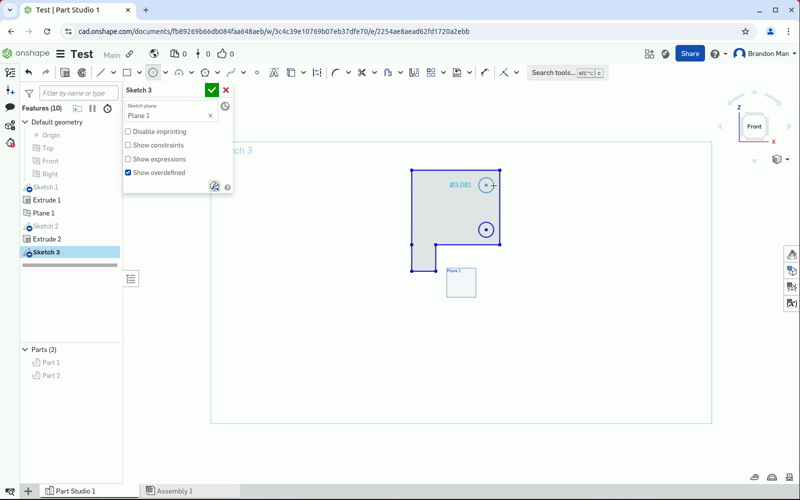
click(493, 185)
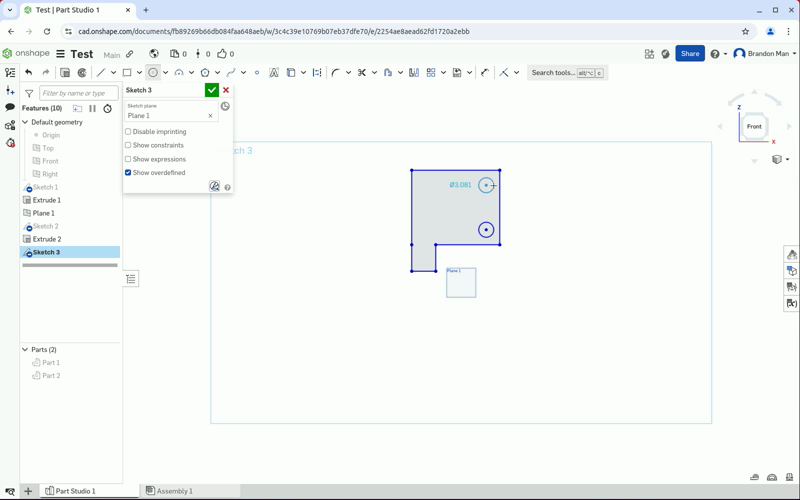
key(esc)
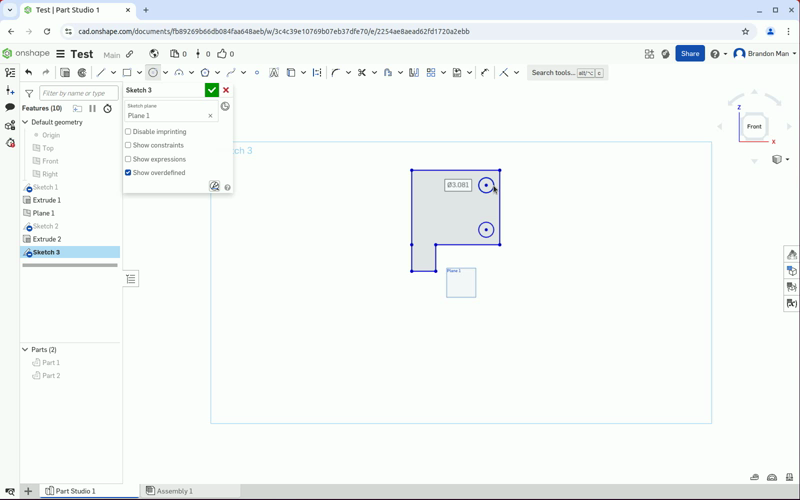
mouse_move(488, 197)
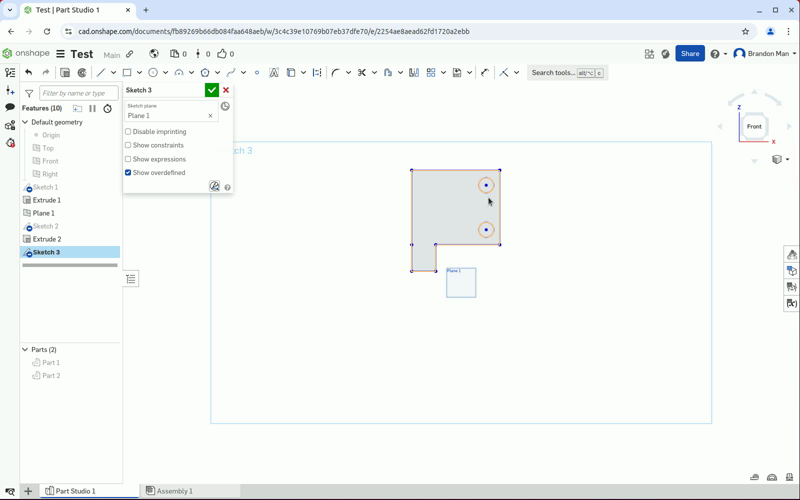
click(488, 197)
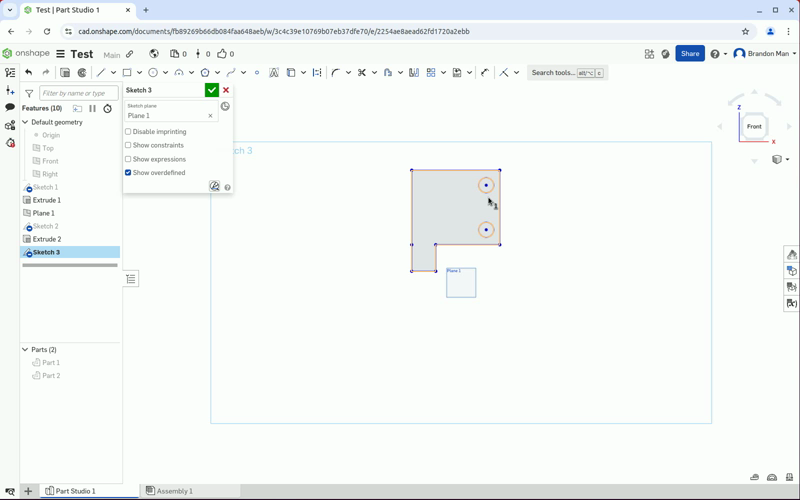
mouse_move(73, 352)
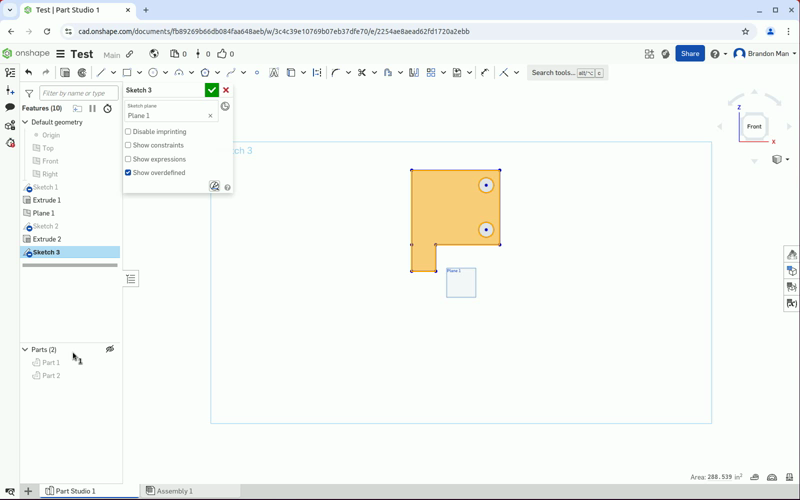
key(shift+y)
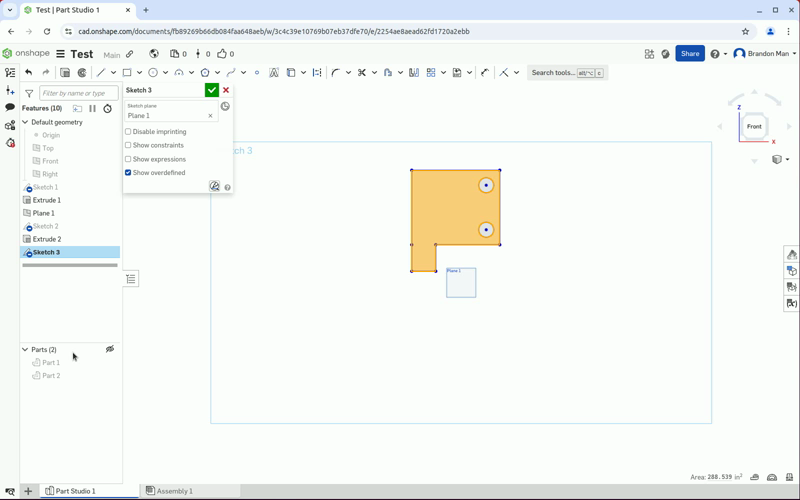
key(shift+e)
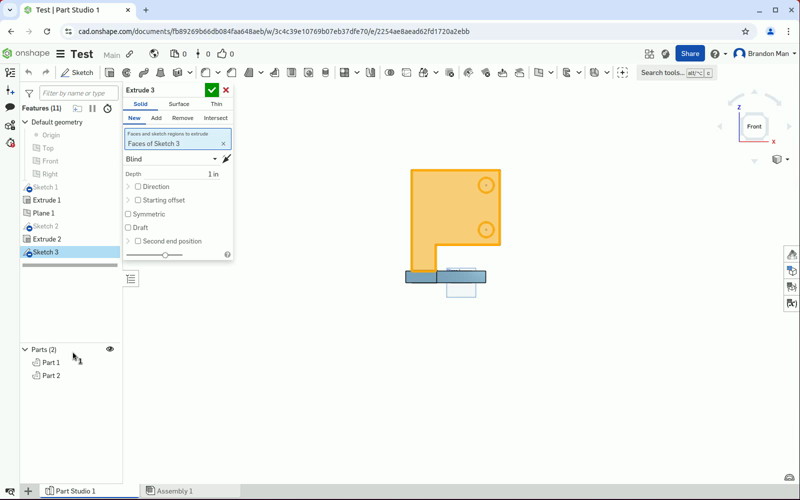
mouse_move(143, 106)
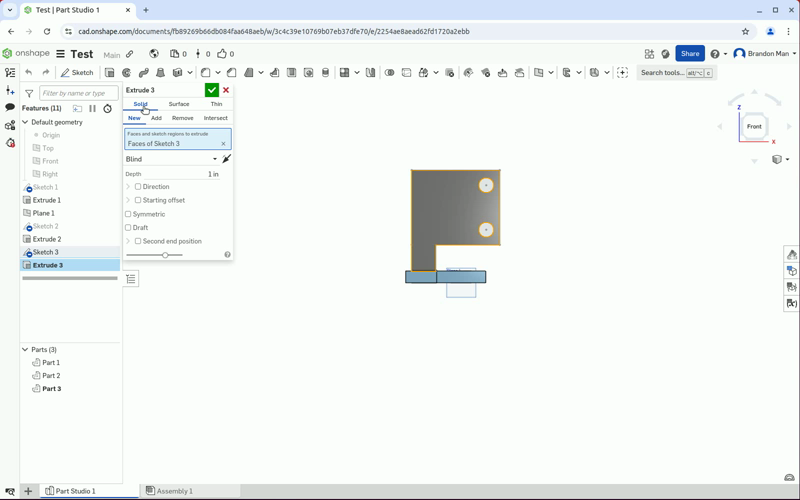
click(143, 106)
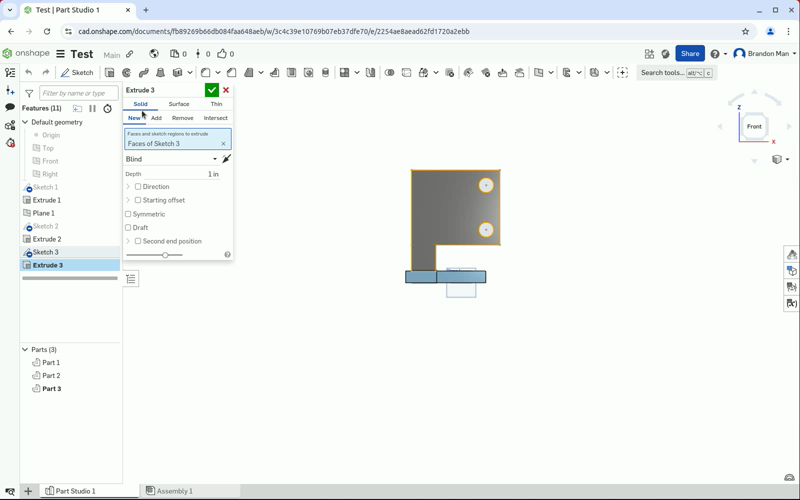
mouse_move(137, 120)
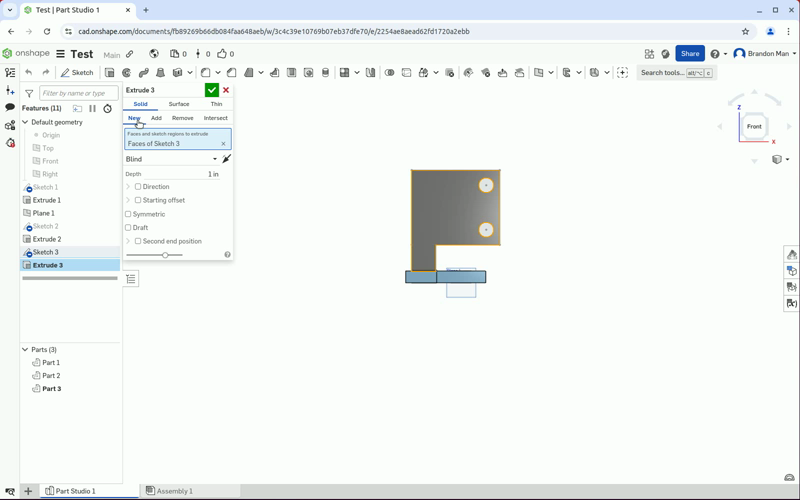
click(137, 120)
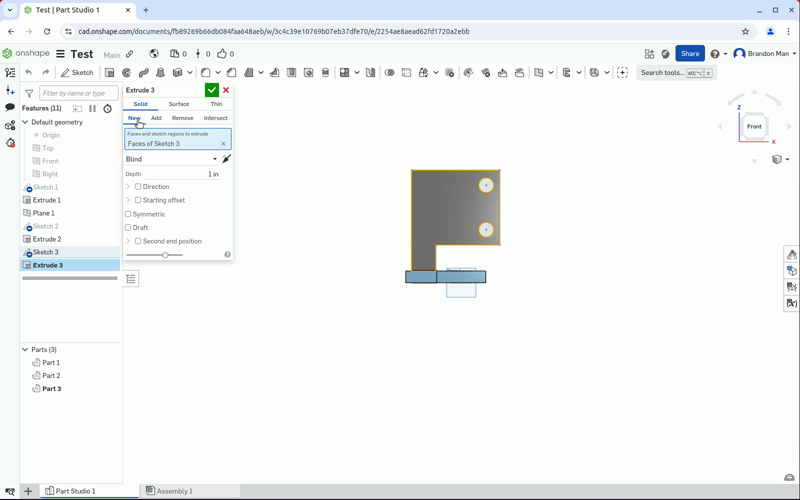
key(tab, 4)
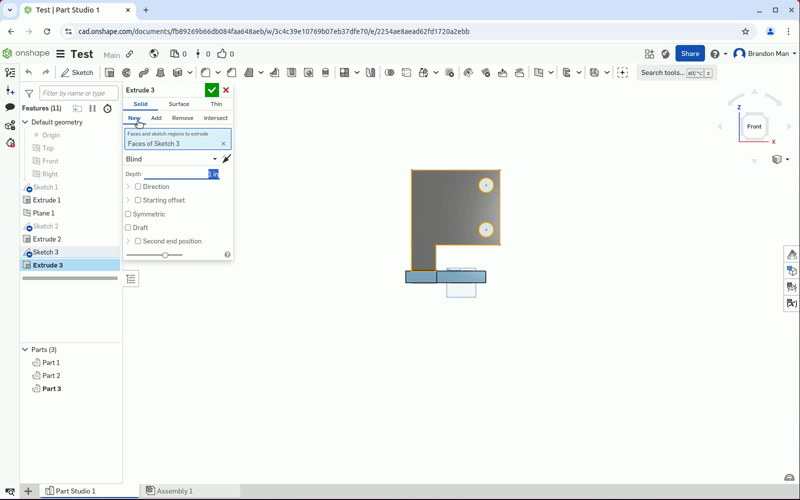
text(1.926)
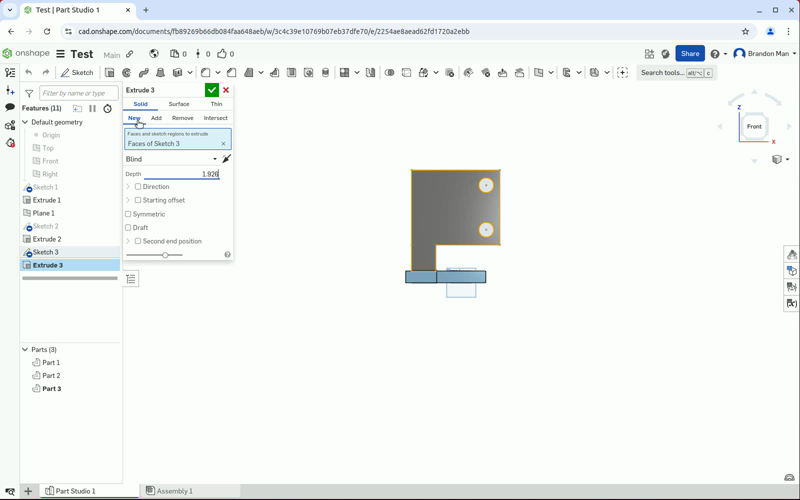
key(enter)
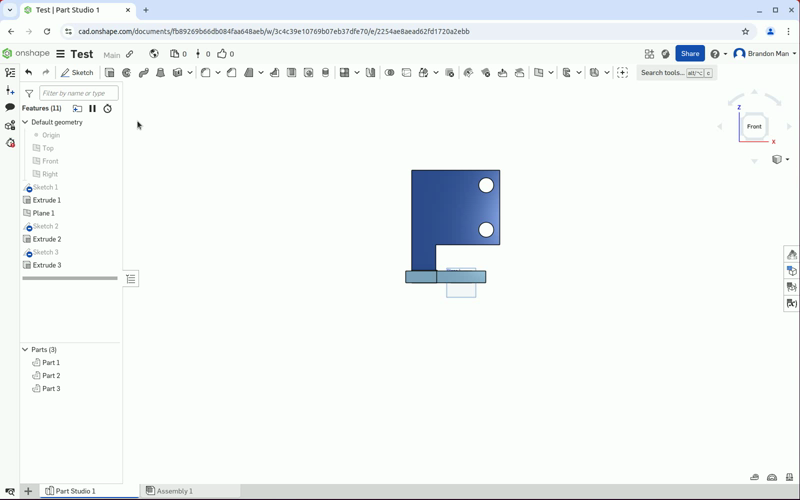
key(shift+h)
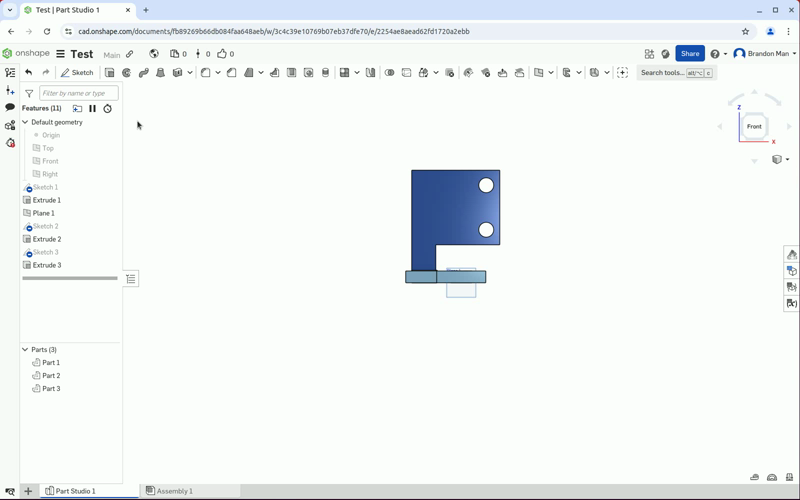
key(shift+h)
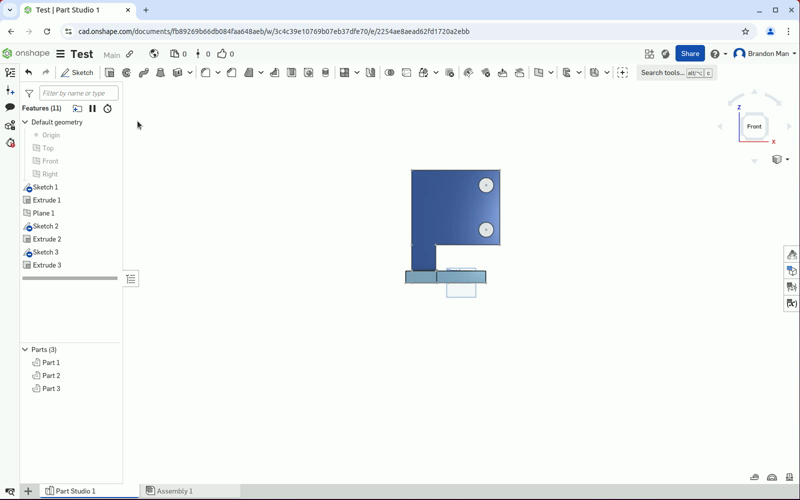
key(shift+7)
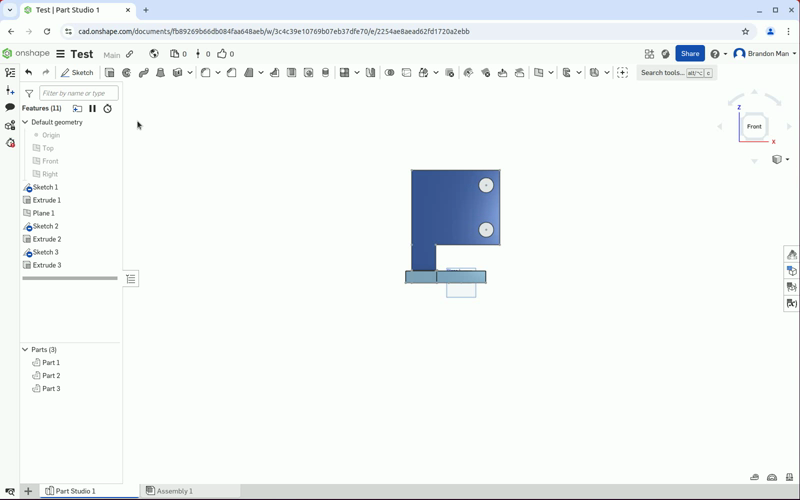
key(left, 2)
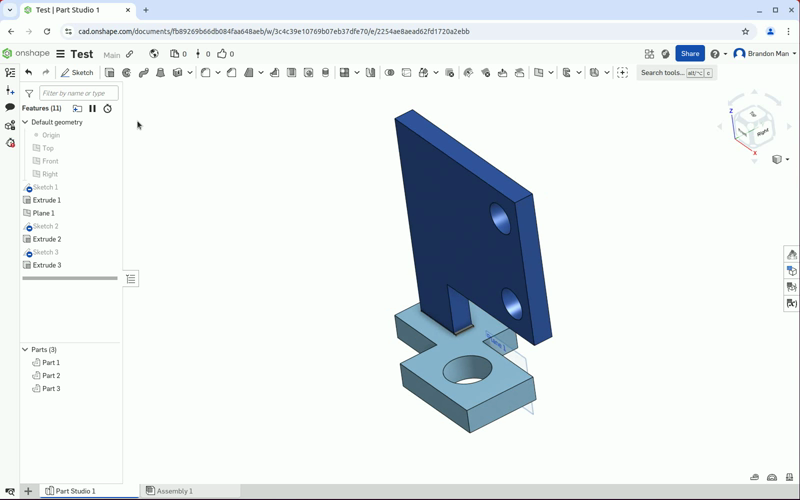
key(down, 2)
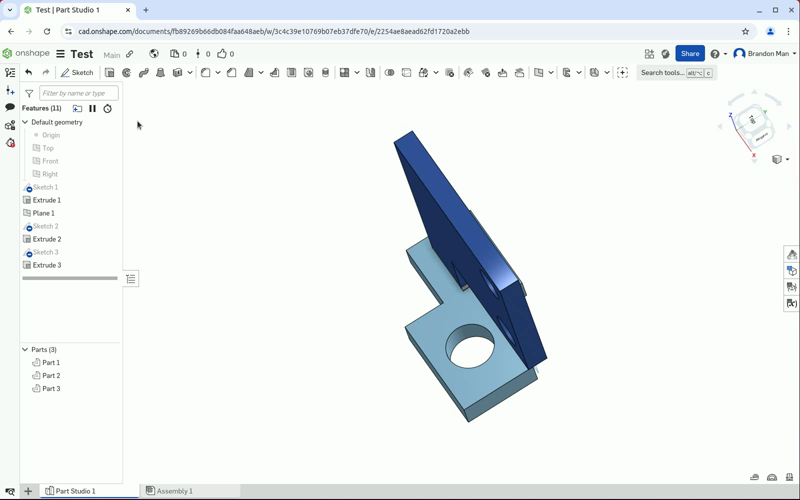
key(up, 2)
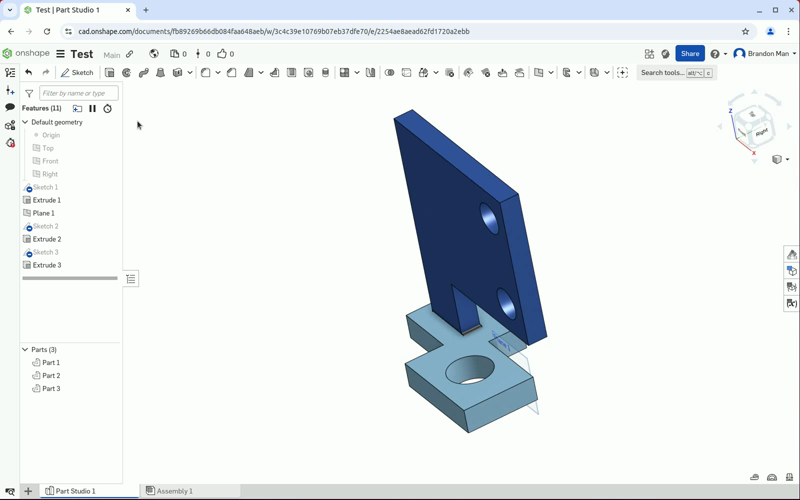
key(right, 2)
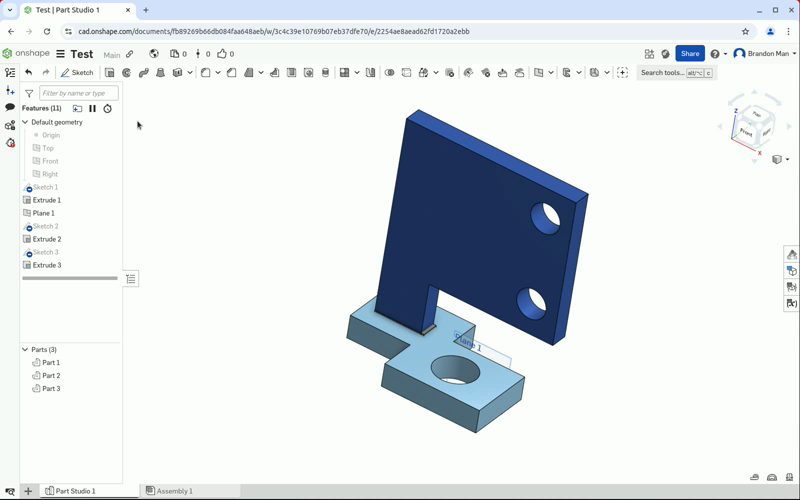
mouse_move(73, 189)
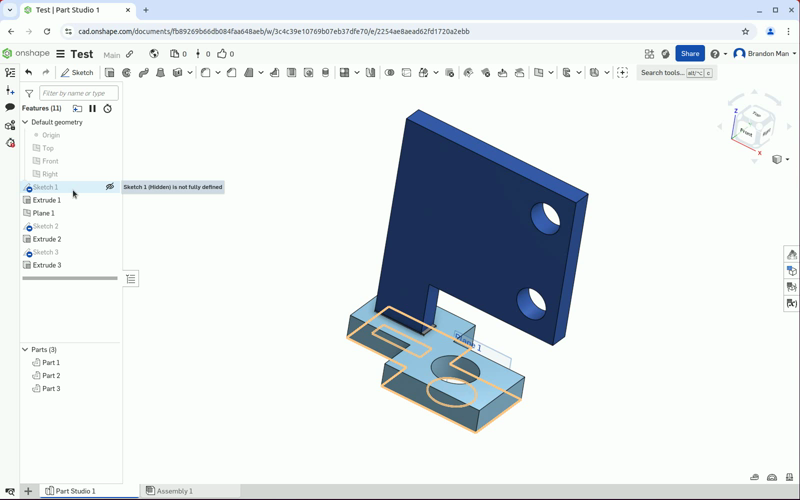
click(73, 189)